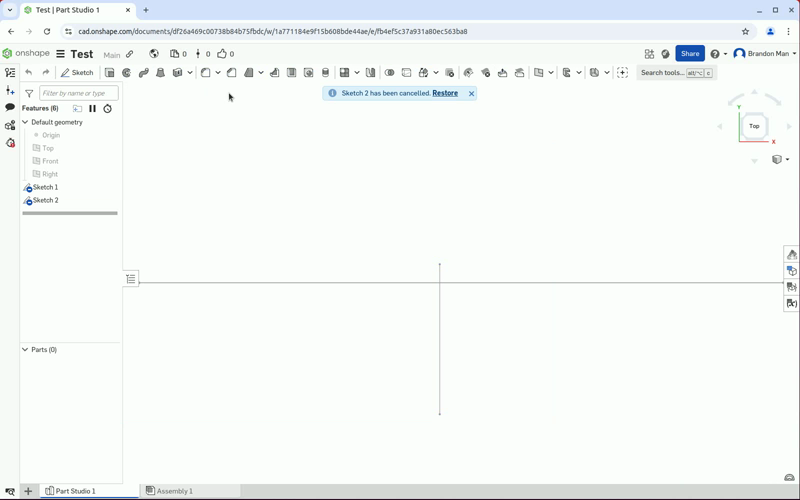
key(shift+h)
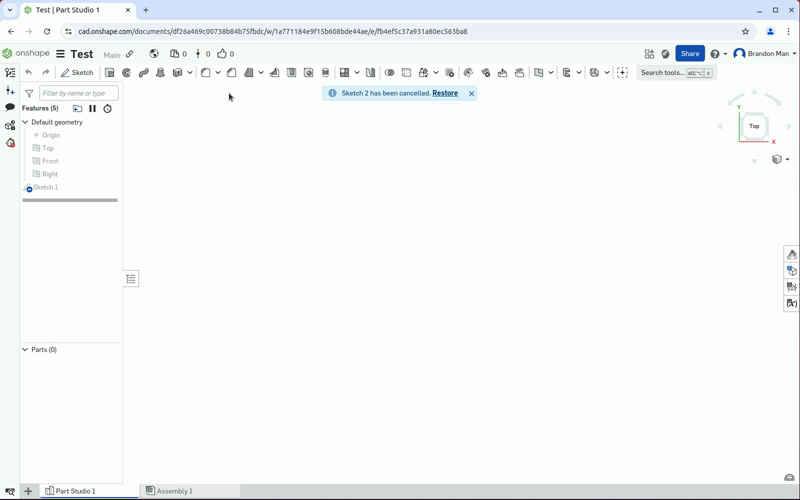
mouse_move(73, 352)
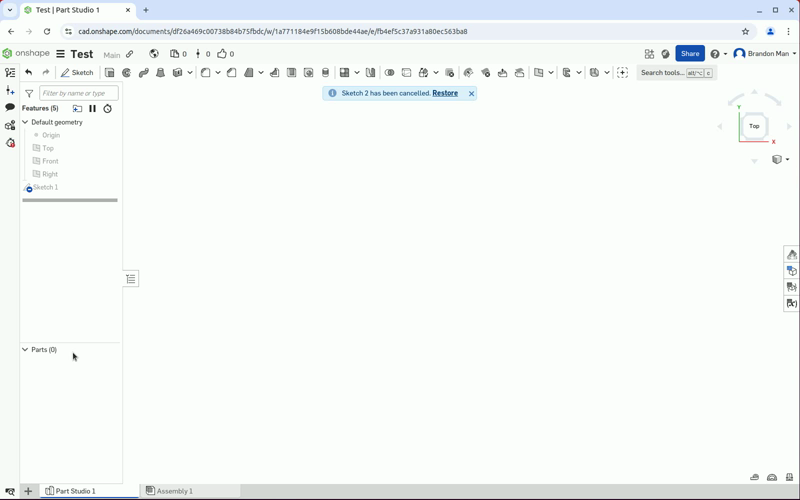
key(y)
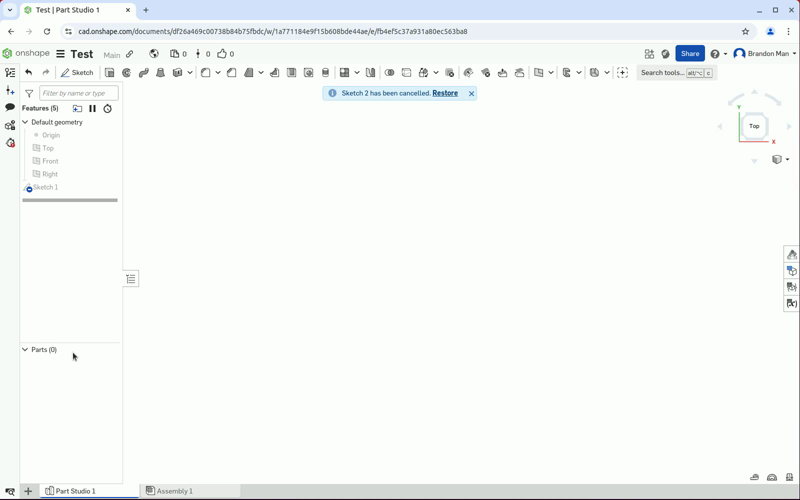
key(shift+p)
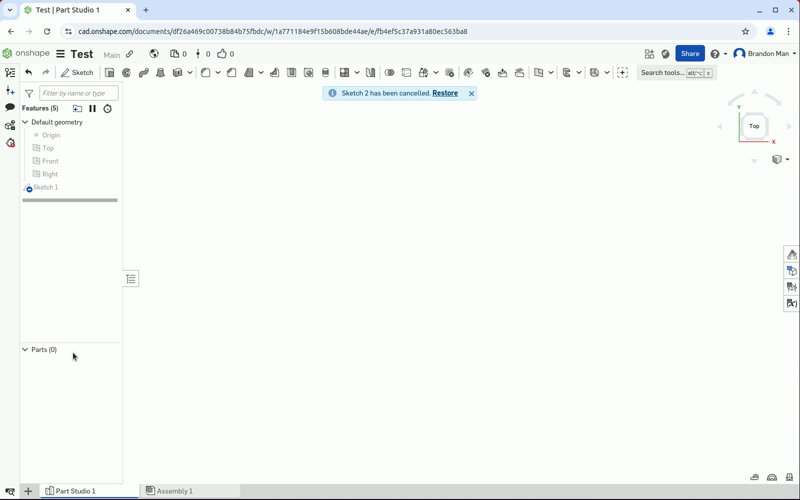
key(space)
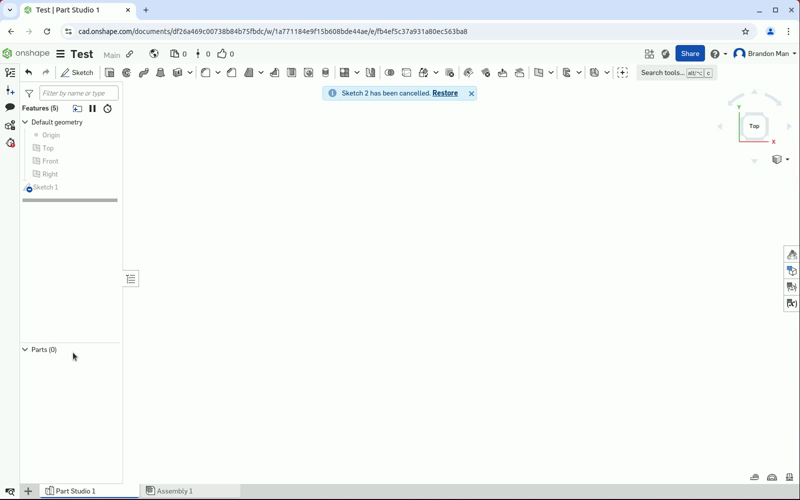
key_down(shift)
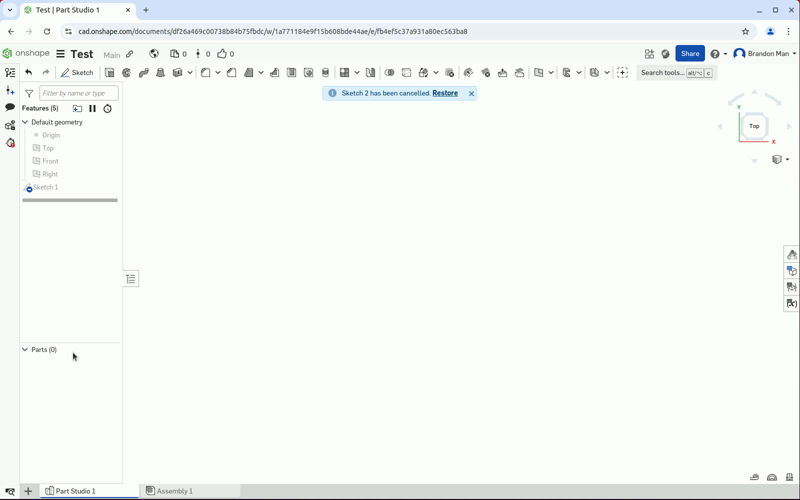
key(up)
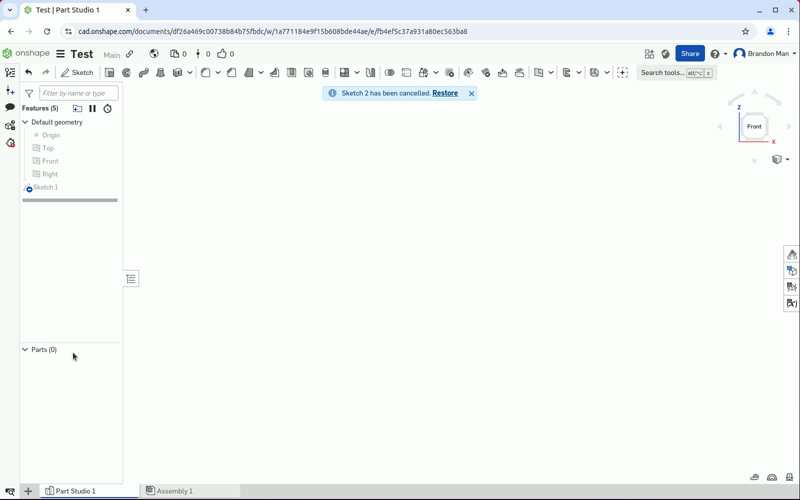
key_up(shift)
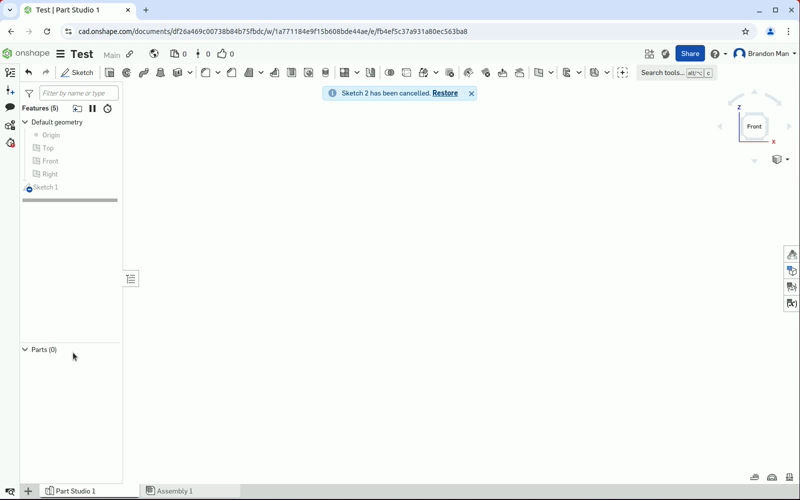
mouse_move(73, 352)
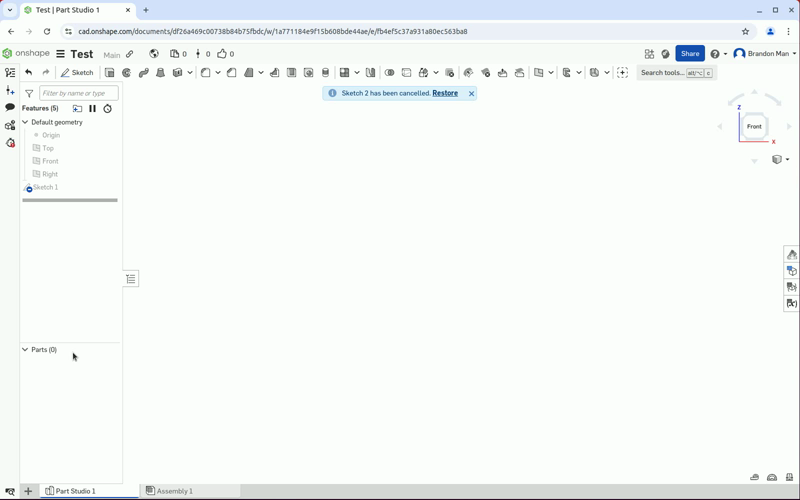
key(shift+y)
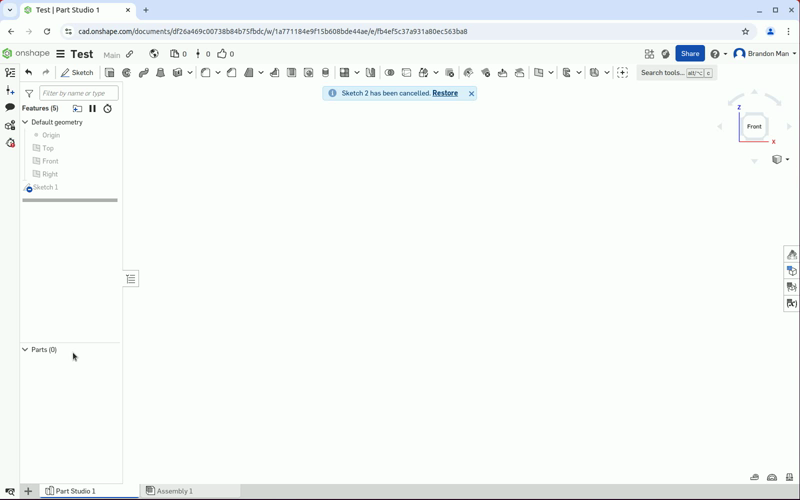
key(shift+s)
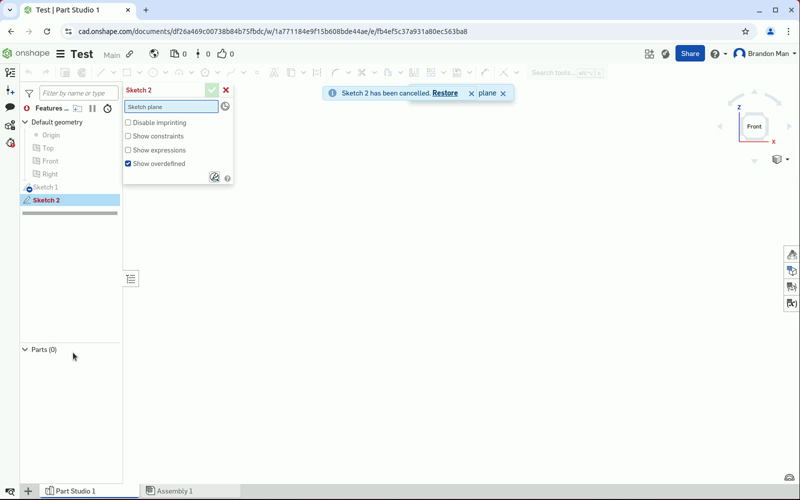
mouse_move(73, 163)
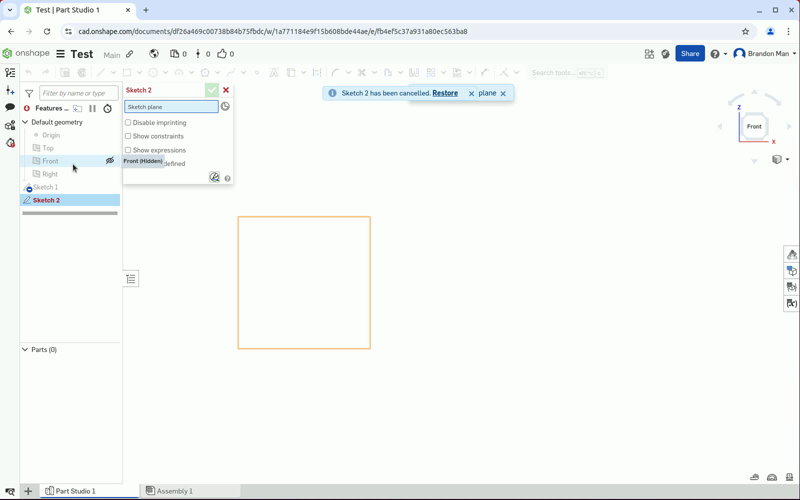
click(73, 163)
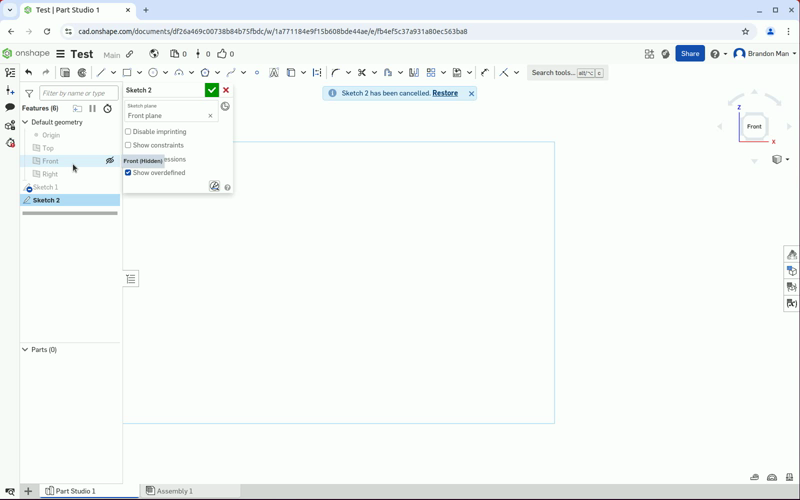
mouse_move(73, 352)
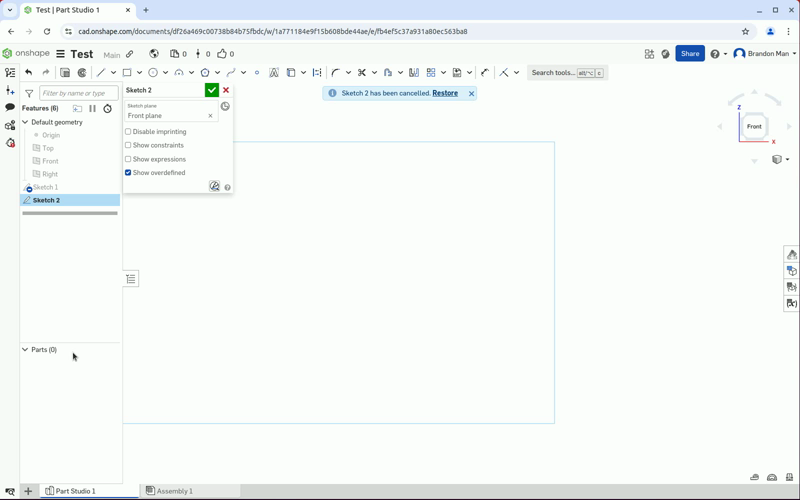
key(y)
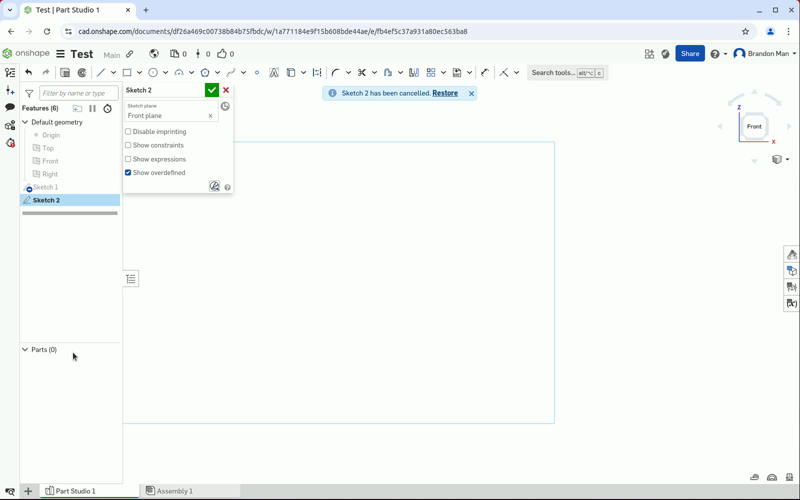
key(l)
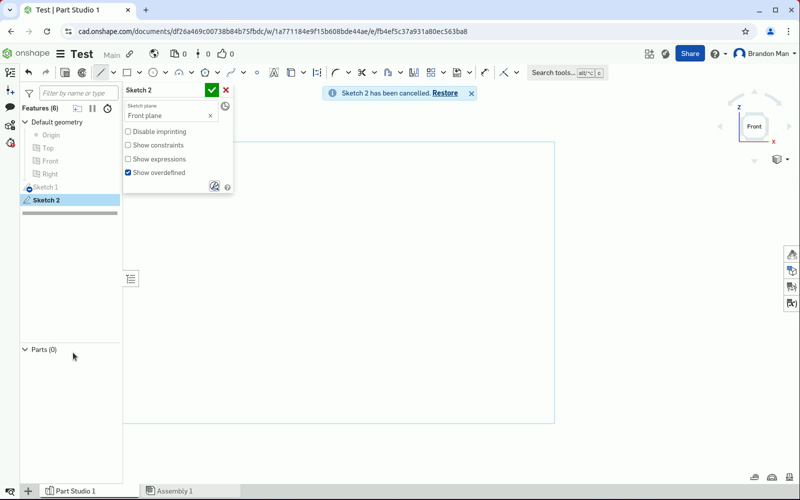
key_down(shift)
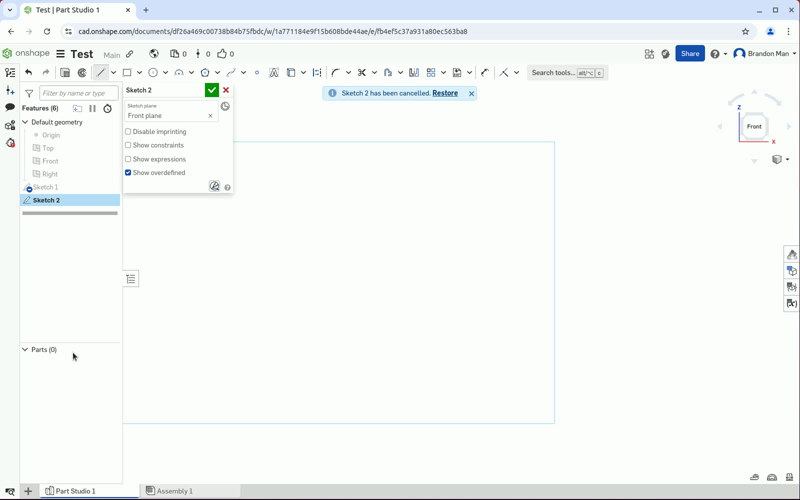
mouse_move(413, 301)
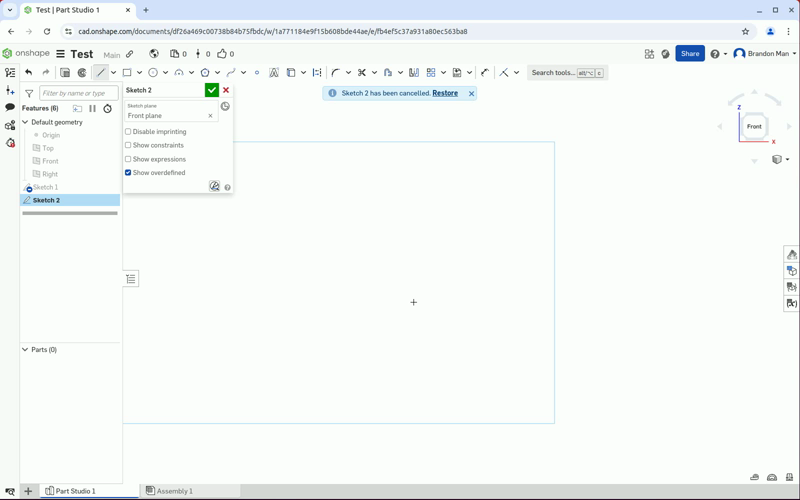
click(413, 301)
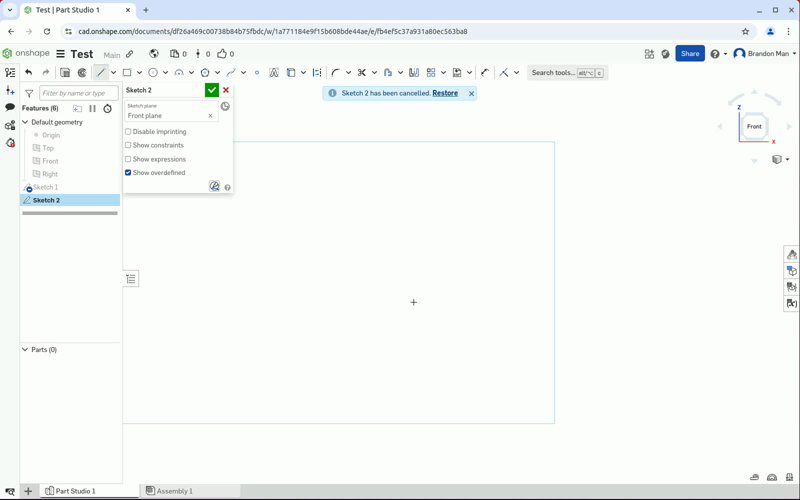
key_up(shift)
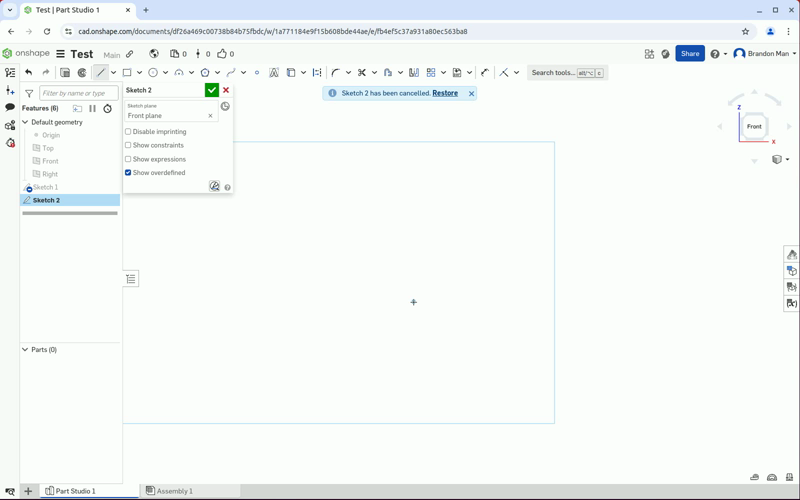
key_down(shift)
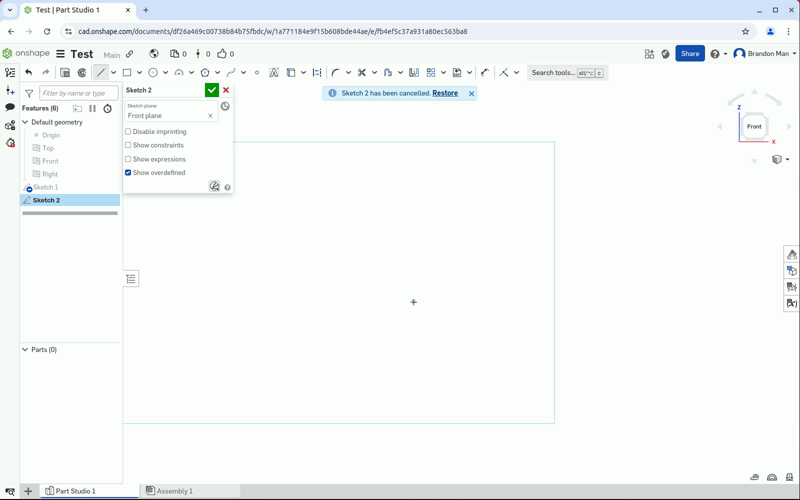
mouse_move(506, 301)
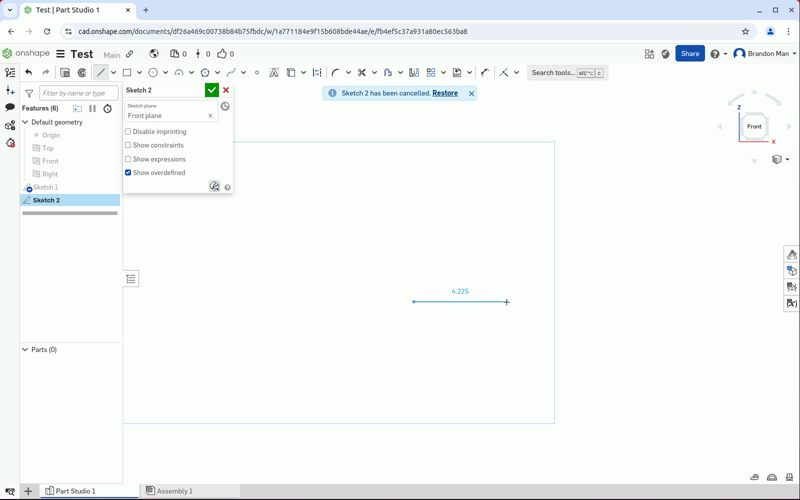
click(506, 301)
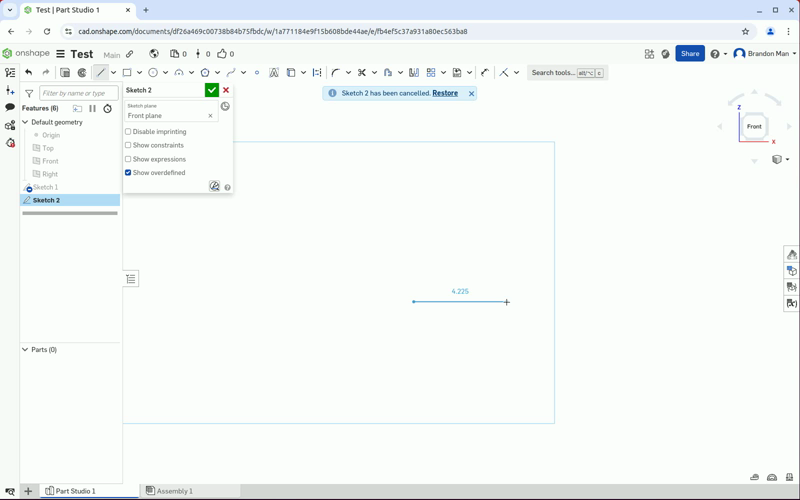
key_up(shift)
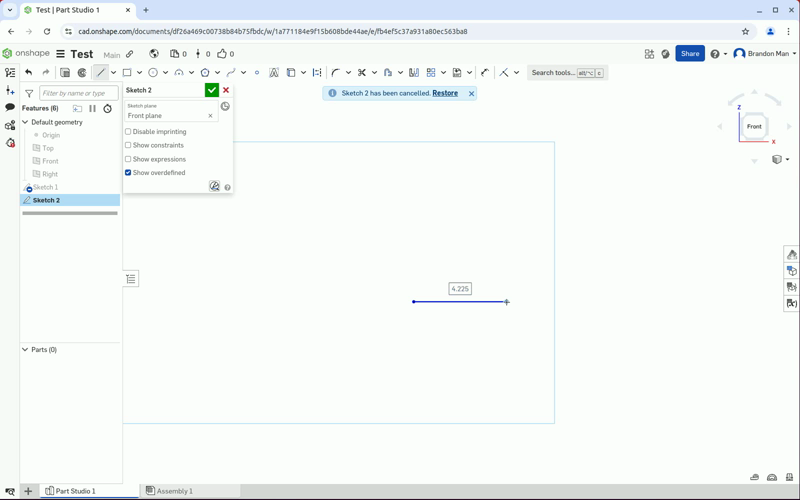
key_down(shift)
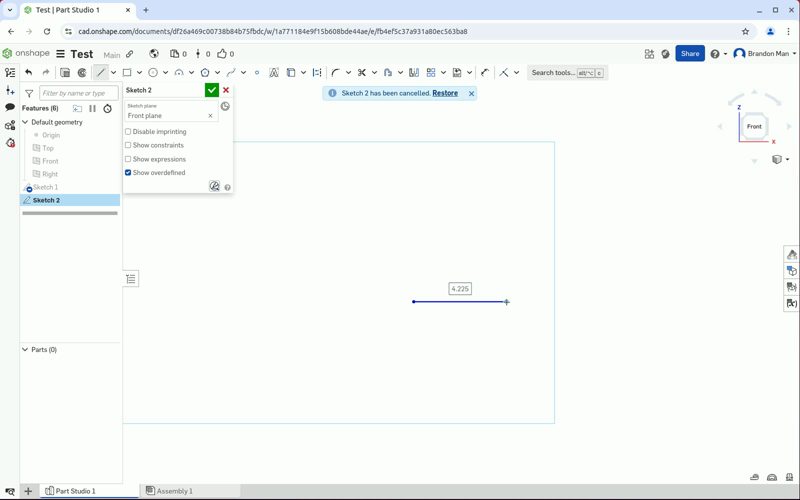
mouse_move(536, 301)
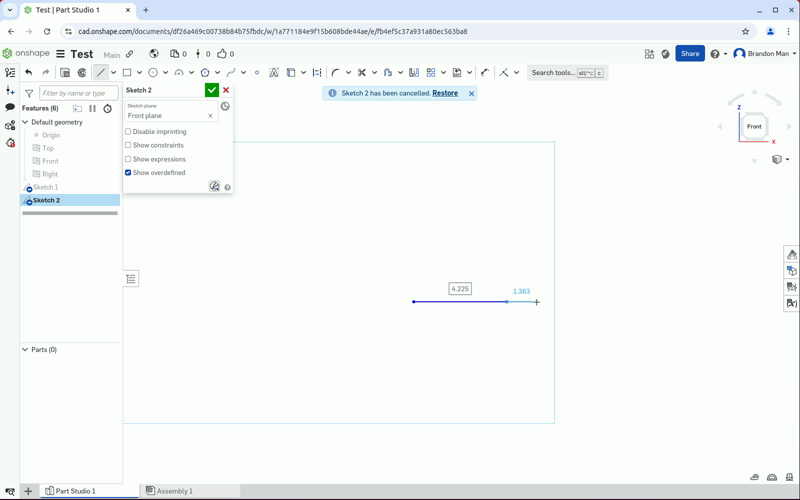
mouse_move(506, 267)
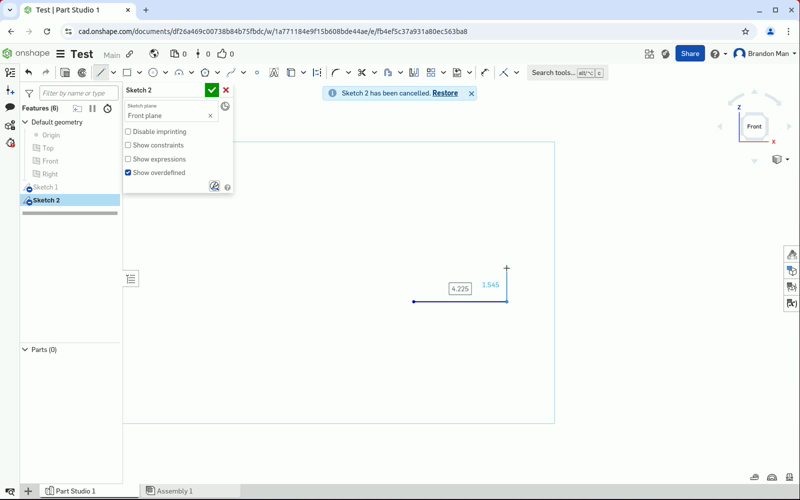
click(506, 267)
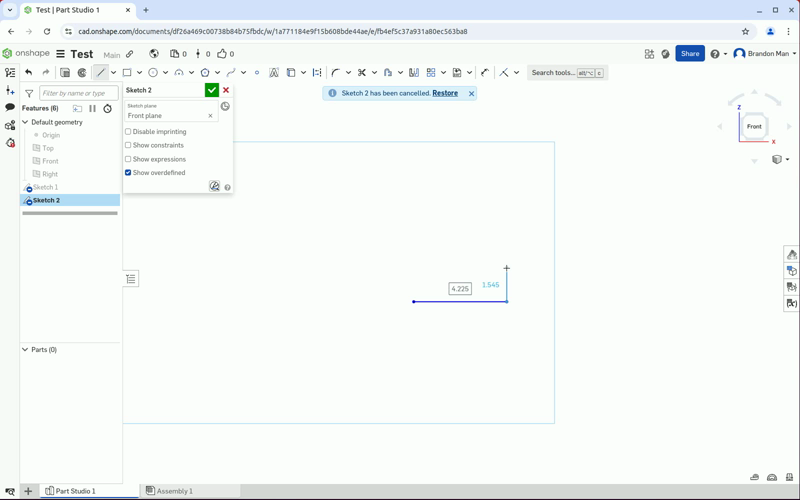
key_up(shift)
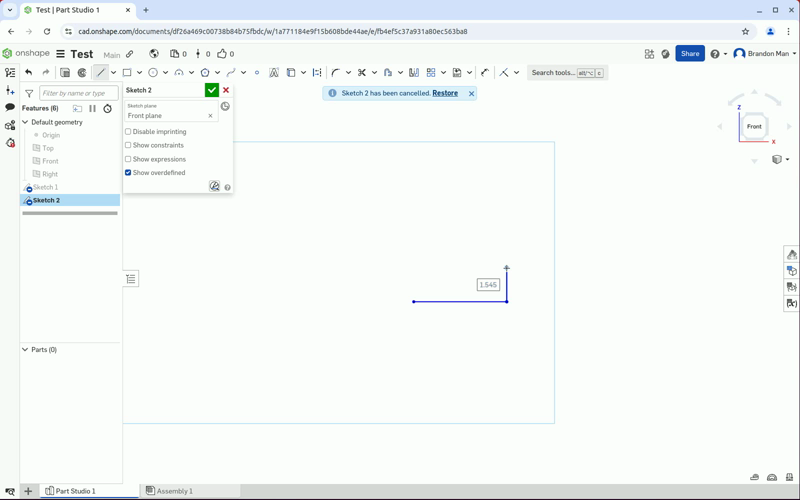
key_down(shift)
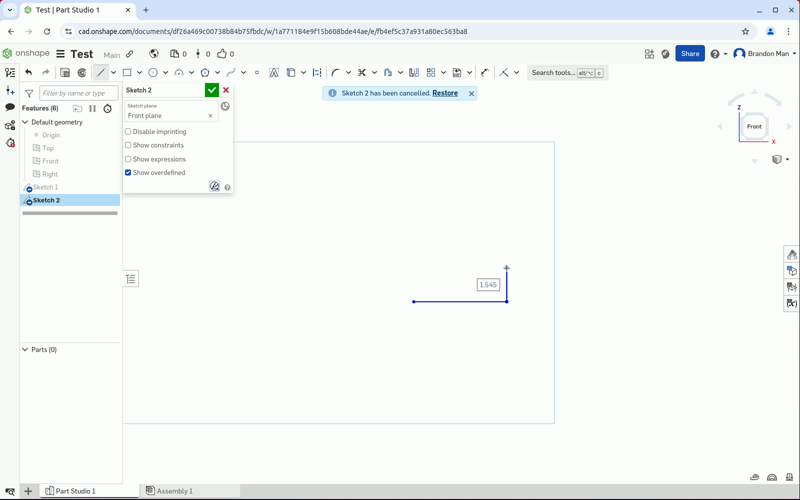
mouse_move(413, 267)
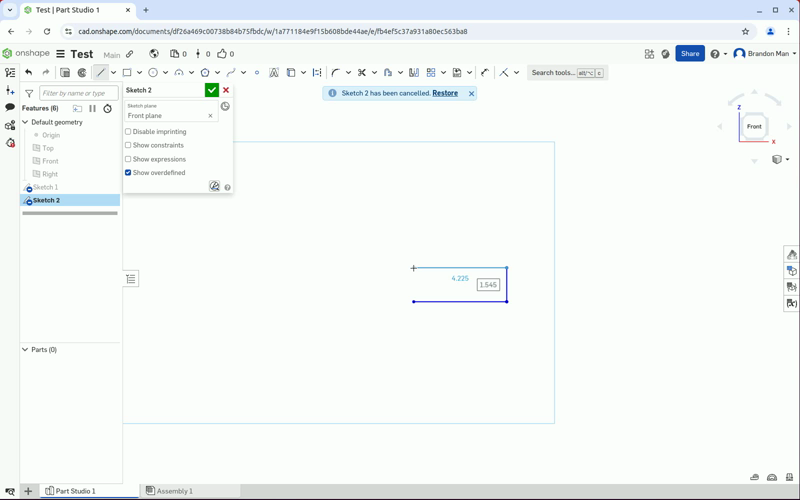
click(413, 267)
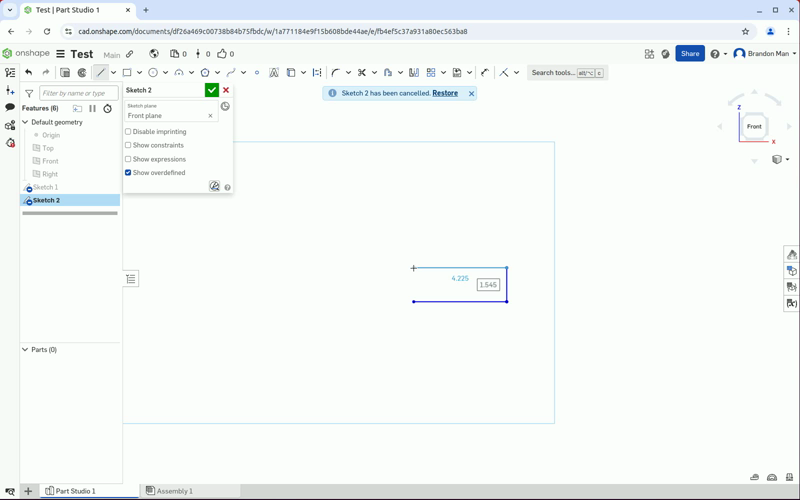
key_up(shift)
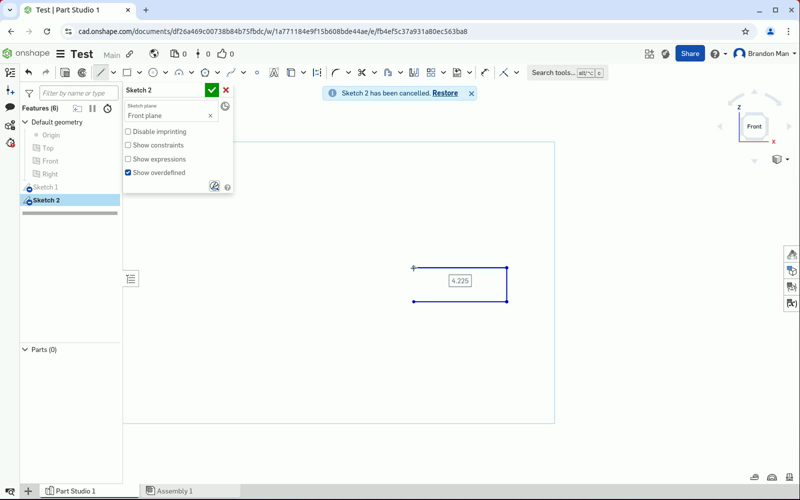
mouse_move(444, 267)
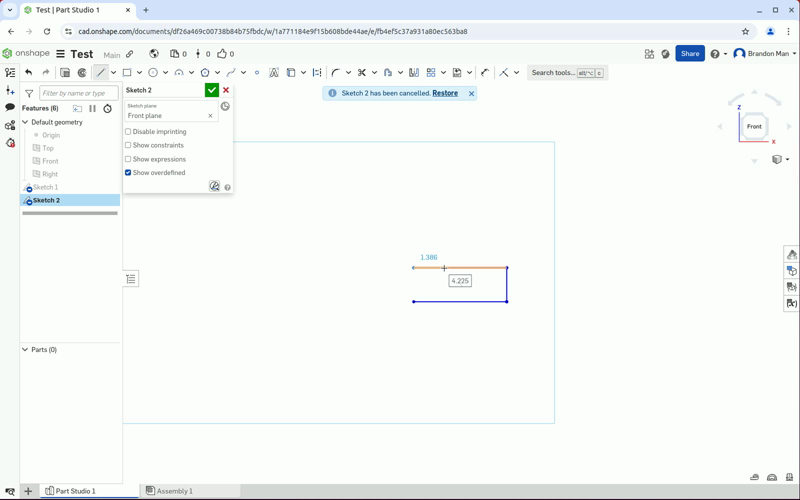
key_down(shift)
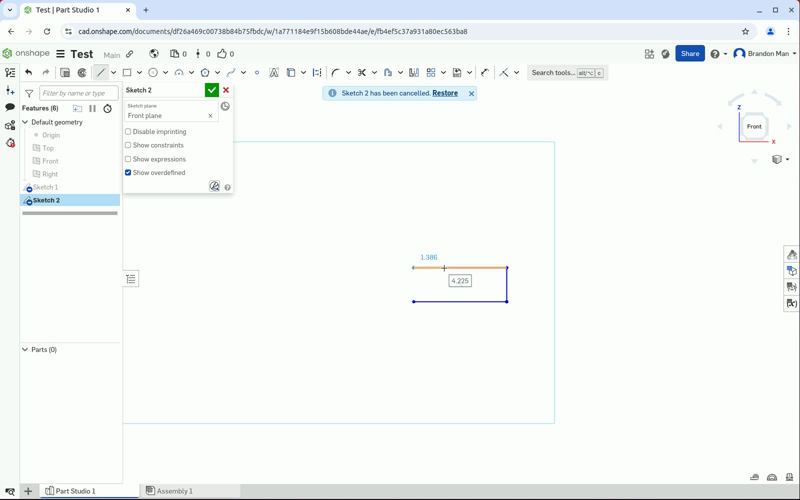
mouse_move(413, 301)
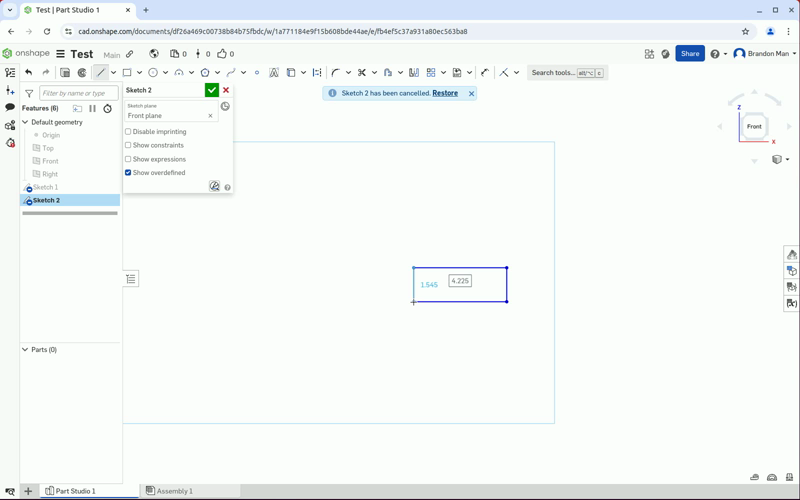
key_up(shift)
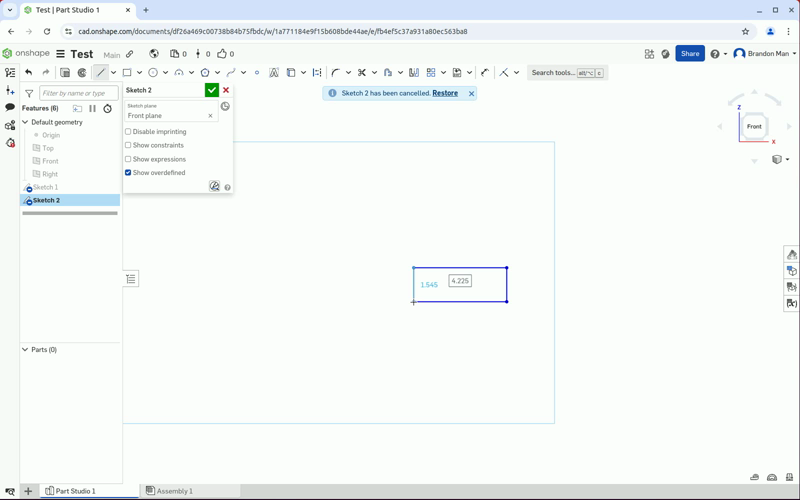
click(413, 301)
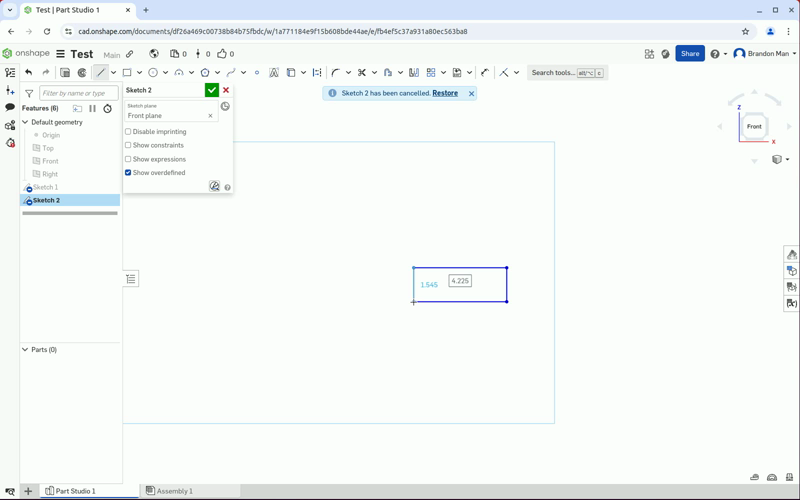
key(esc)
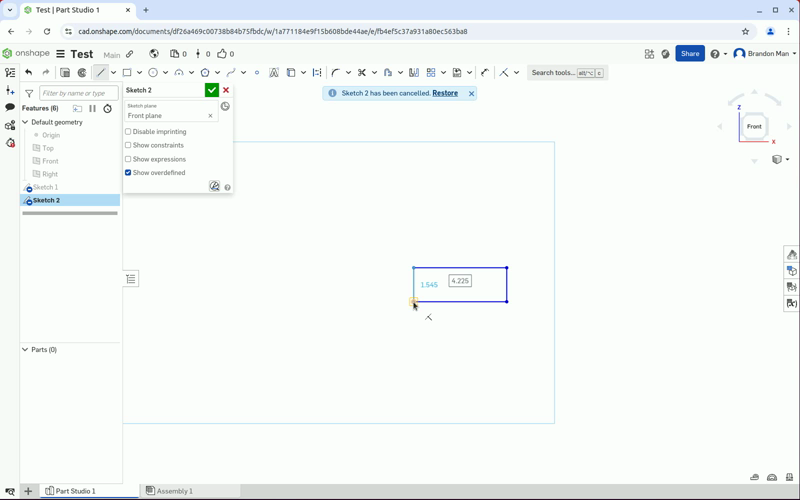
mouse_move(476, 282)
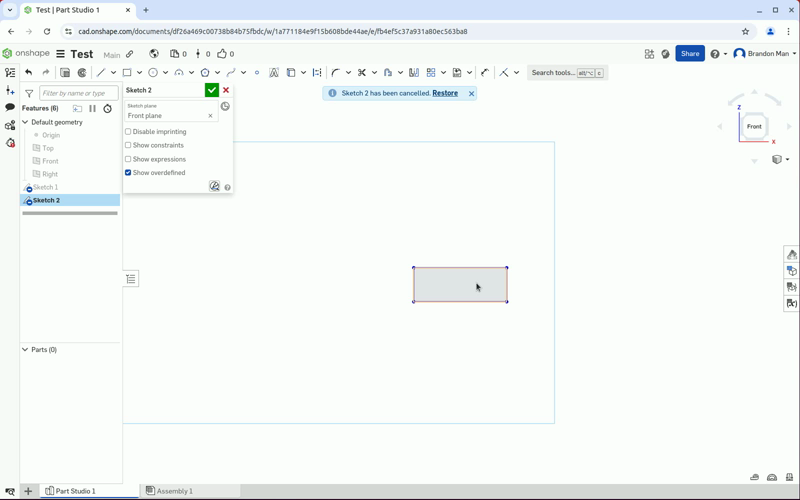
click(476, 282)
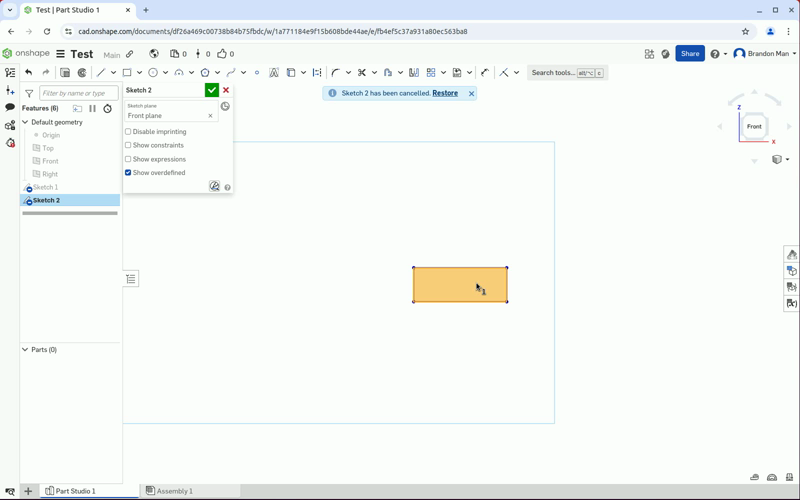
mouse_move(73, 352)
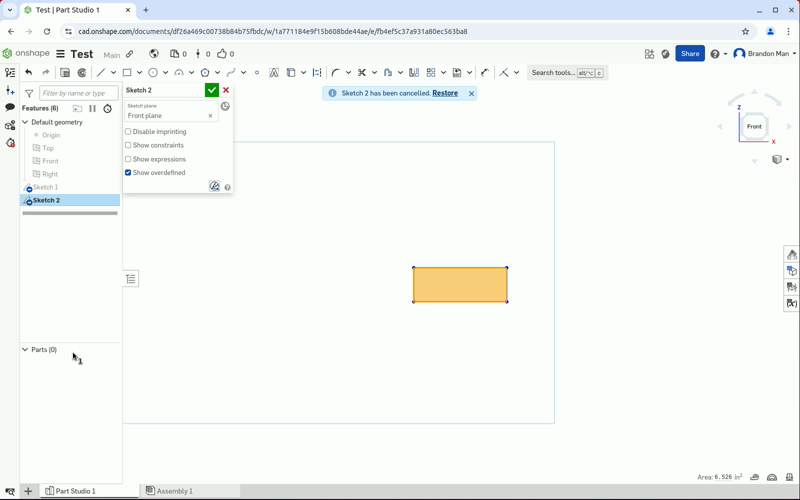
key(shift+y)
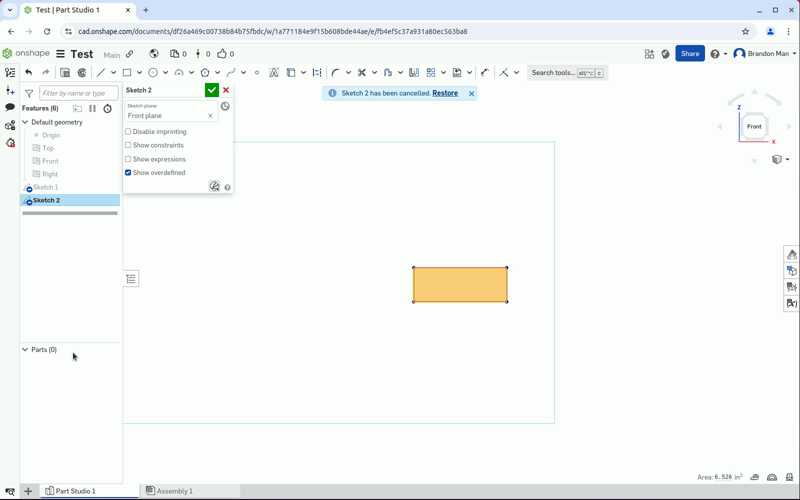
key(shift+e)
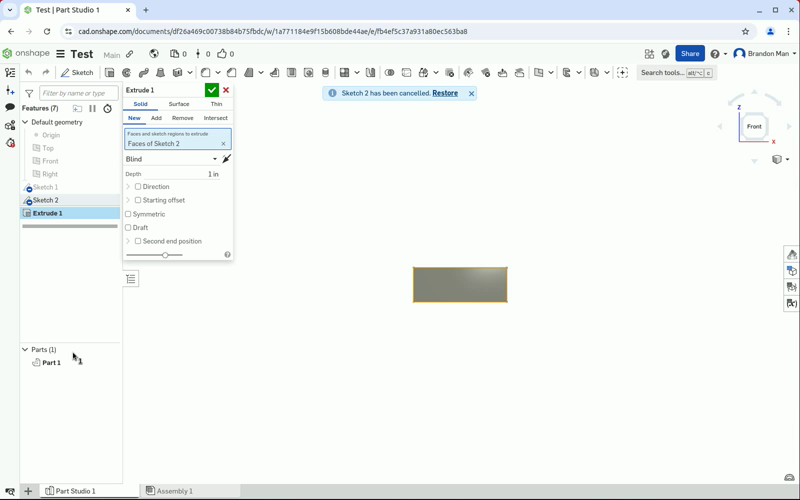
mouse_move(143, 106)
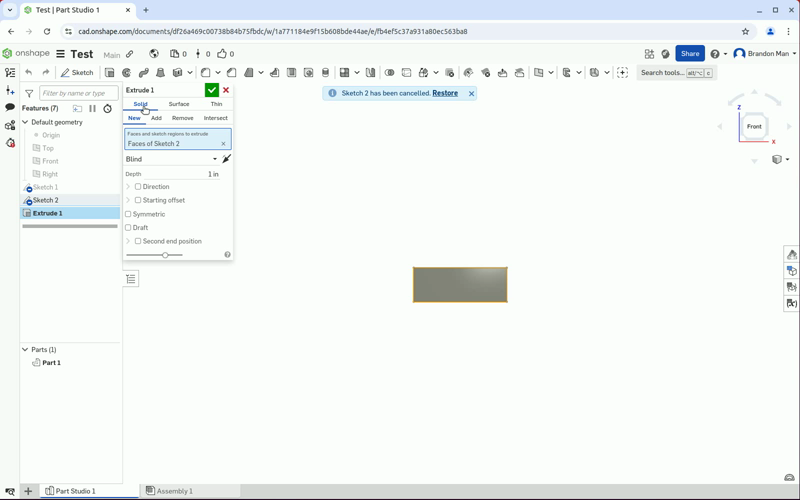
click(143, 106)
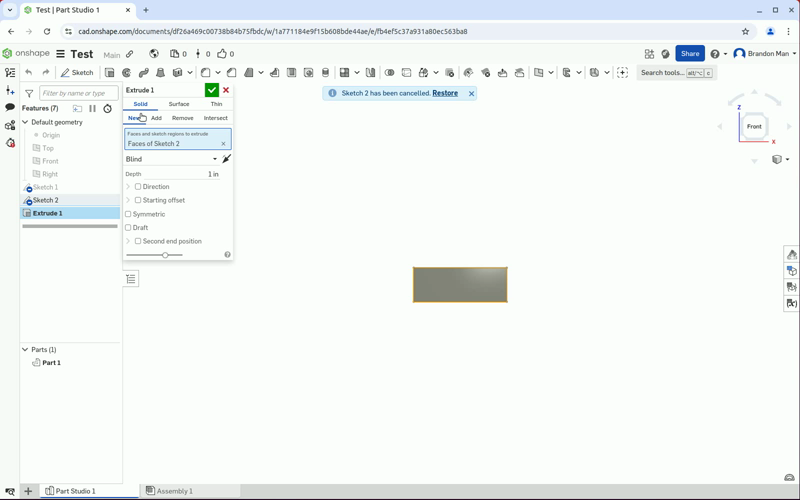
mouse_move(137, 120)
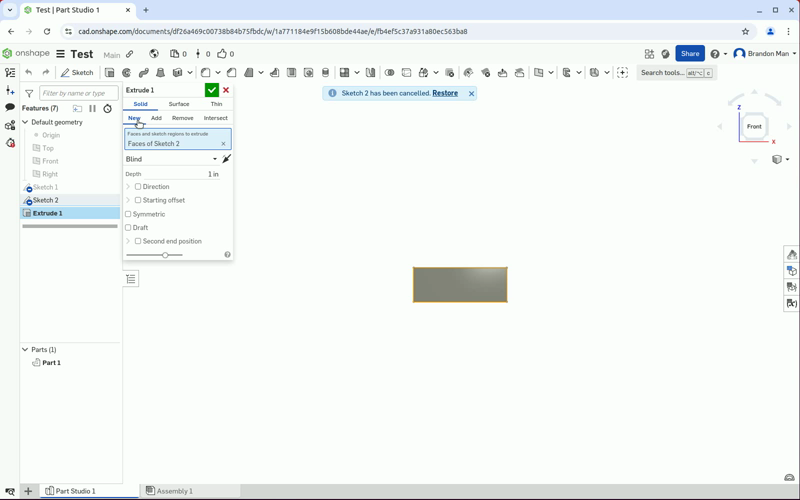
click(137, 120)
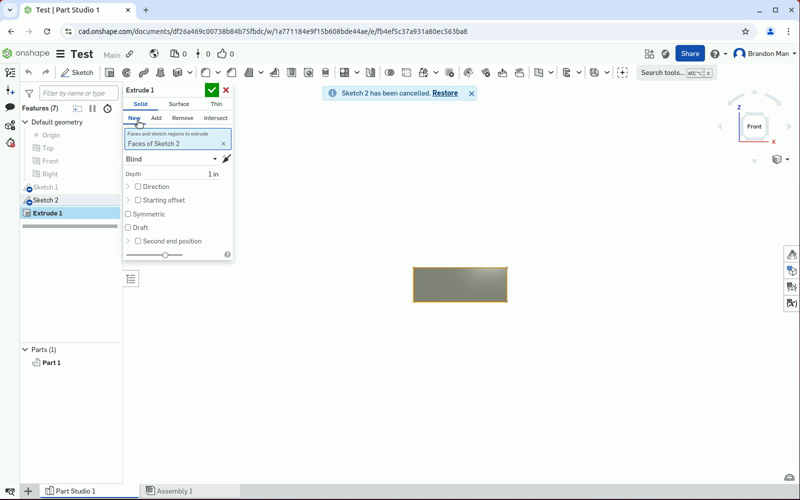
key(tab, 4)
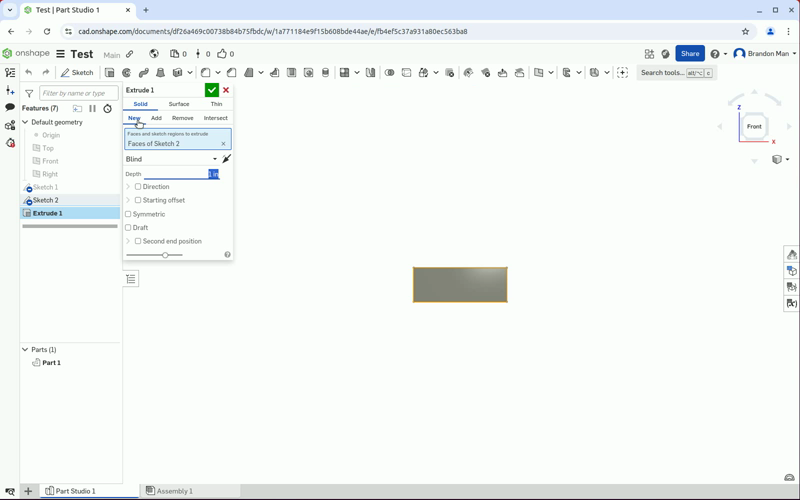
text(5.111)
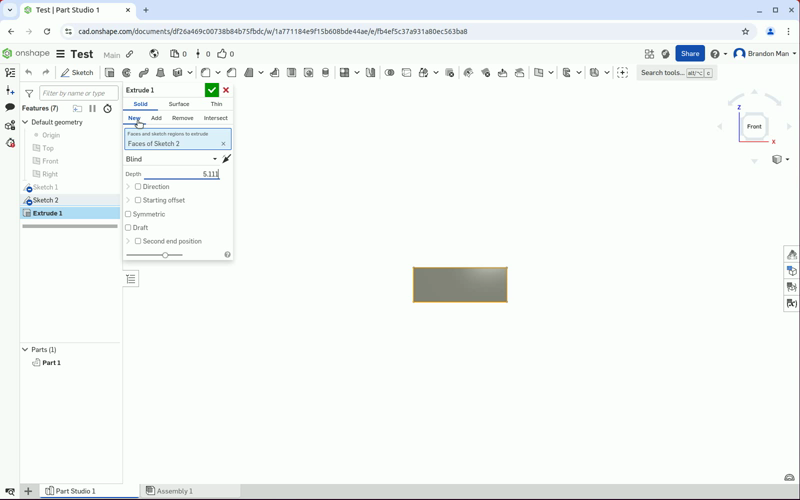
key(enter)
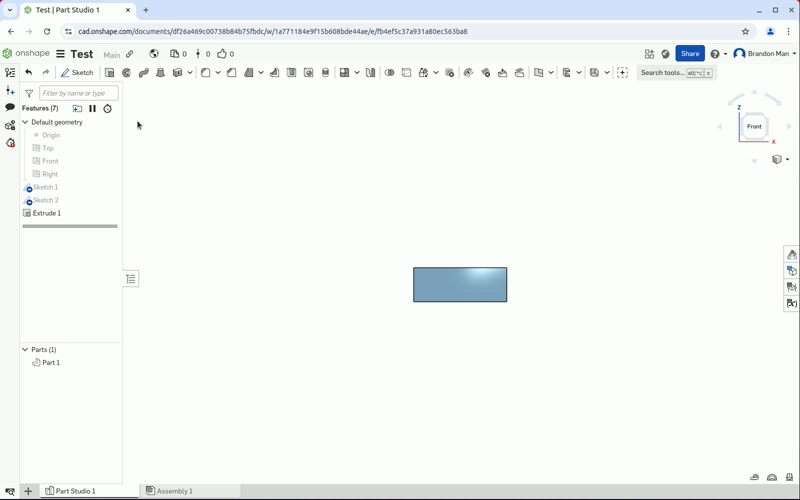
key(shift+h)
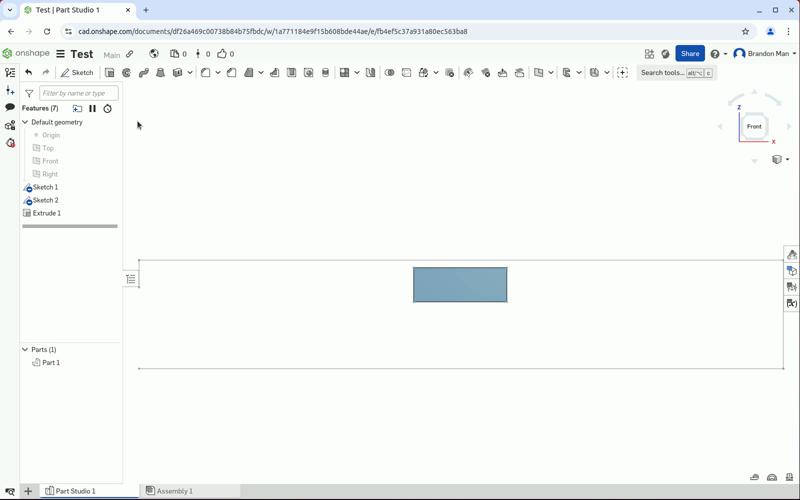
key(shift+h)
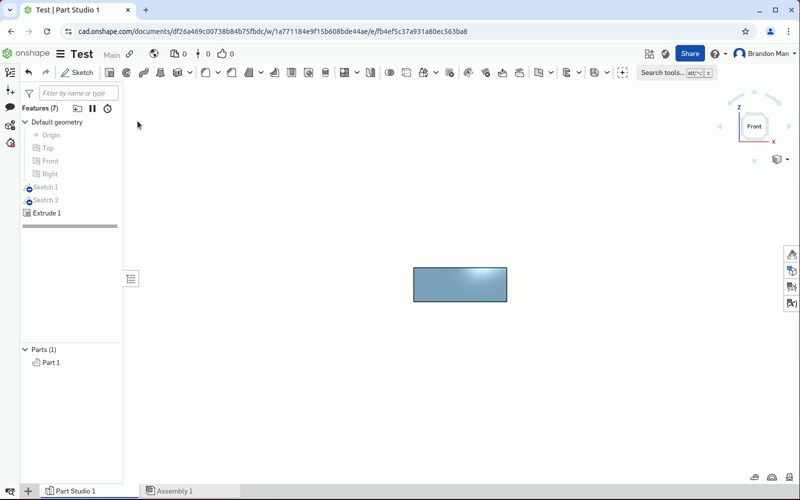
mouse_move(73, 189)
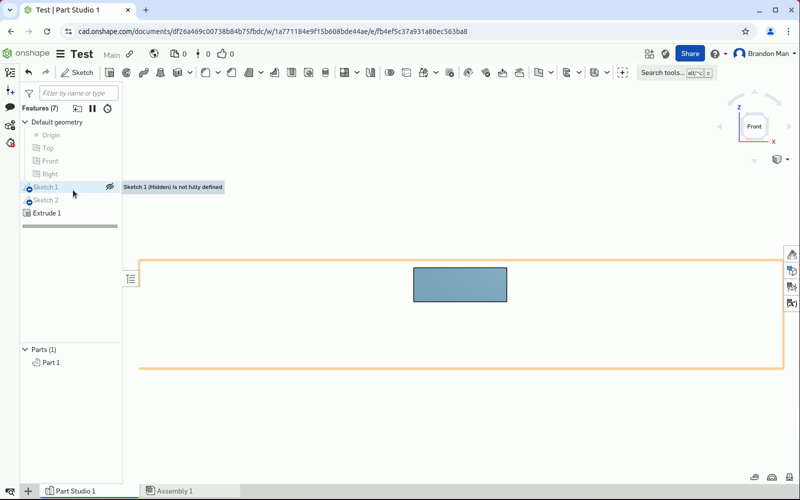
click(73, 189)
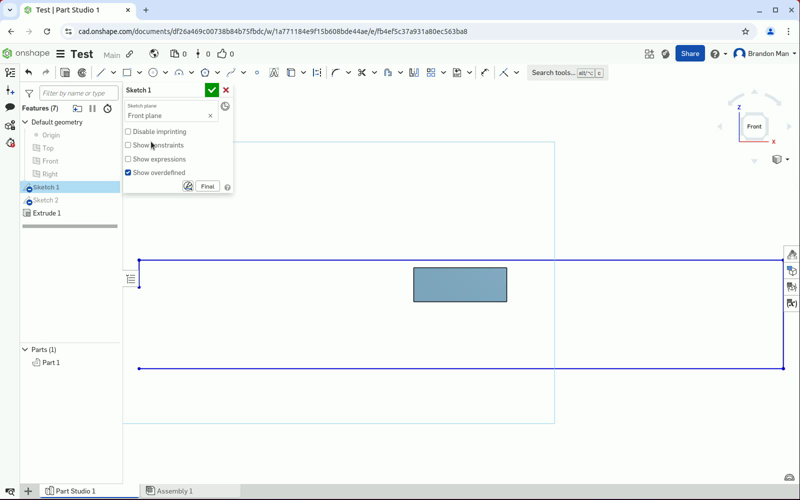
mouse_move(229, 92)
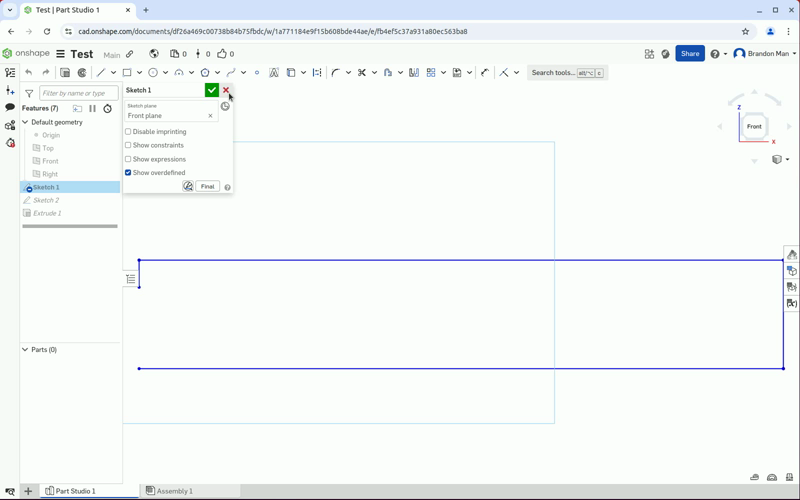
click(229, 92)
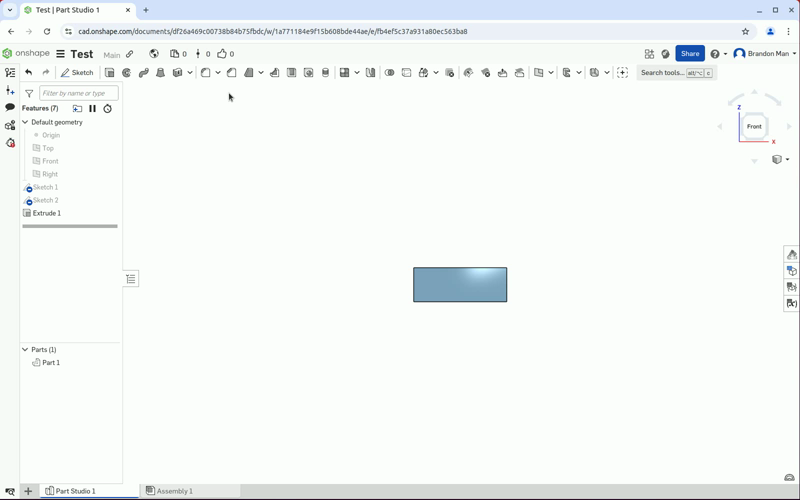
mouse_move(541, 75)
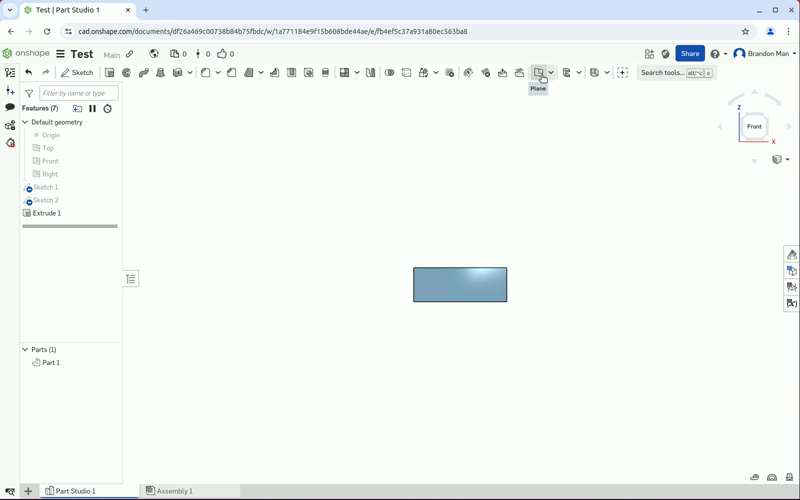
click(541, 75)
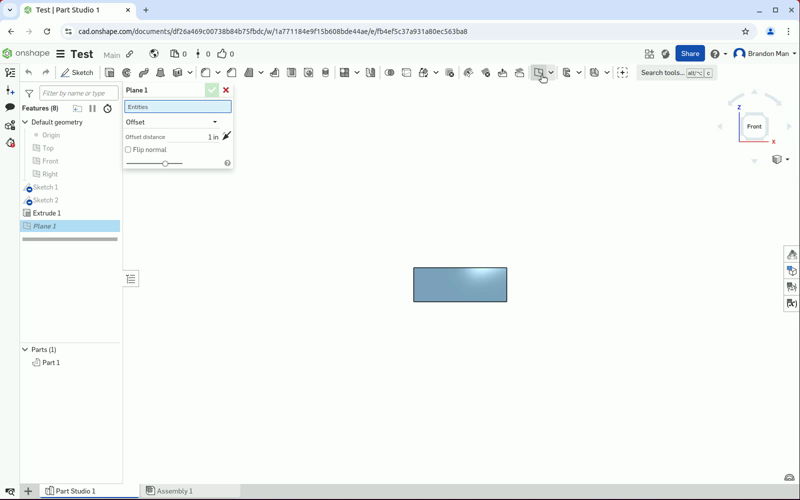
mouse_move(73, 163)
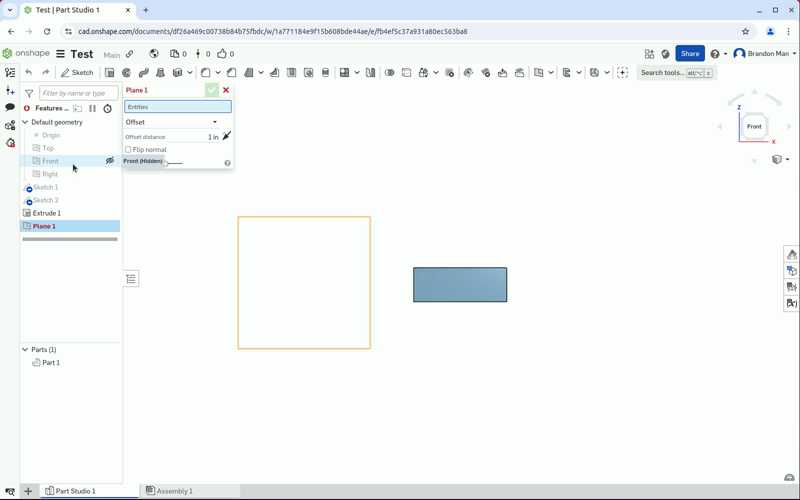
click(73, 163)
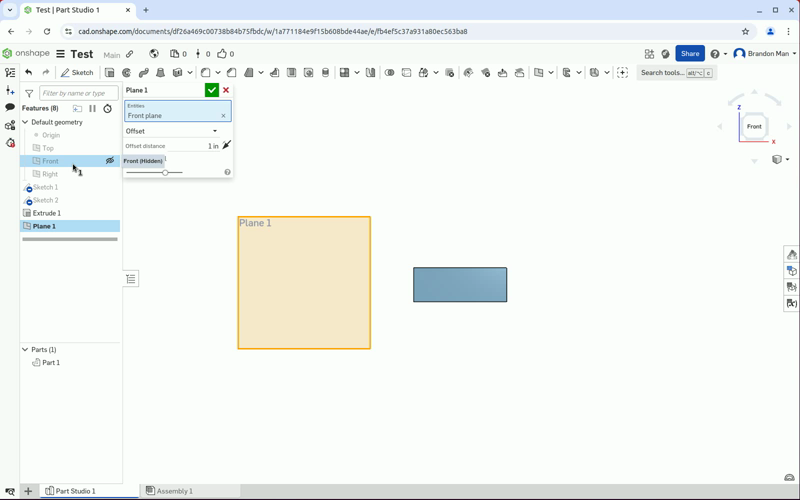
key(tab, 2)
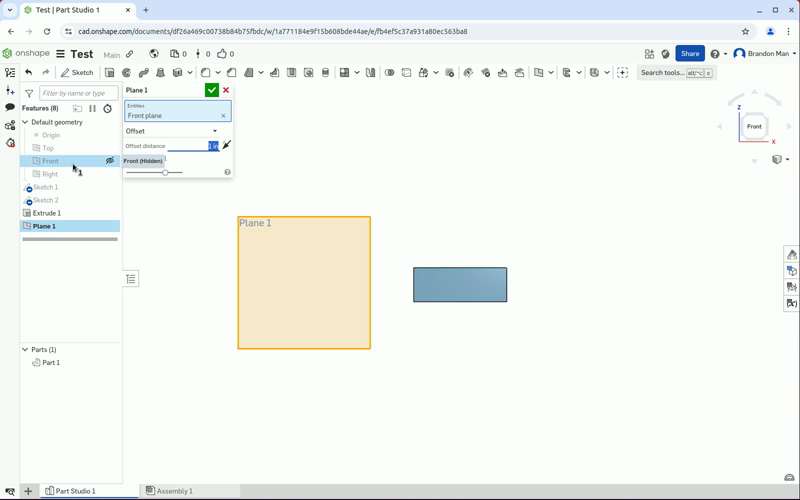
text(5.111)
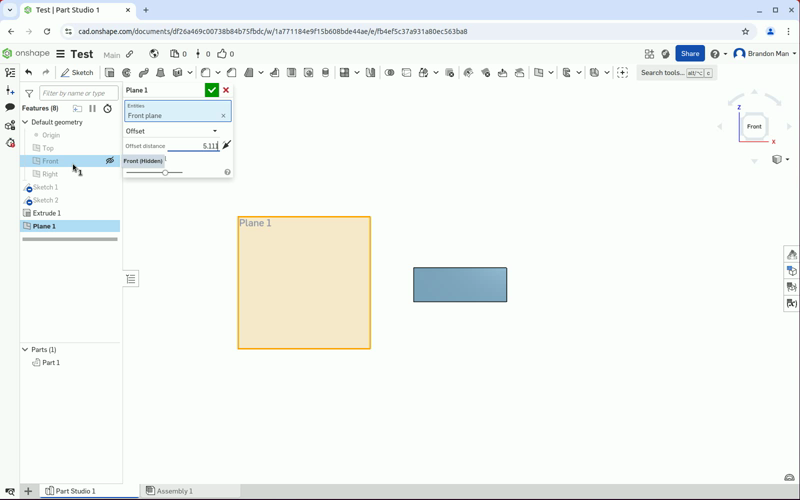
key(enter, 2)
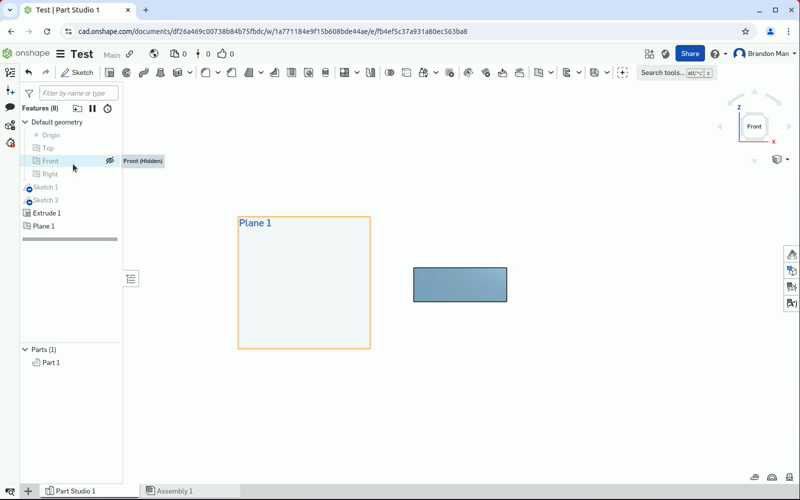
key(shift+s)
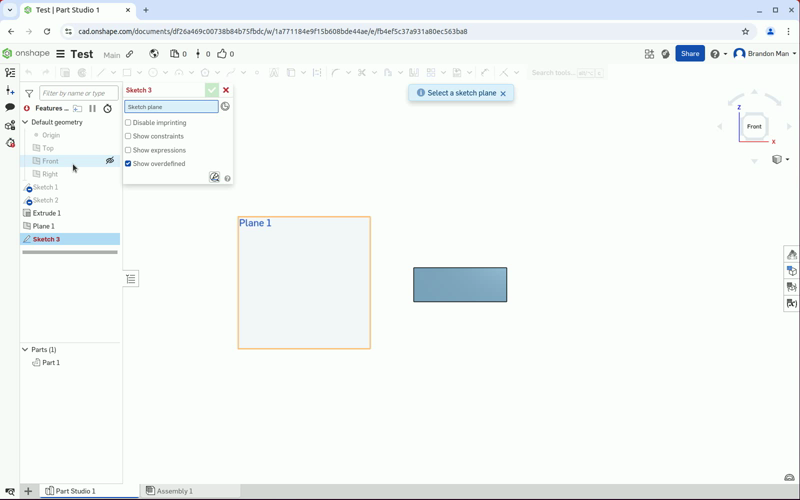
mouse_move(73, 228)
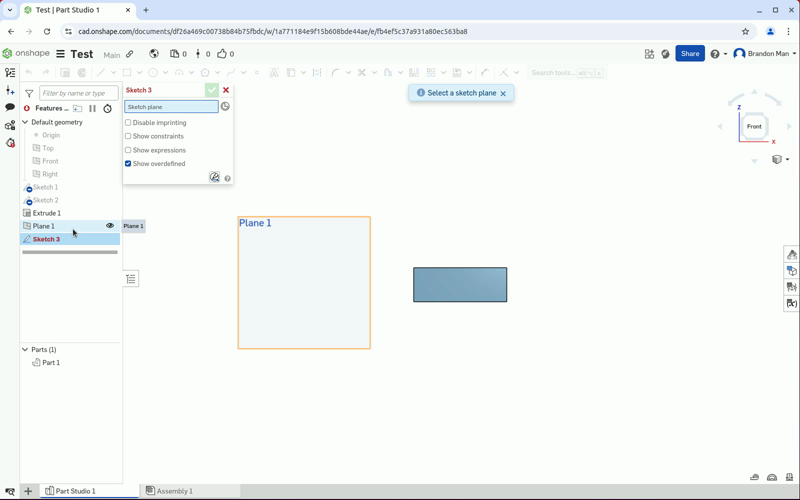
click(73, 228)
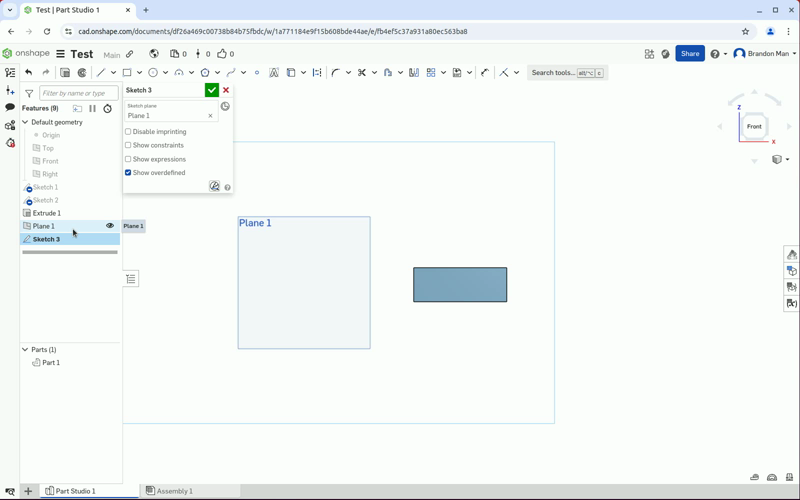
mouse_move(73, 352)
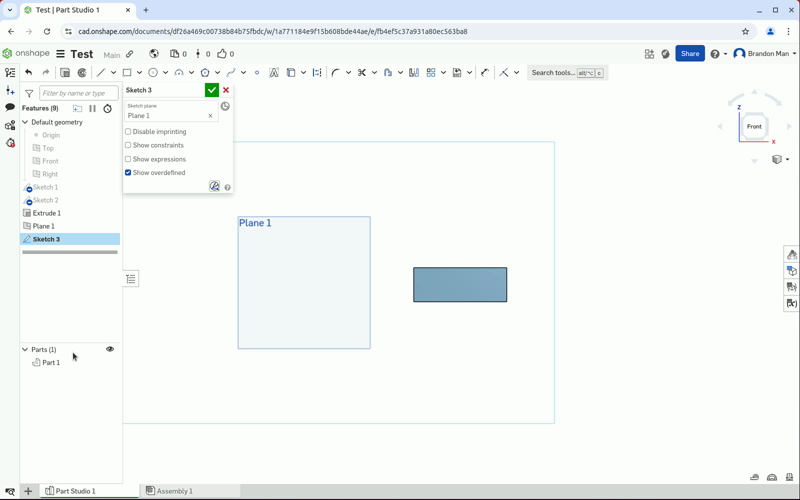
key(y)
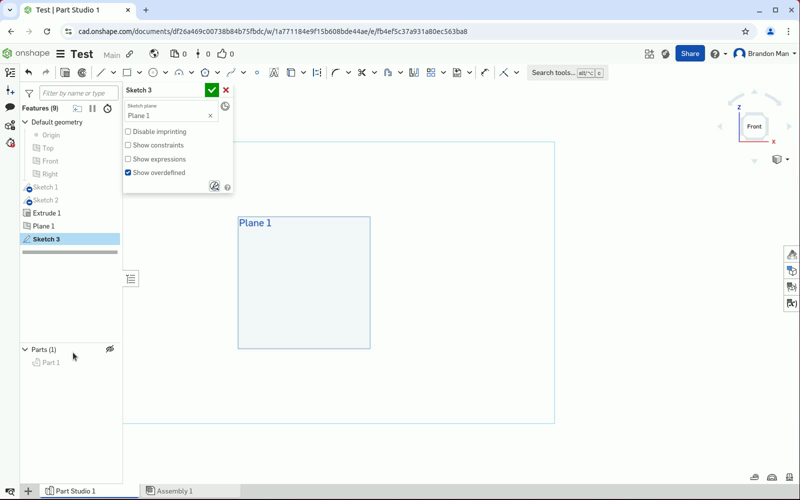
key(l)
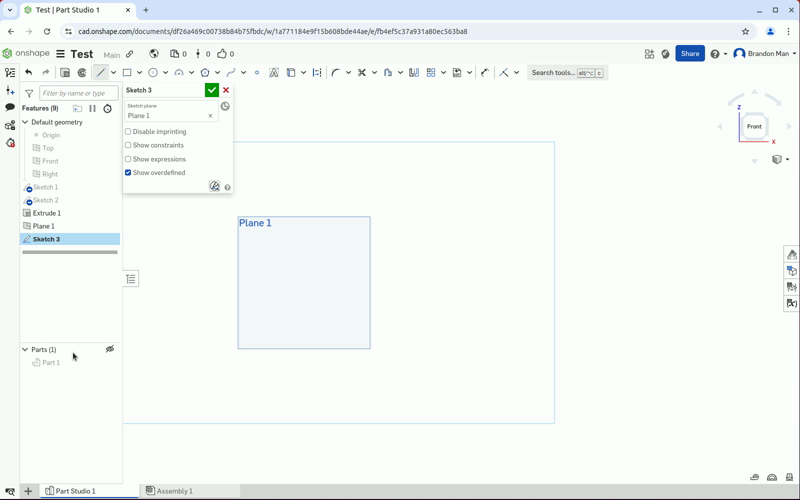
key_down(shift)
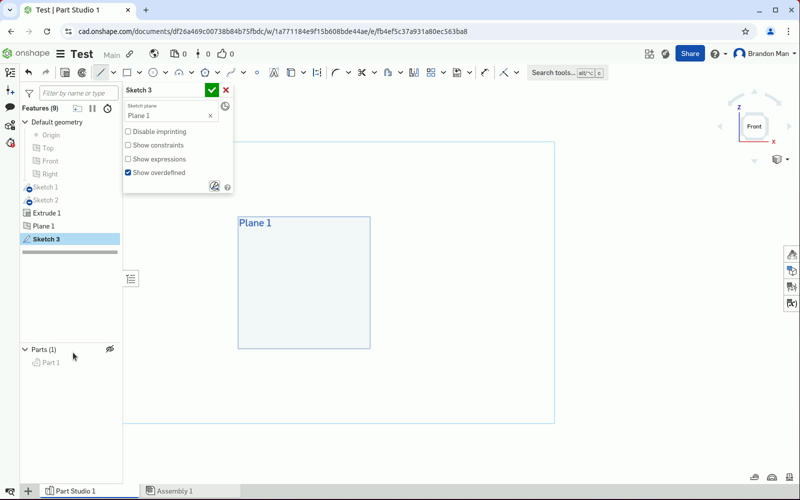
mouse_move(411, 301)
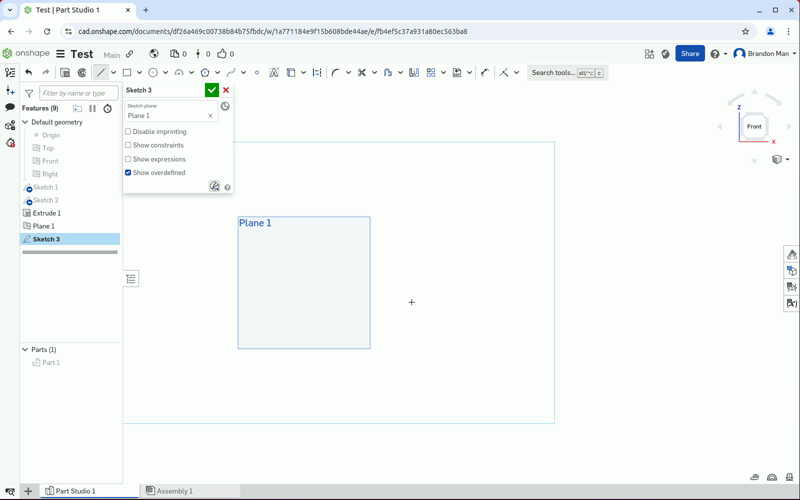
click(411, 301)
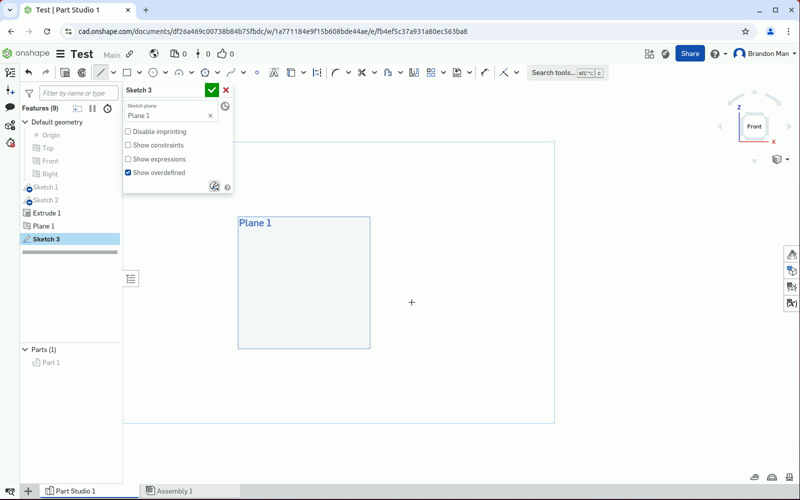
key_up(shift)
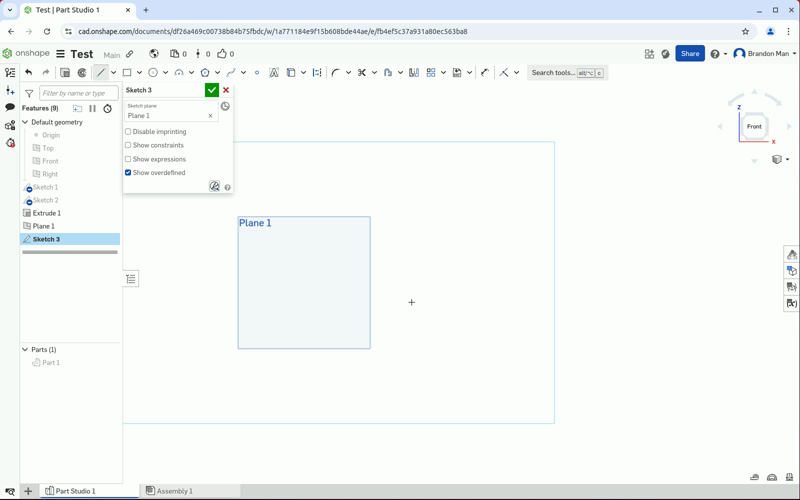
key_down(shift)
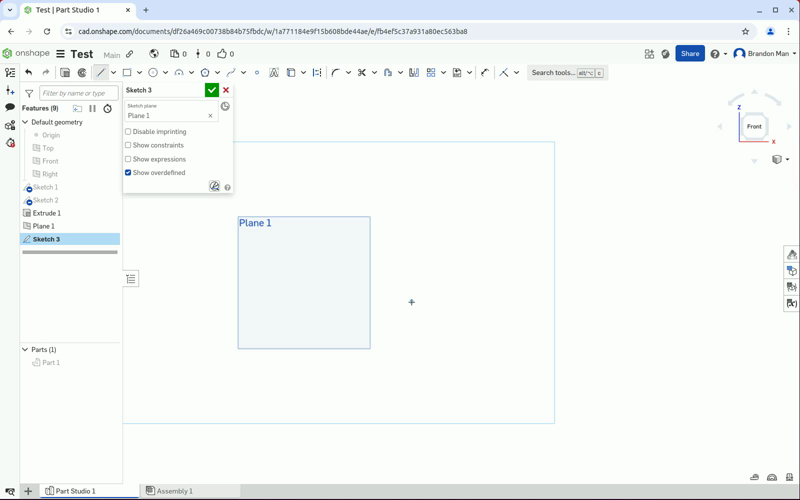
mouse_move(441, 301)
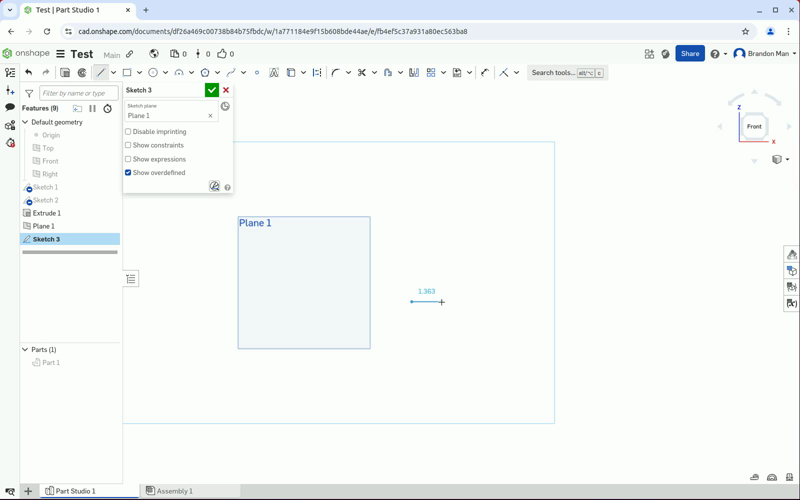
mouse_move(413, 301)
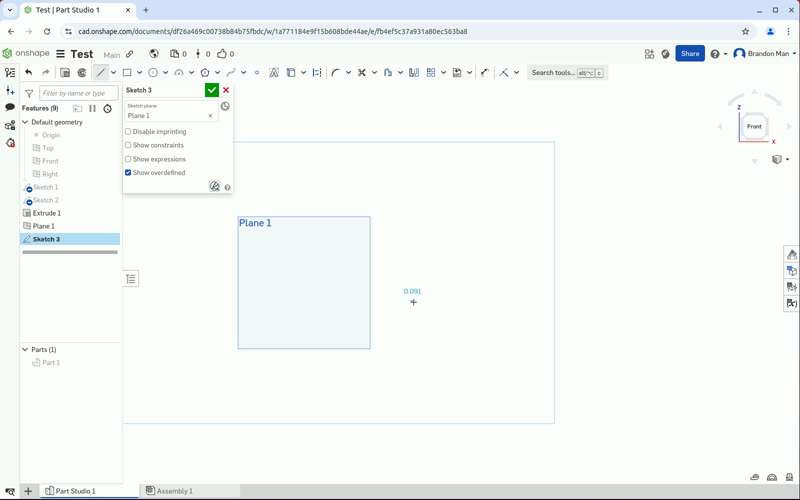
scroll(6)
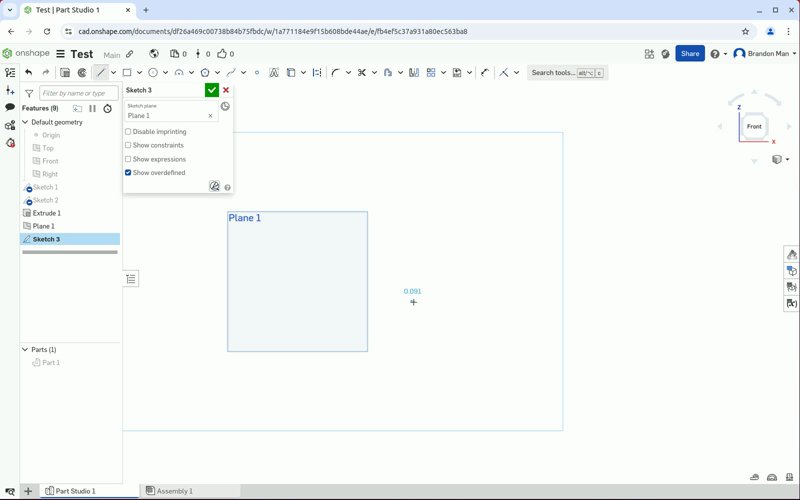
scroll(6)
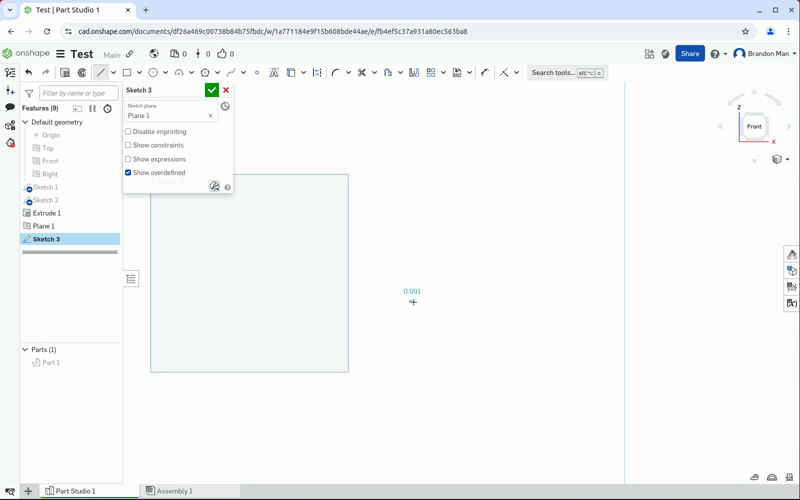
scroll(6)
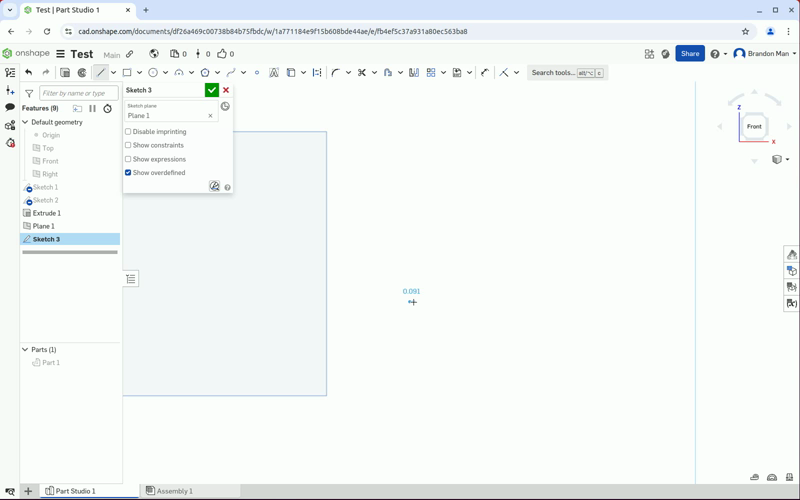
scroll(6)
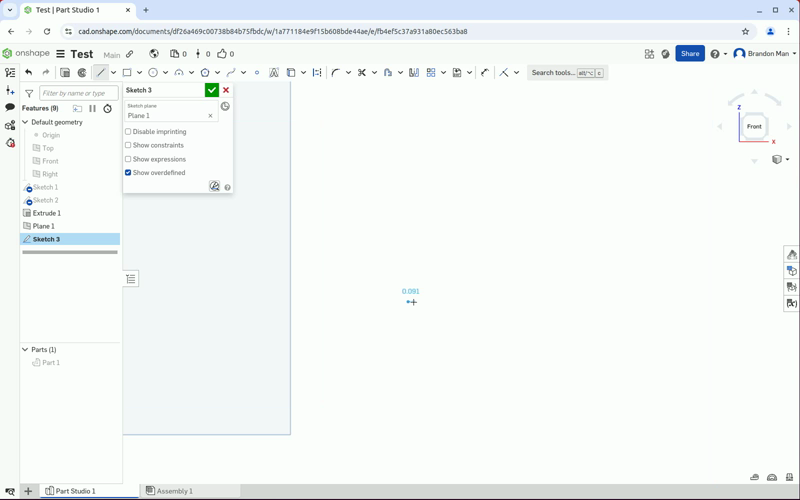
scroll(6)
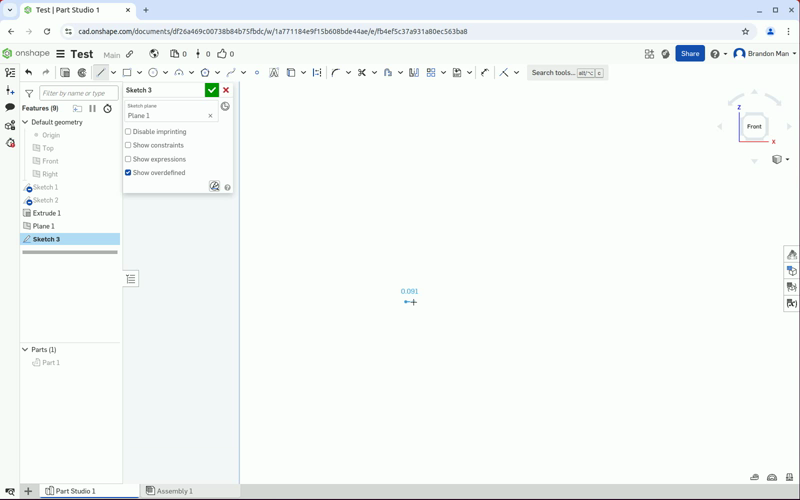
scroll(6)
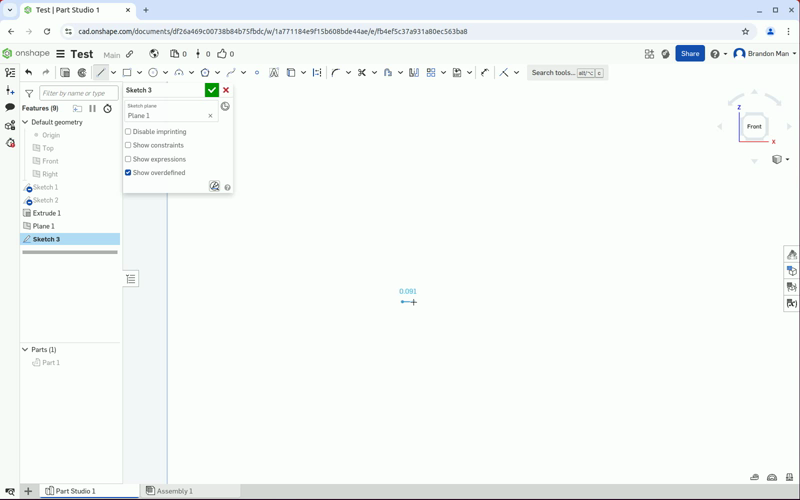
scroll(6)
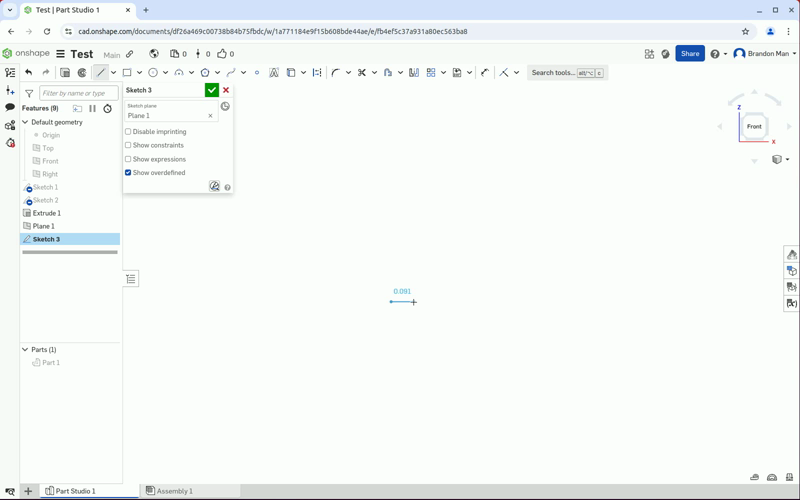
click(413, 301)
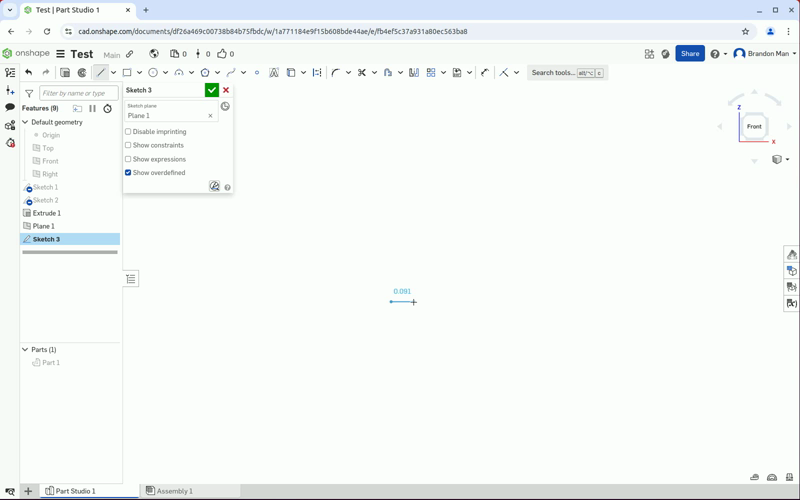
scroll(-6)
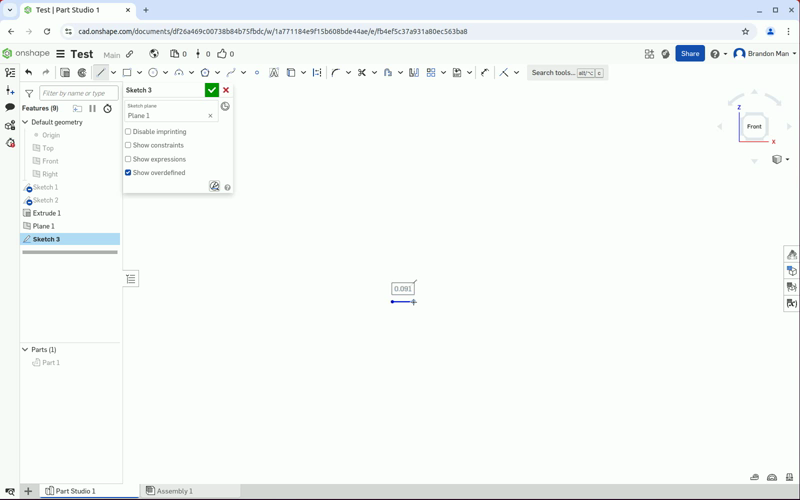
scroll(-6)
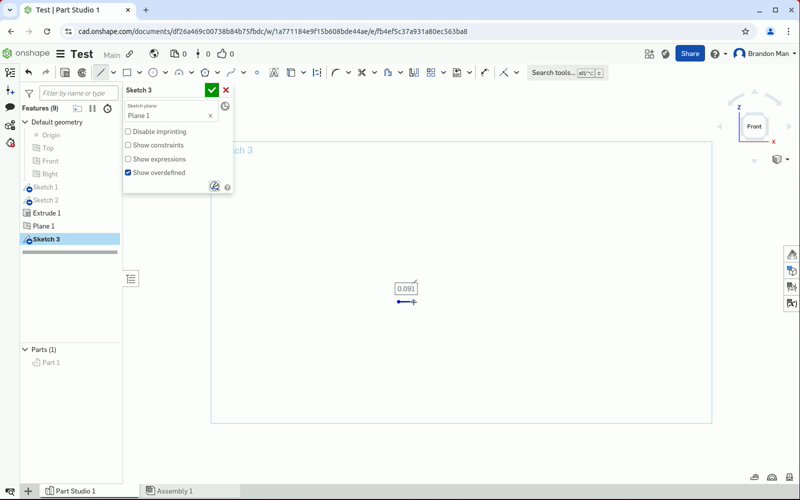
scroll(-6)
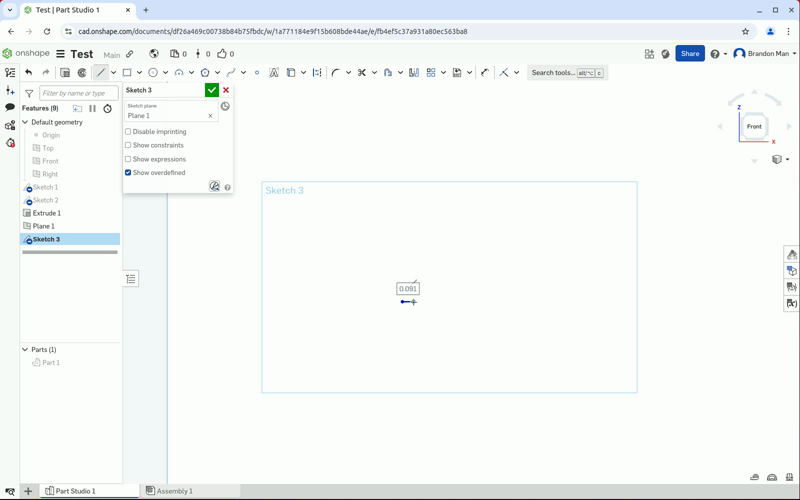
scroll(-6)
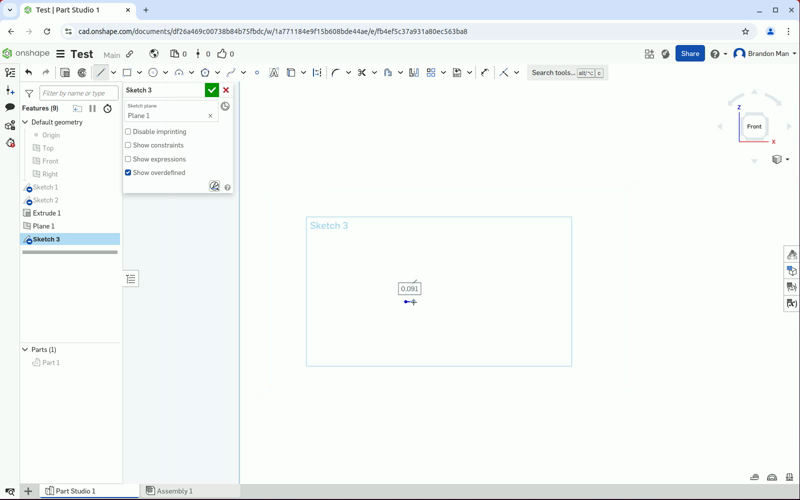
scroll(-6)
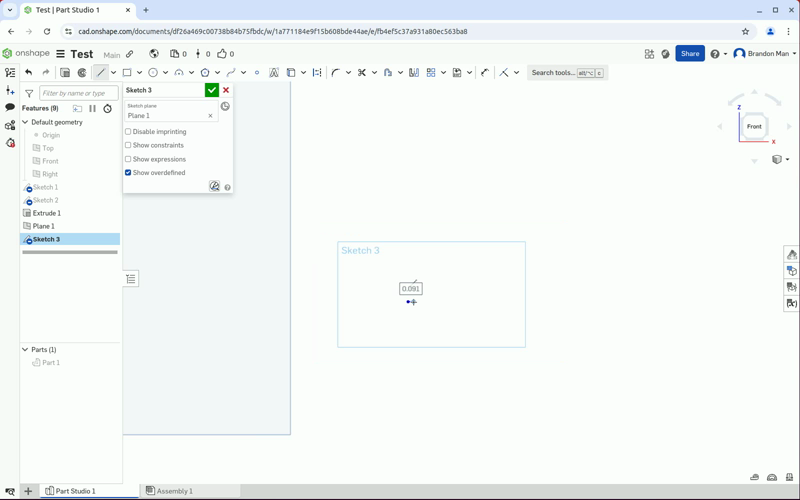
scroll(-6)
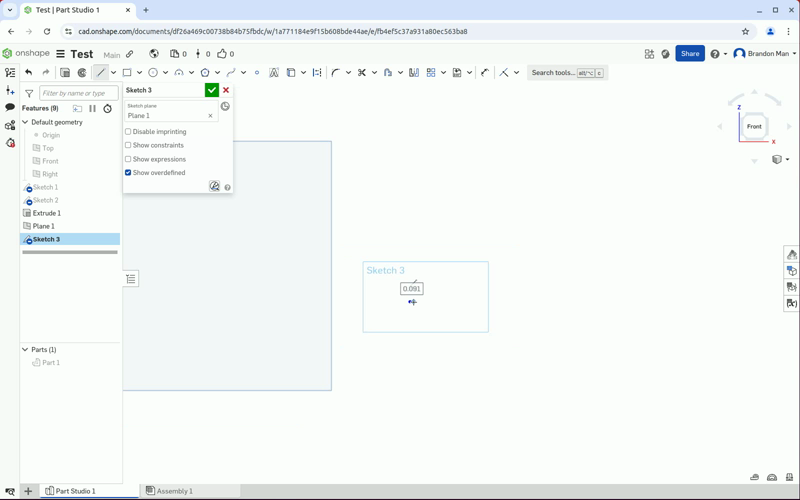
scroll(-6)
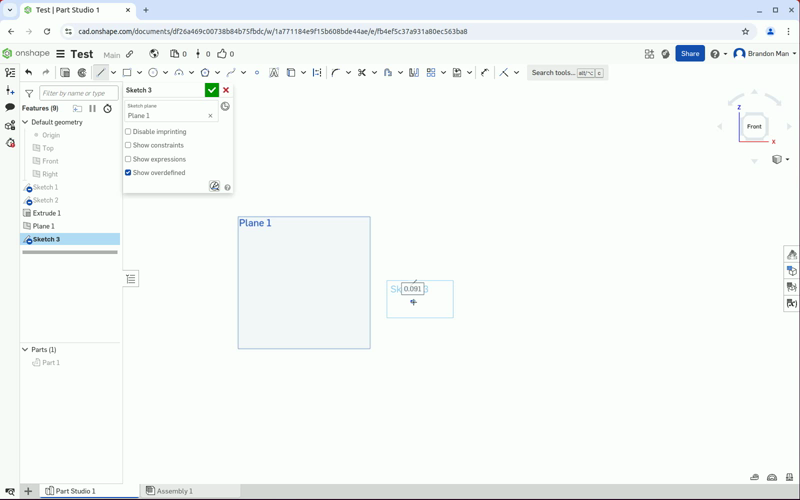
key_up(shift)
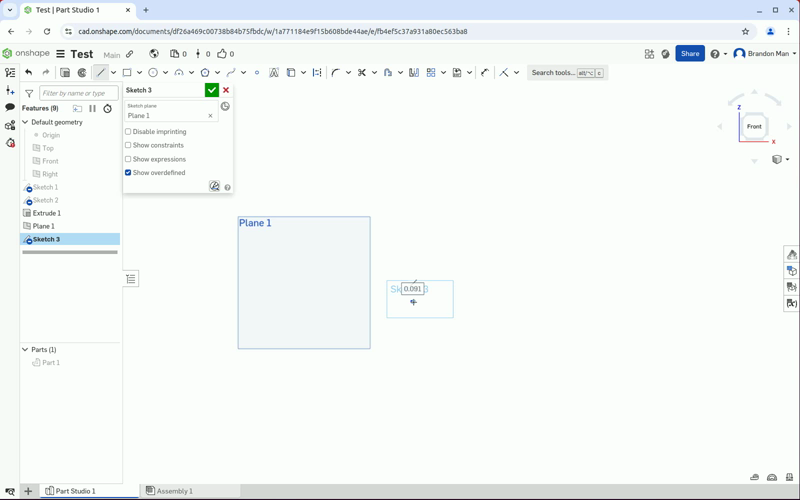
key_down(shift)
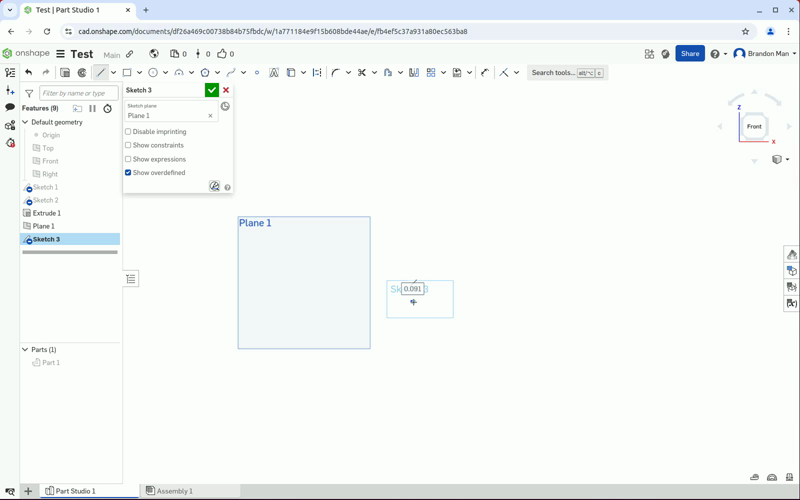
mouse_move(443, 301)
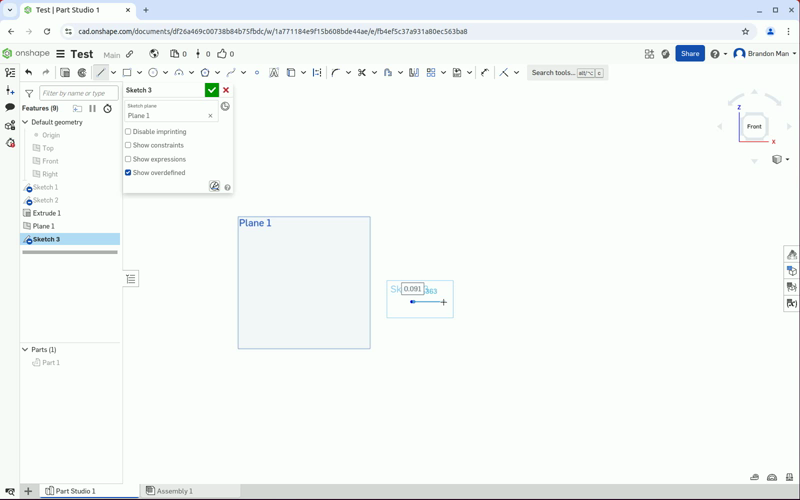
mouse_move(413, 267)
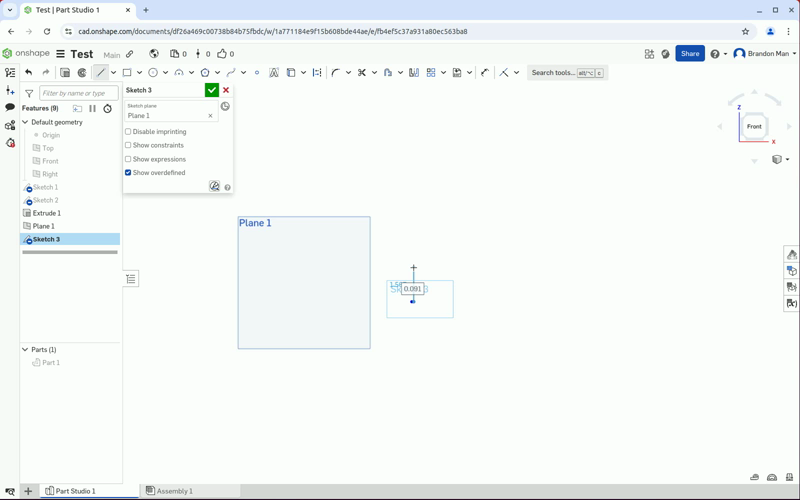
click(413, 267)
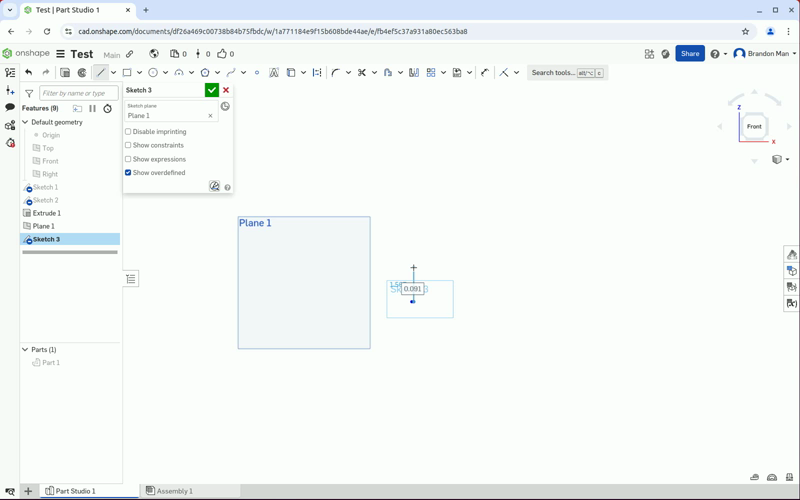
key_up(shift)
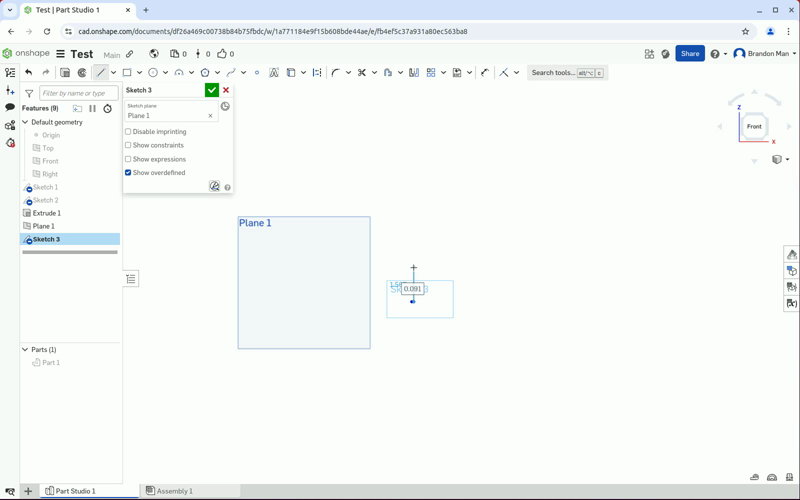
key_down(shift)
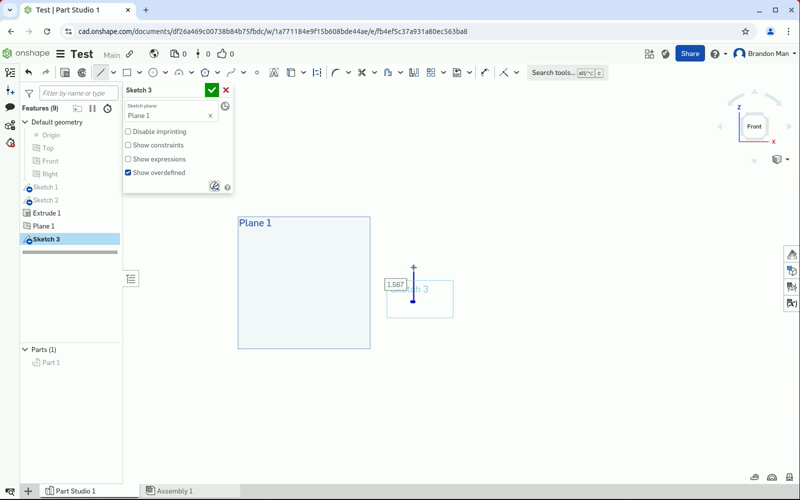
mouse_move(508, 267)
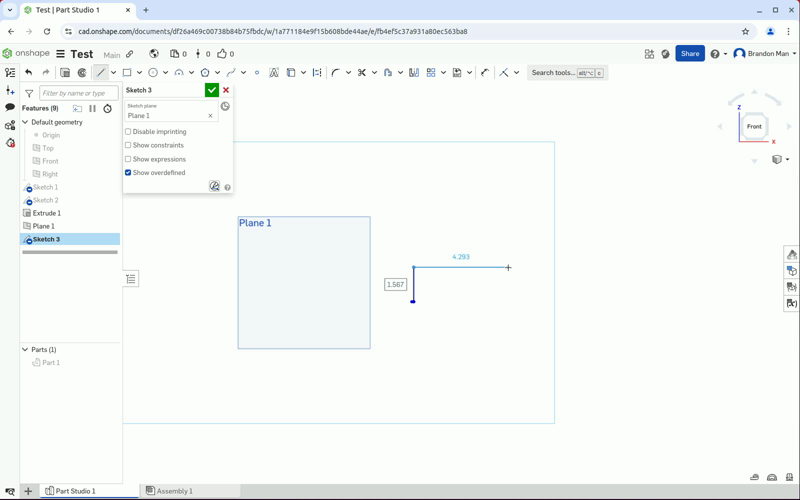
click(508, 267)
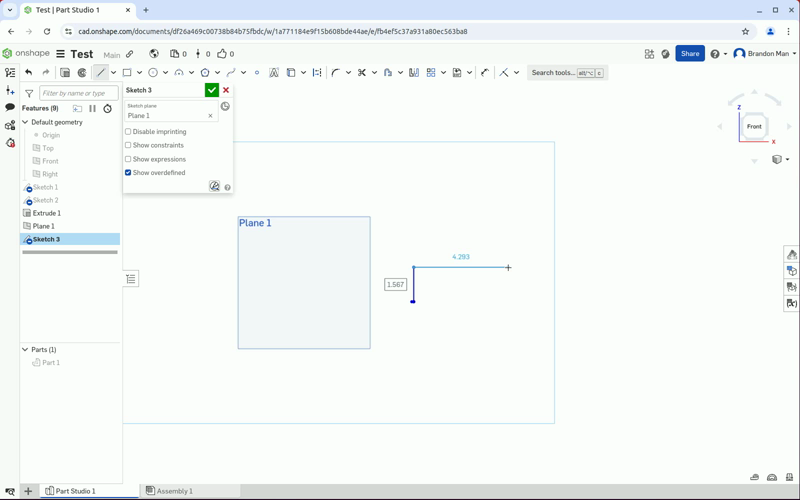
key_up(shift)
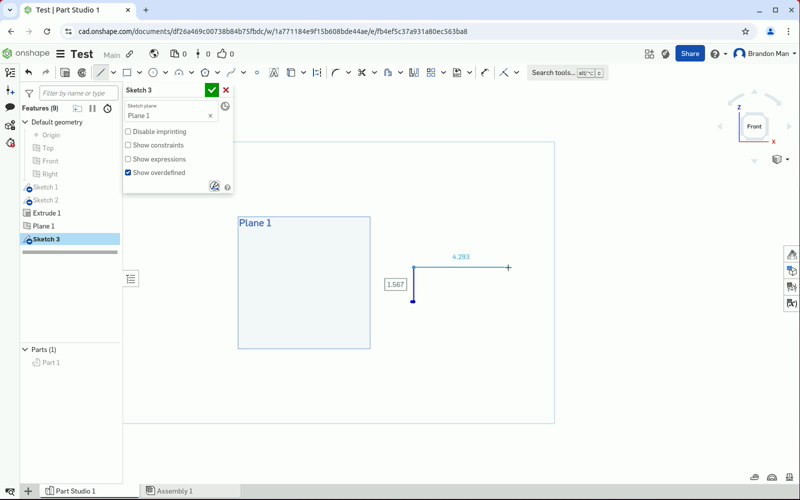
key_down(shift)
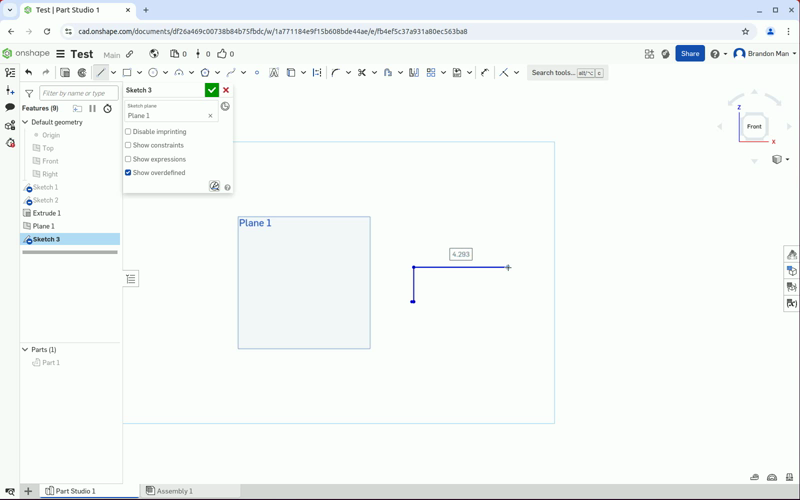
mouse_move(538, 267)
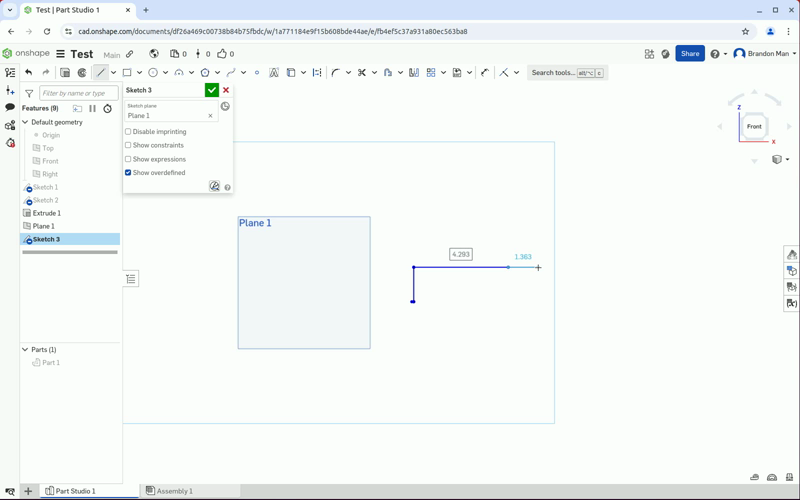
mouse_move(508, 301)
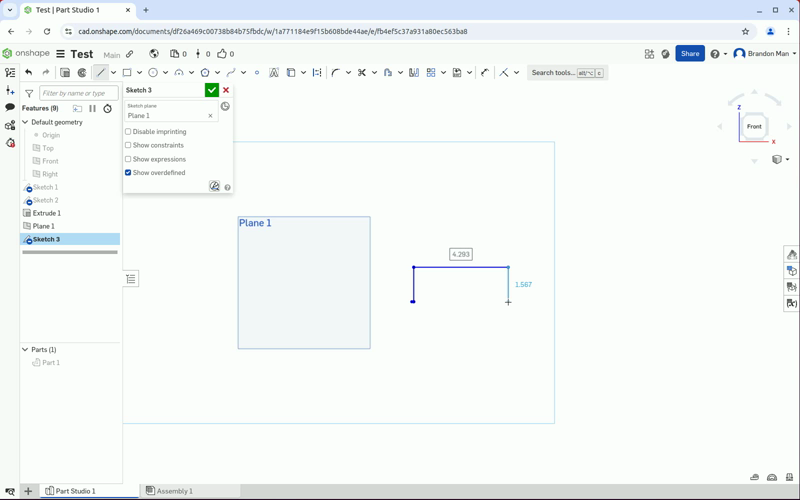
click(508, 301)
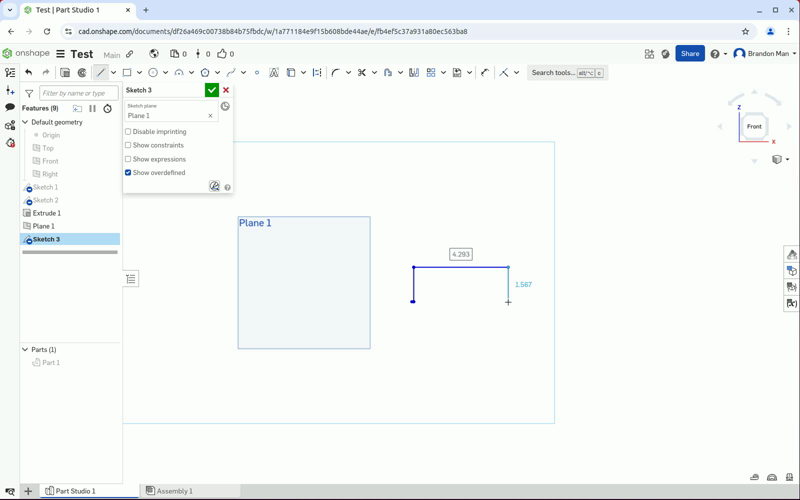
key_up(shift)
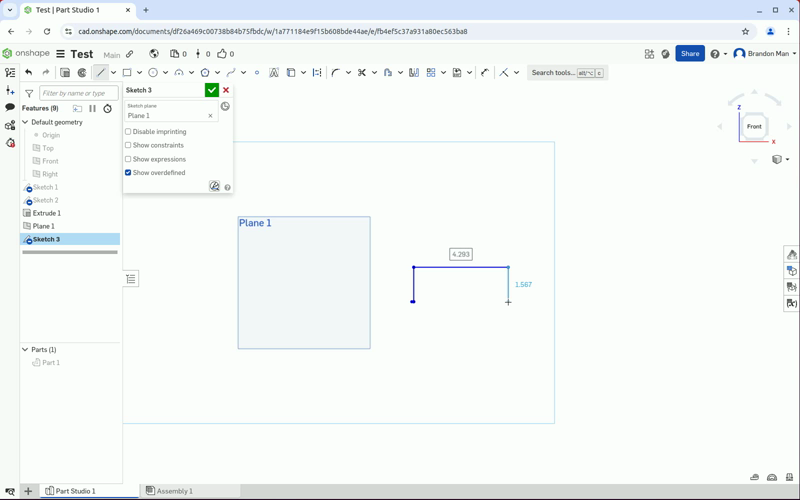
key_down(shift)
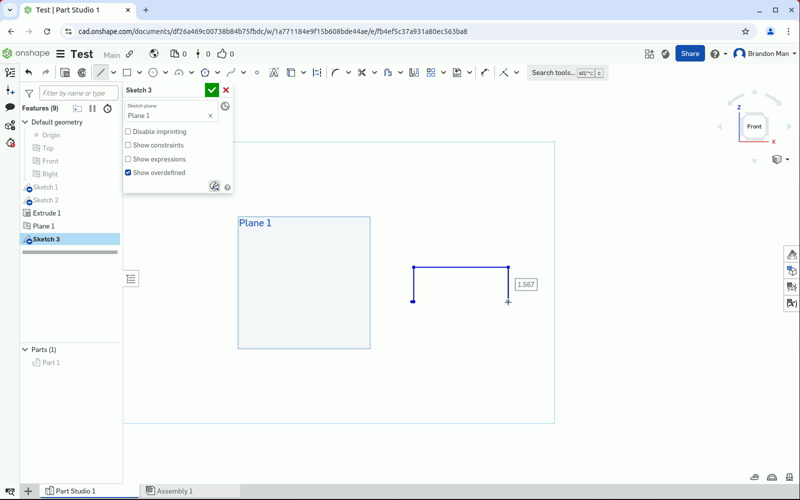
mouse_move(538, 301)
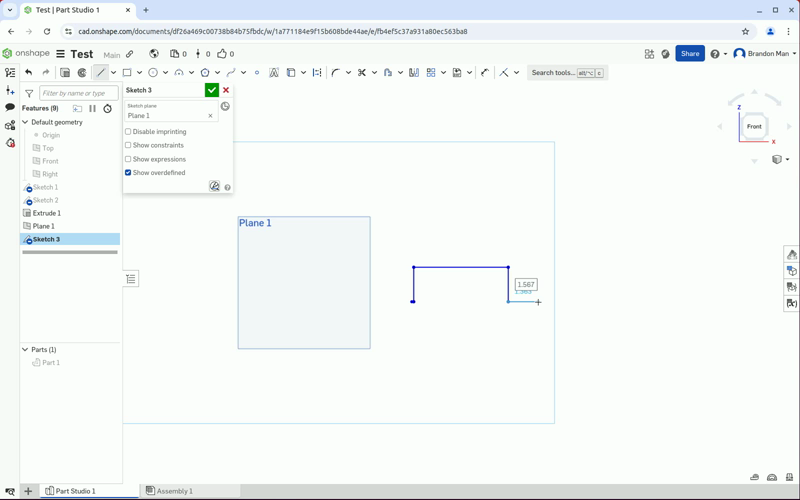
mouse_move(510, 301)
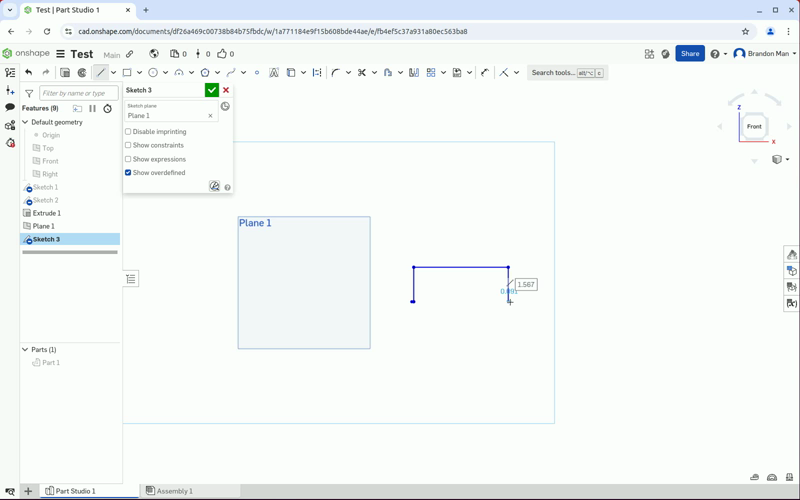
scroll(6)
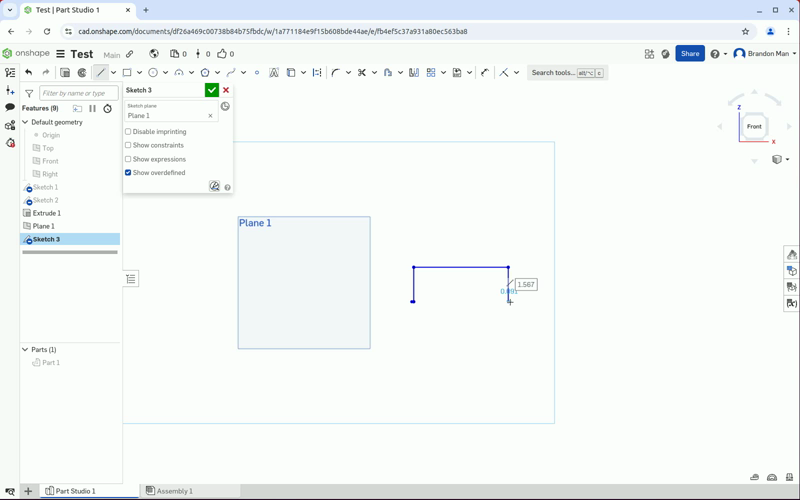
scroll(6)
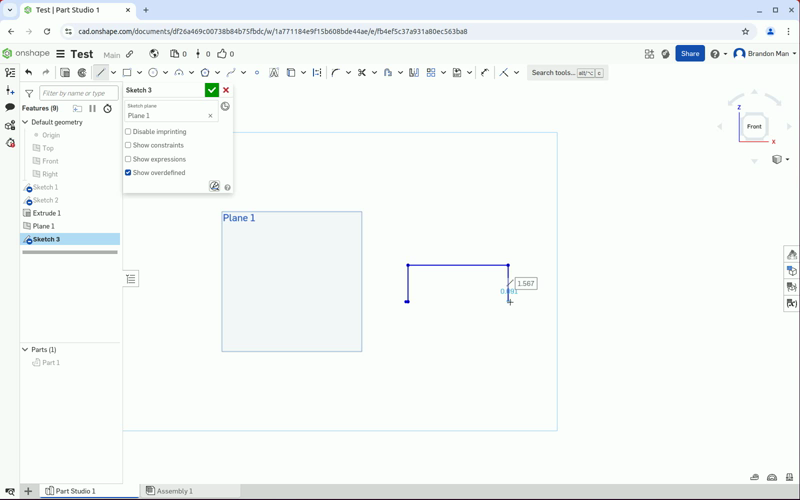
scroll(6)
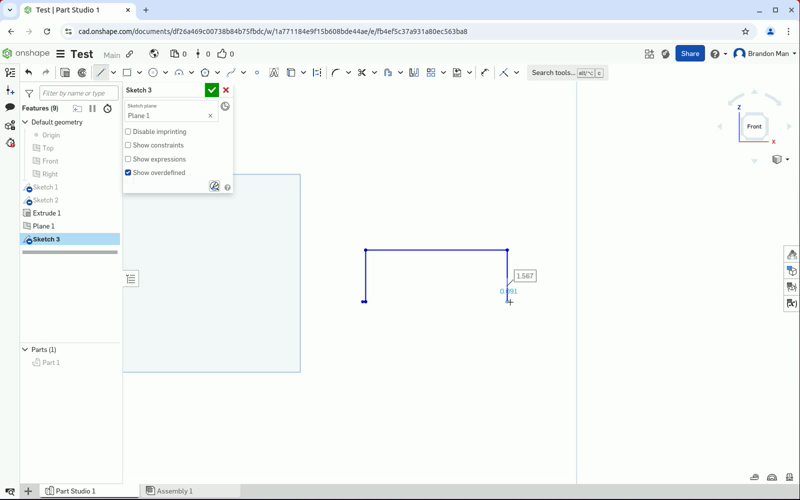
scroll(6)
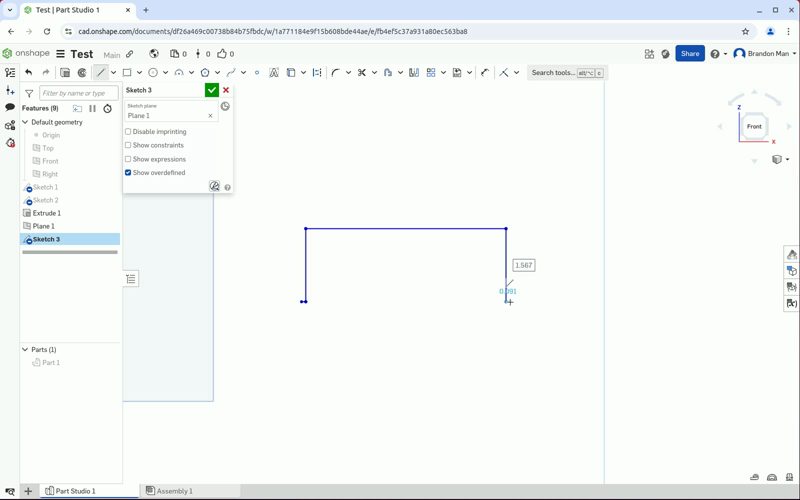
scroll(6)
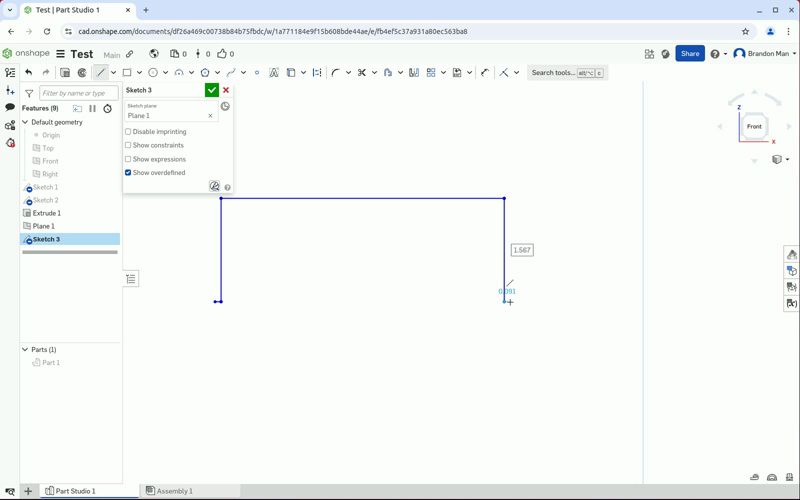
scroll(6)
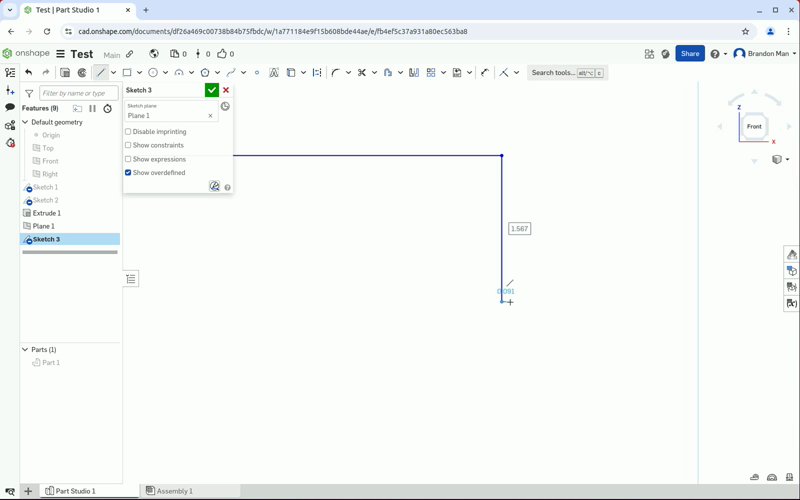
scroll(6)
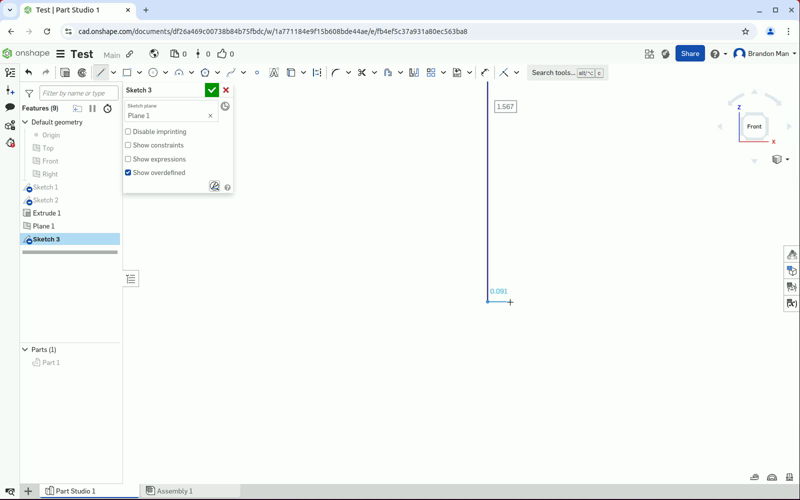
click(510, 301)
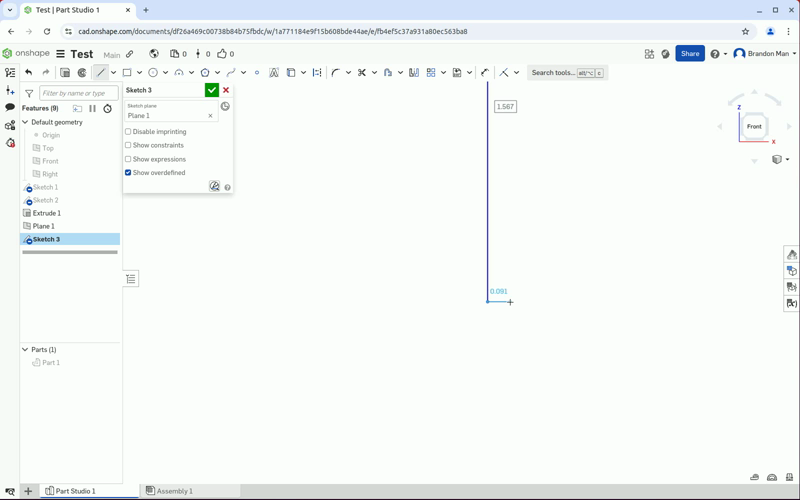
scroll(-6)
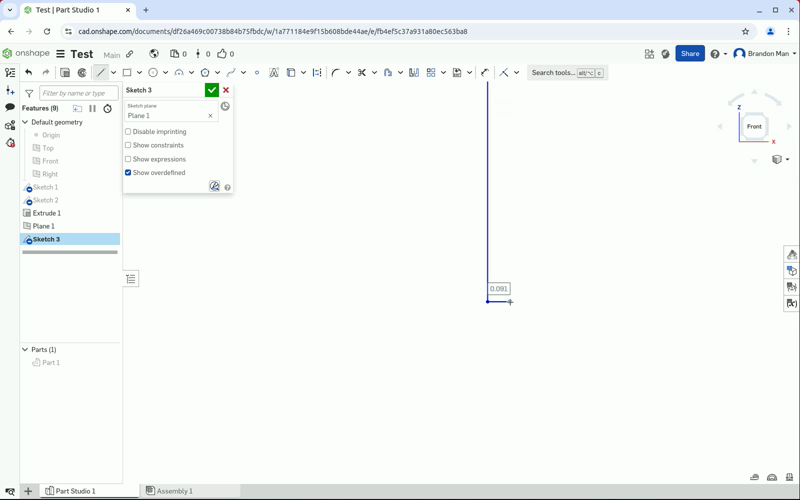
scroll(-6)
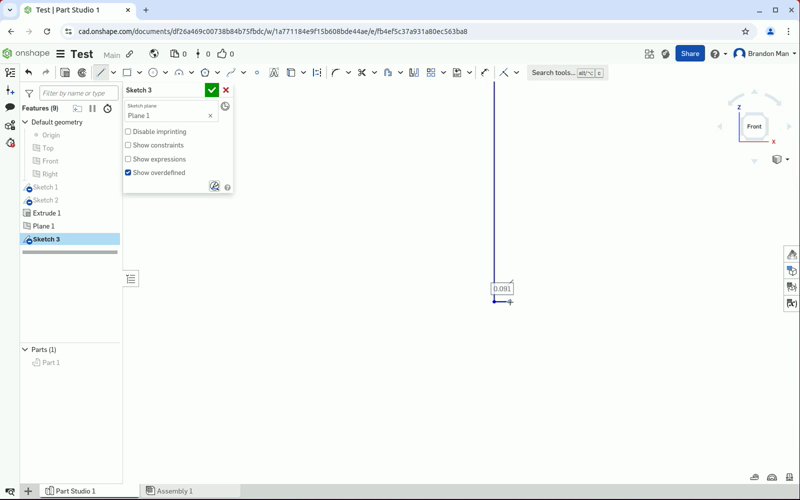
scroll(-6)
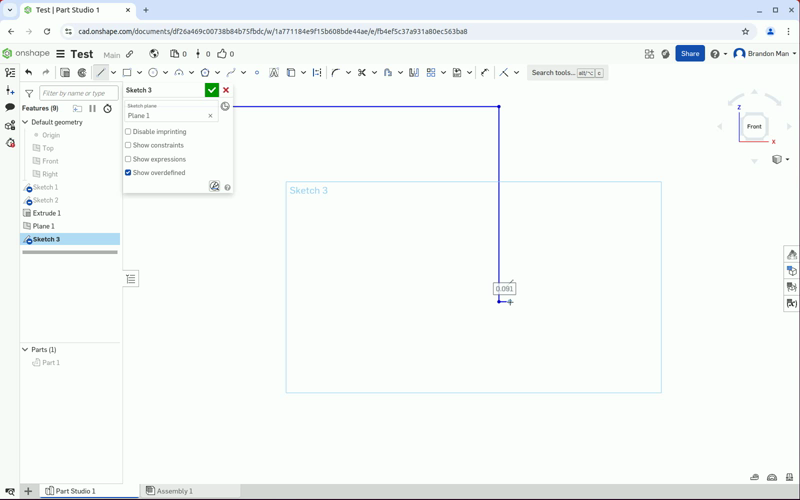
scroll(-6)
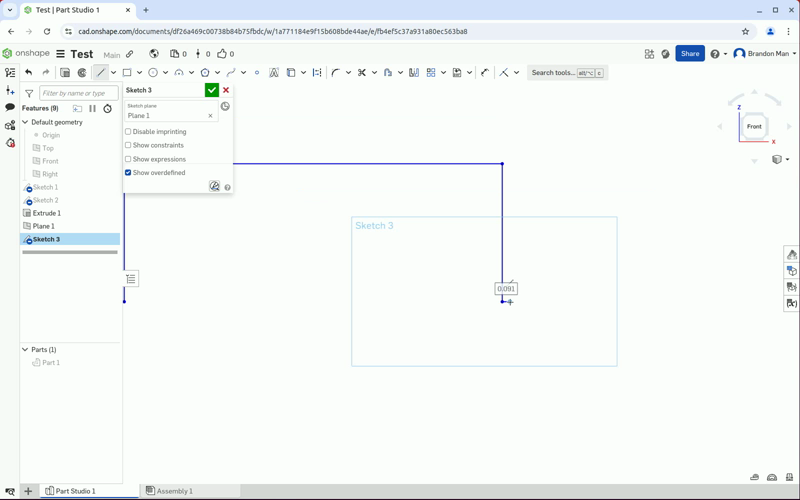
scroll(-6)
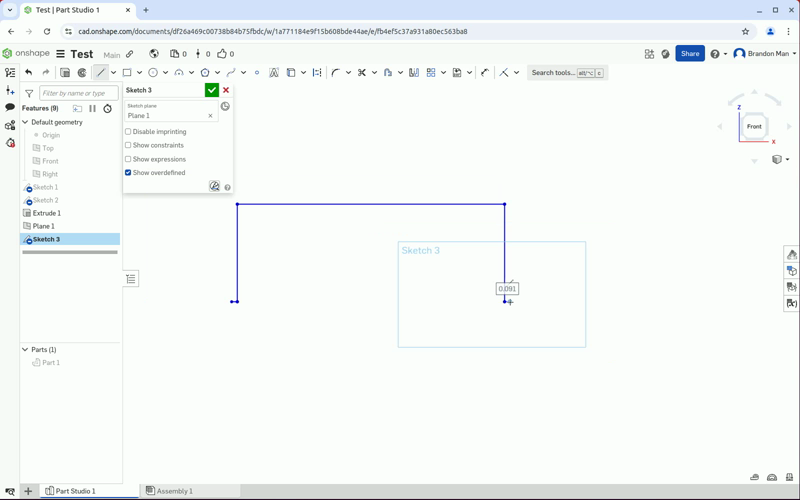
scroll(-6)
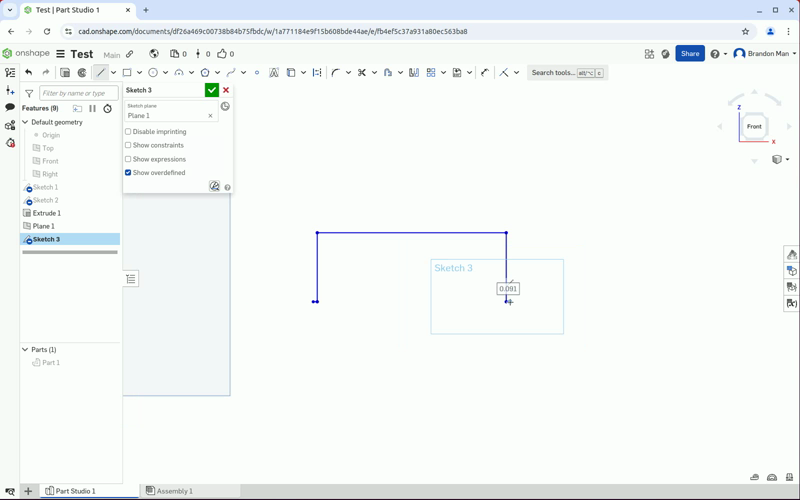
scroll(-6)
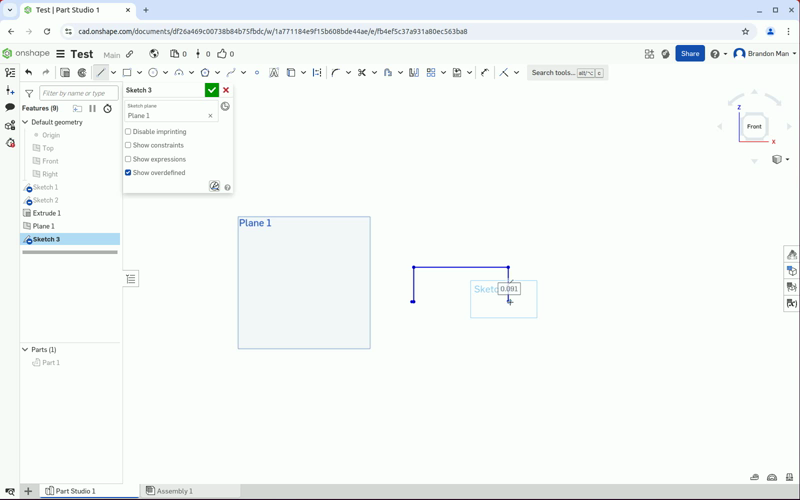
key_up(shift)
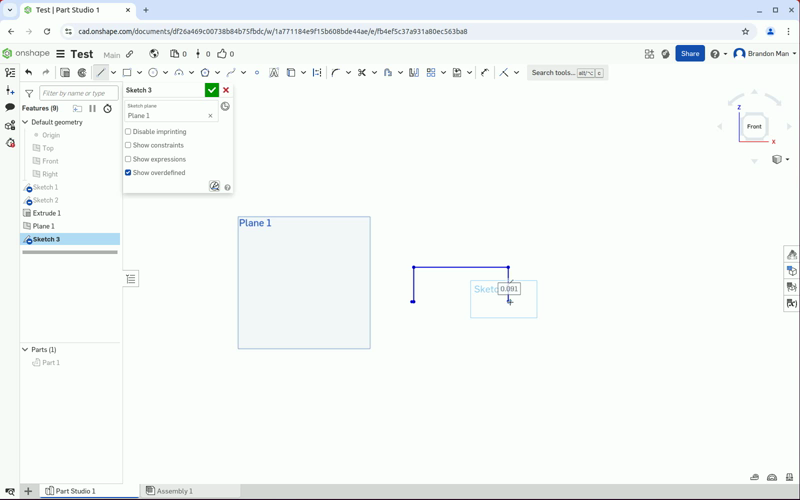
key_down(shift)
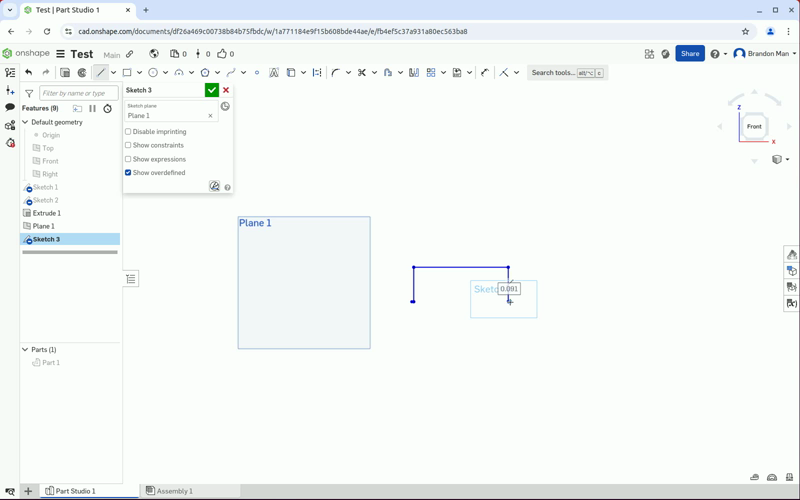
mouse_move(540, 301)
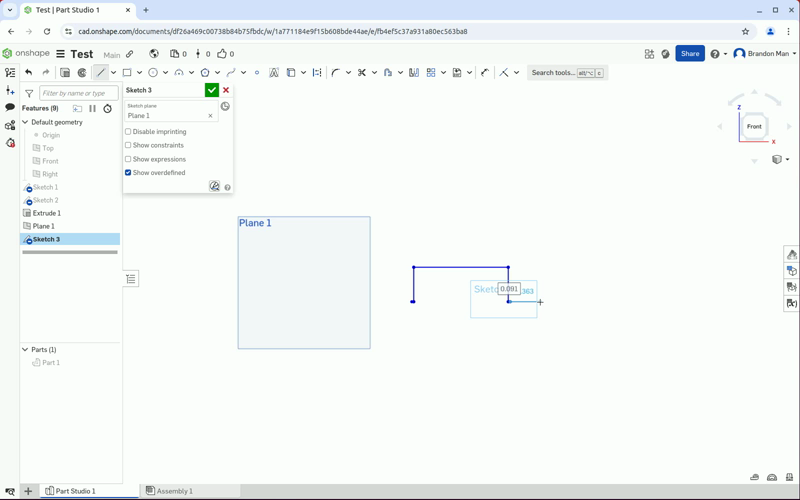
mouse_move(510, 261)
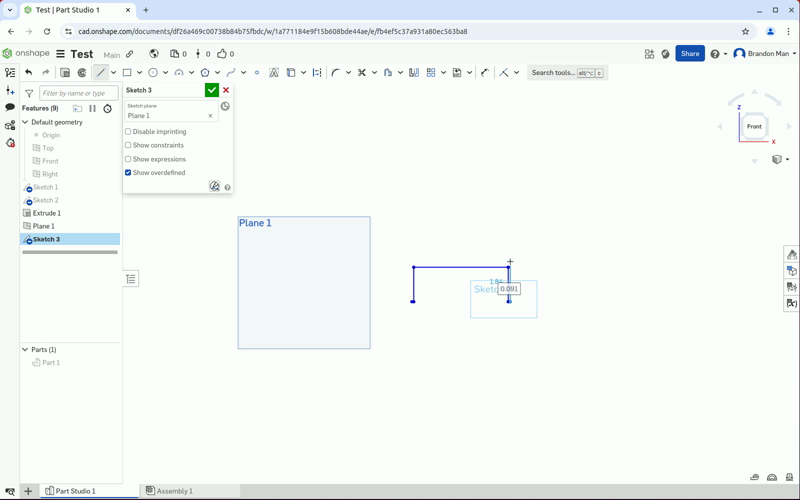
click(510, 261)
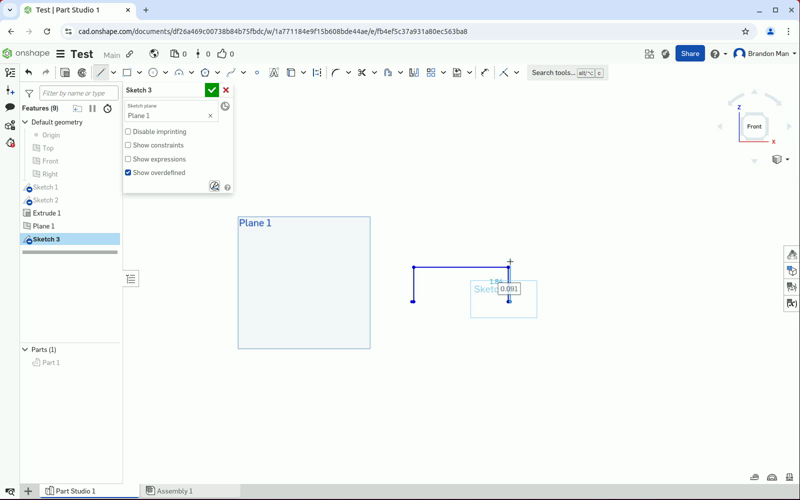
key_up(shift)
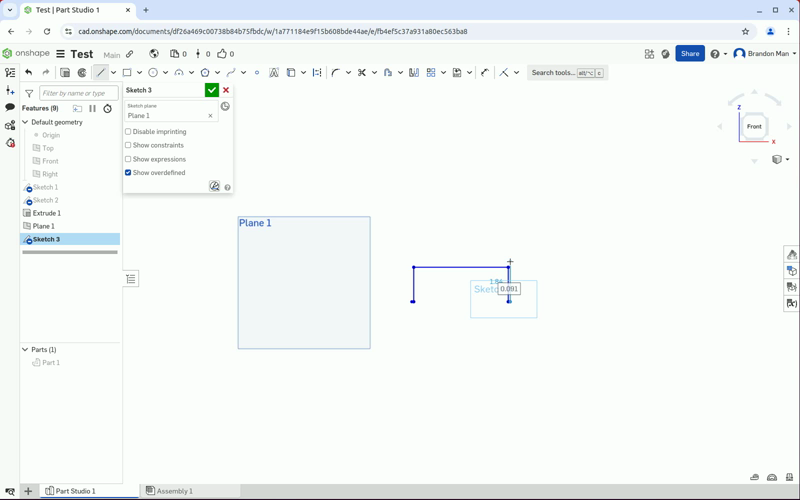
key_down(shift)
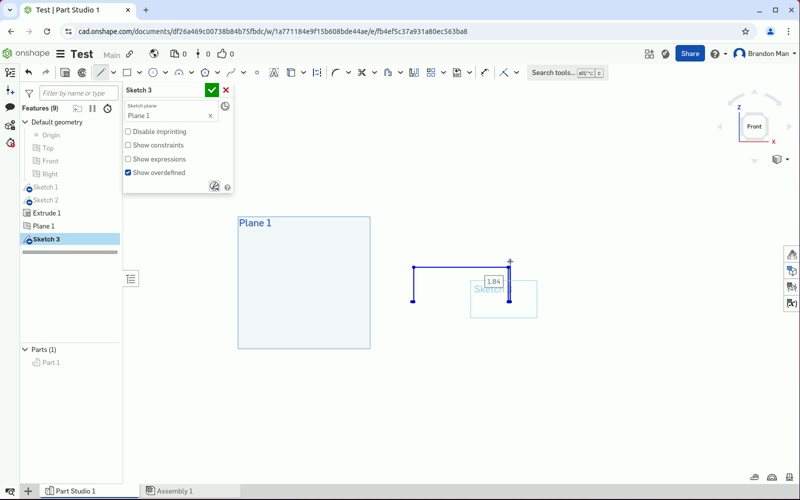
mouse_move(411, 261)
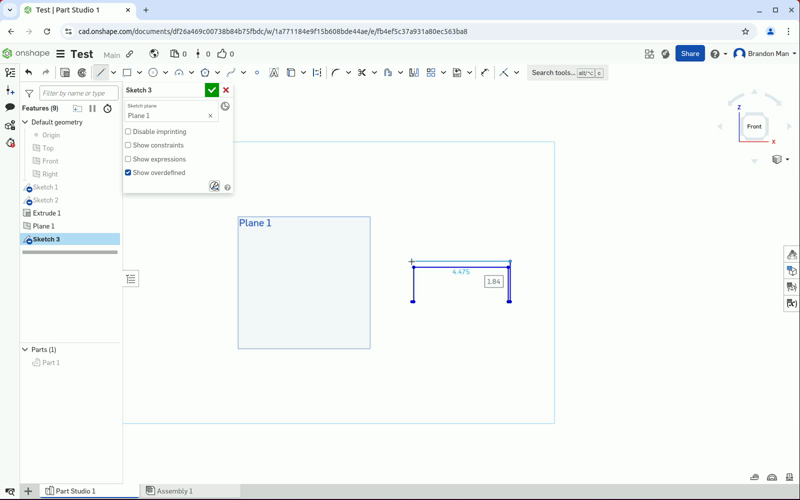
click(411, 261)
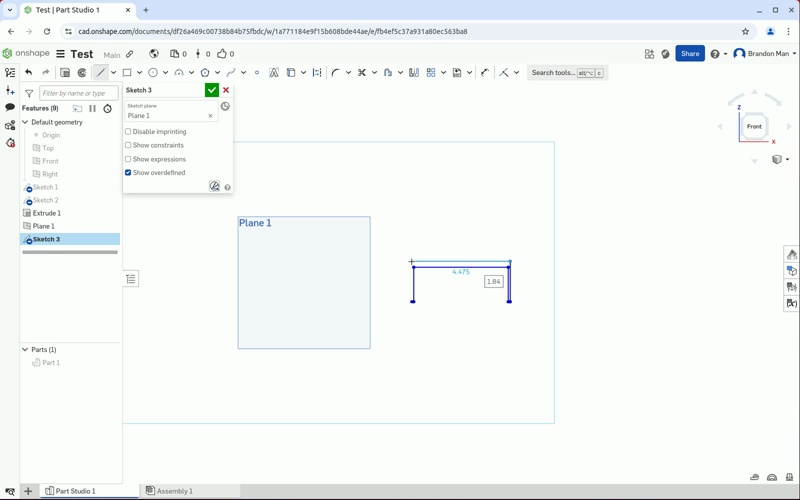
key_up(shift)
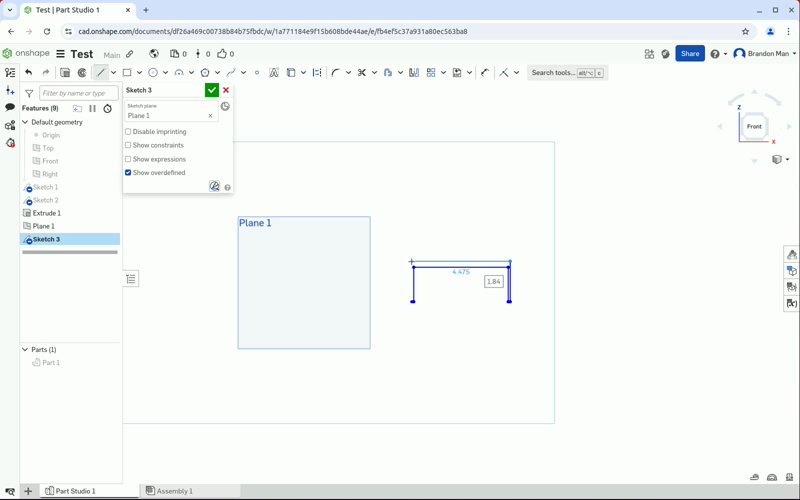
mouse_move(441, 261)
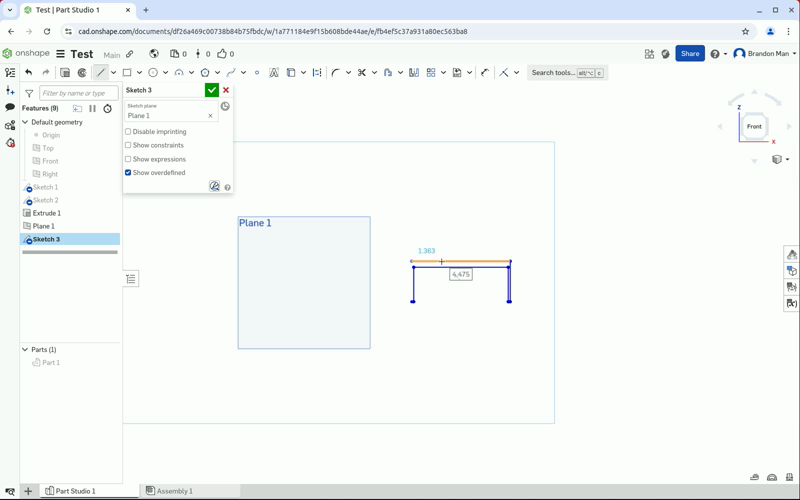
key_down(shift)
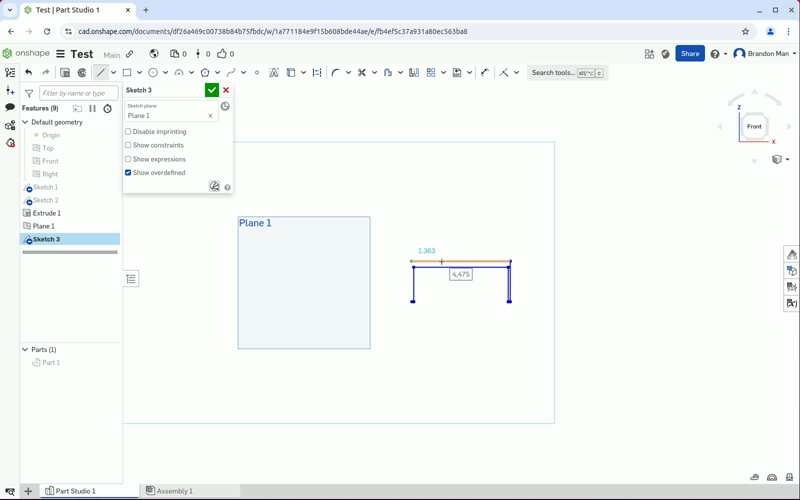
mouse_move(411, 301)
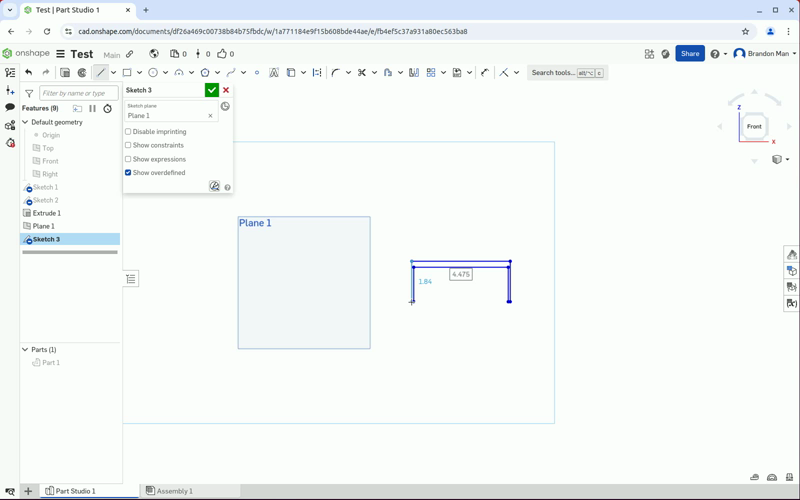
scroll(6)
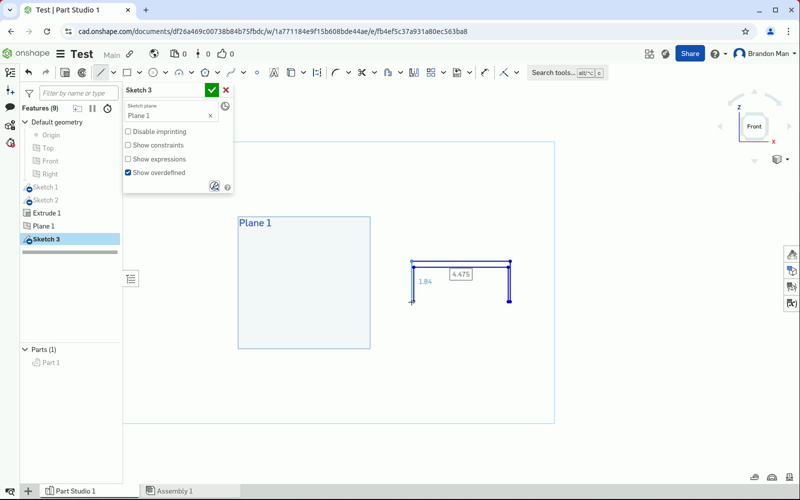
scroll(6)
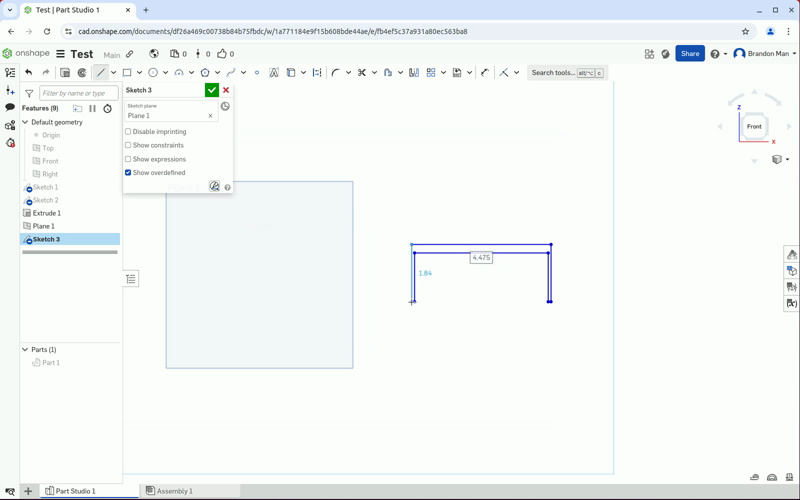
scroll(6)
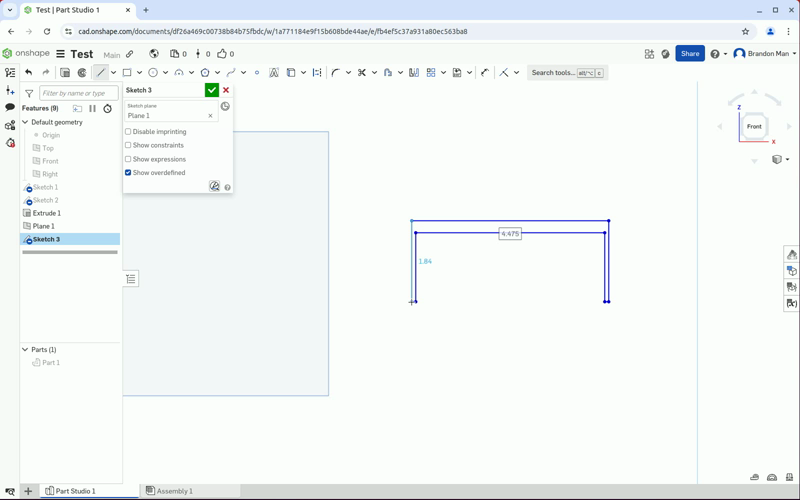
scroll(6)
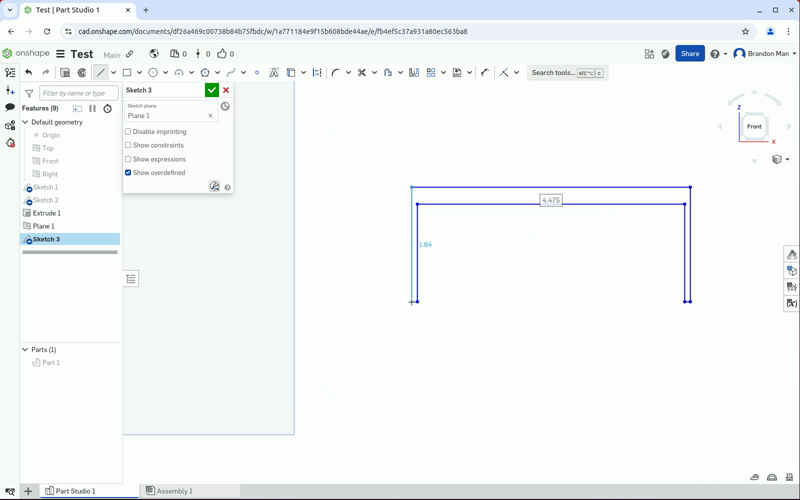
scroll(6)
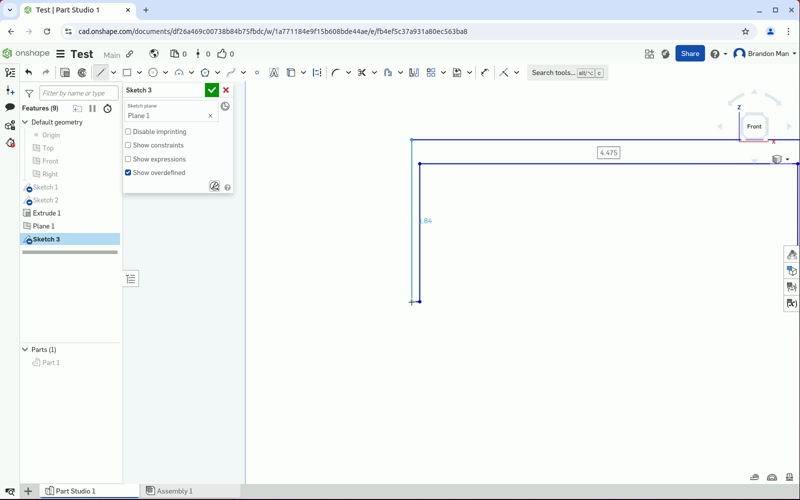
scroll(6)
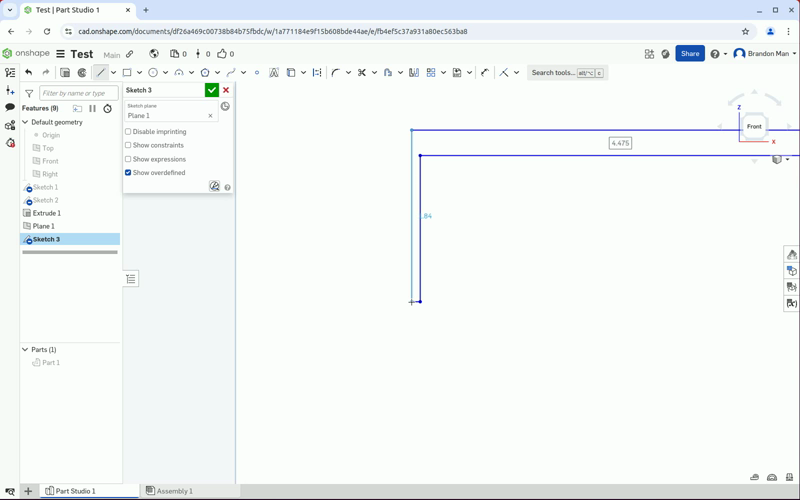
scroll(6)
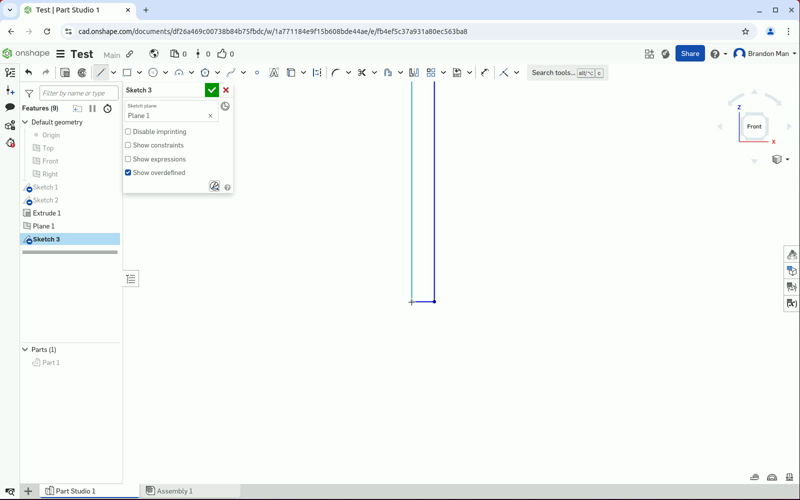
key_up(shift)
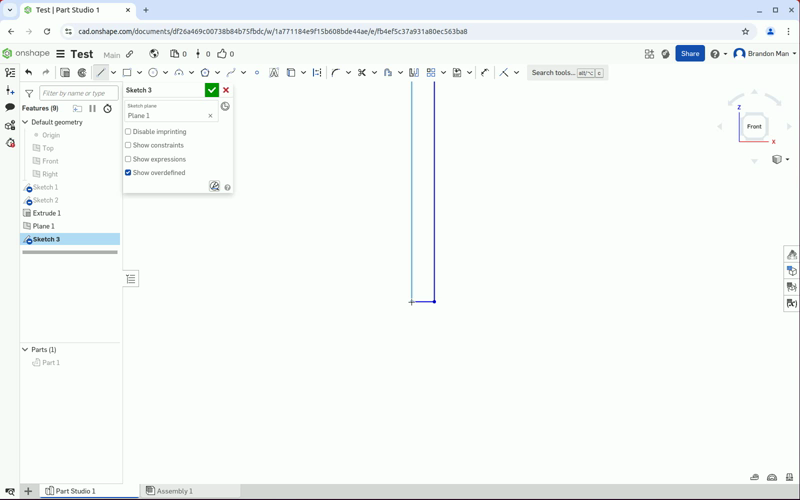
click(411, 301)
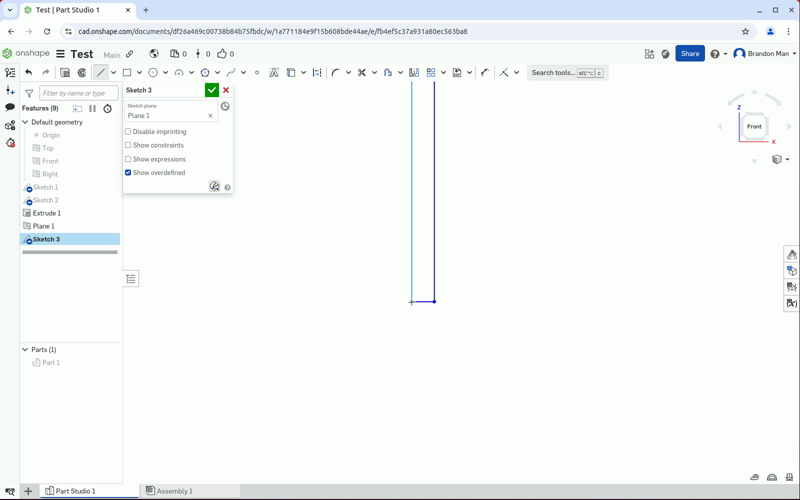
scroll(-6)
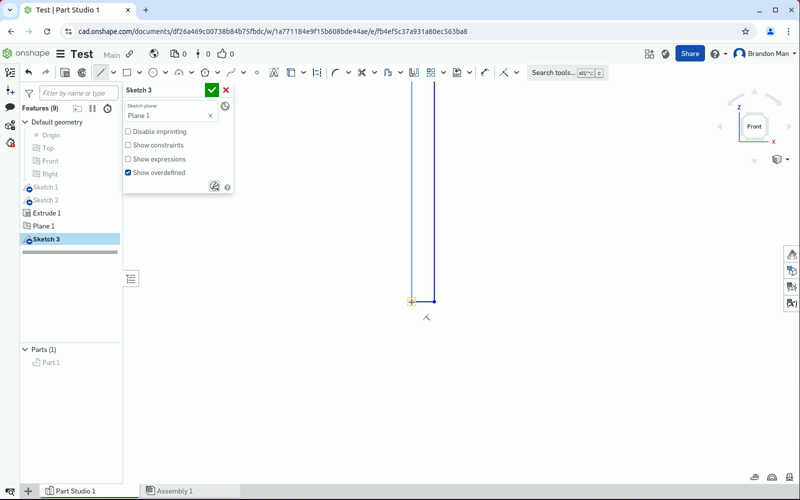
scroll(-6)
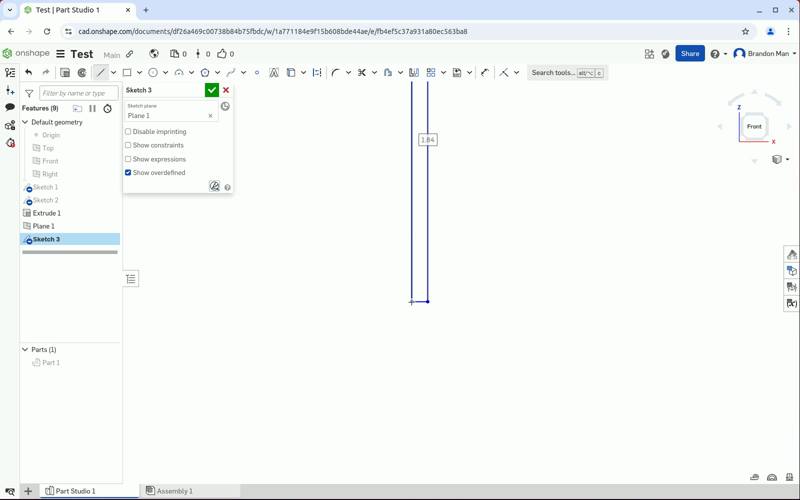
scroll(-6)
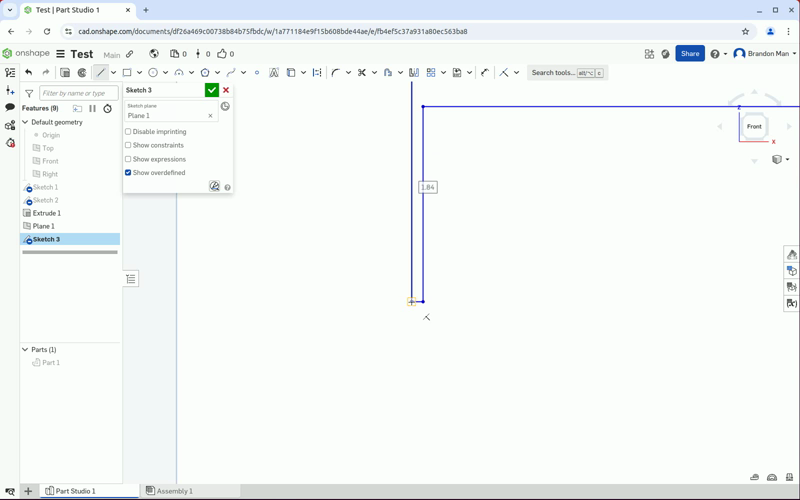
scroll(-6)
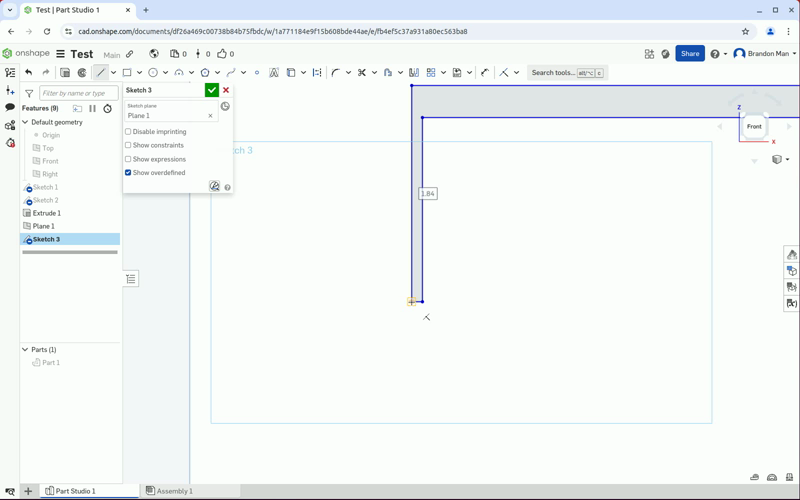
scroll(-6)
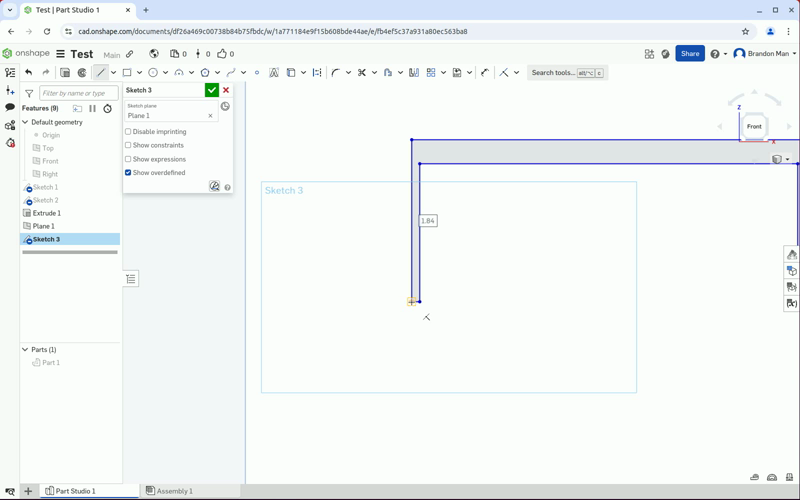
scroll(-6)
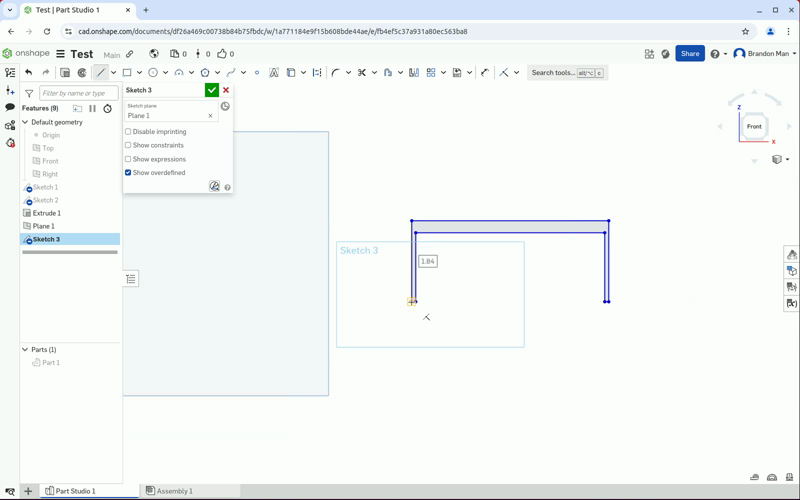
scroll(-6)
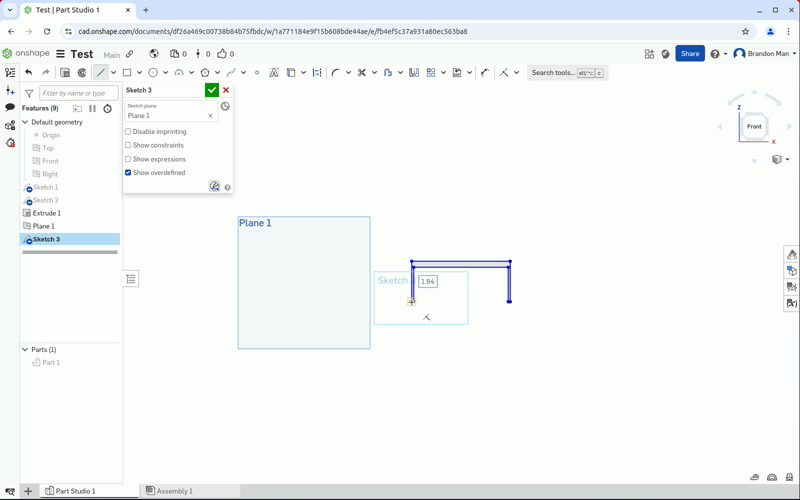
key(esc)
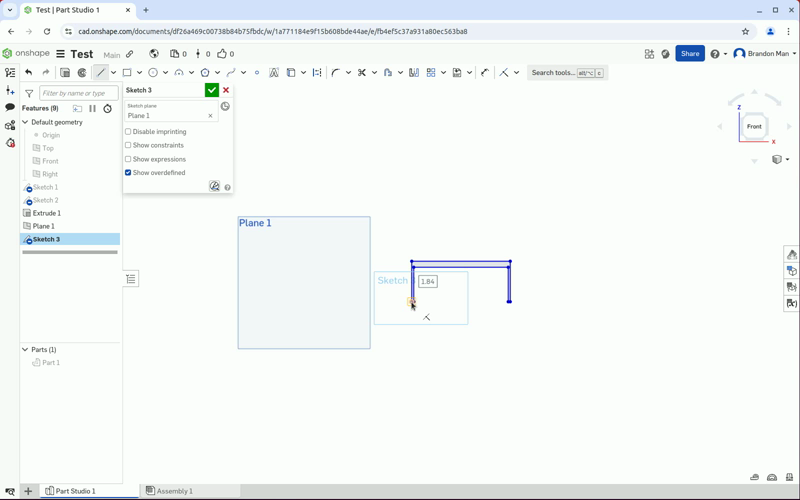
mouse_move(491, 262)
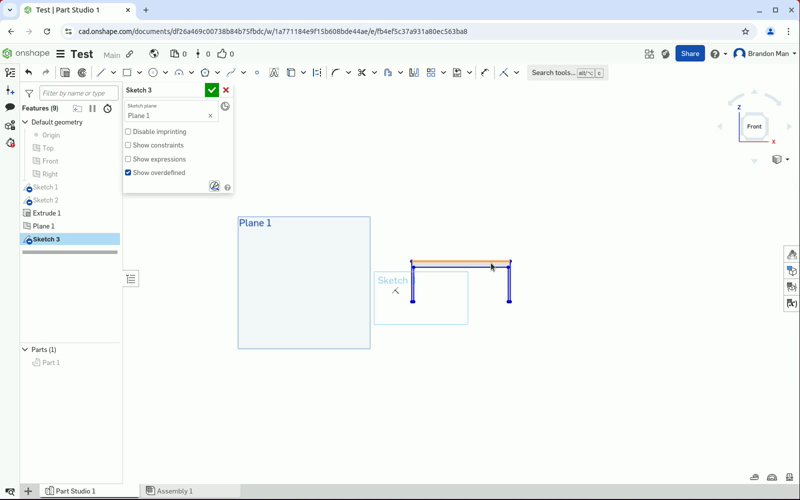
scroll(6)
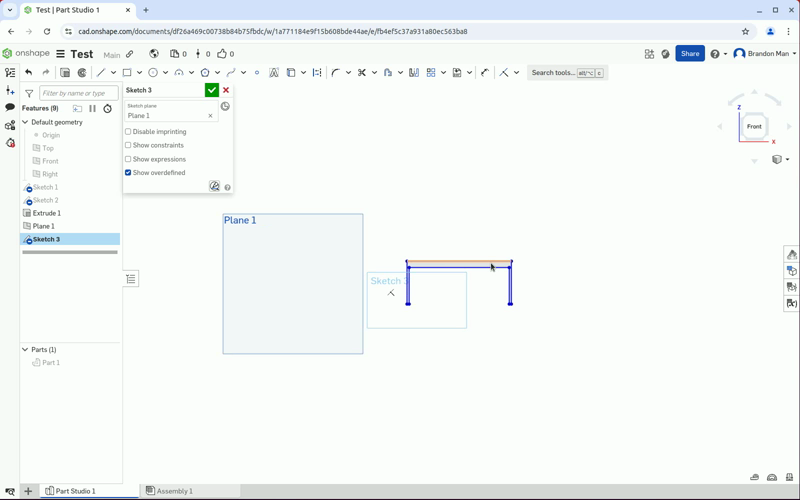
scroll(6)
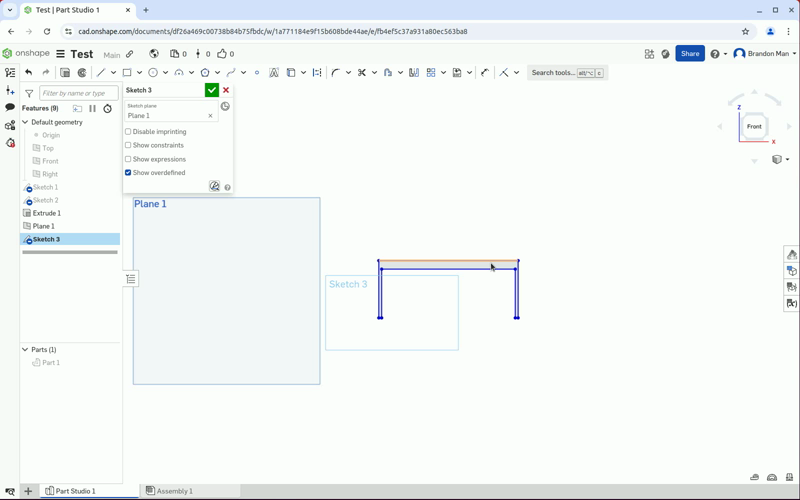
scroll(6)
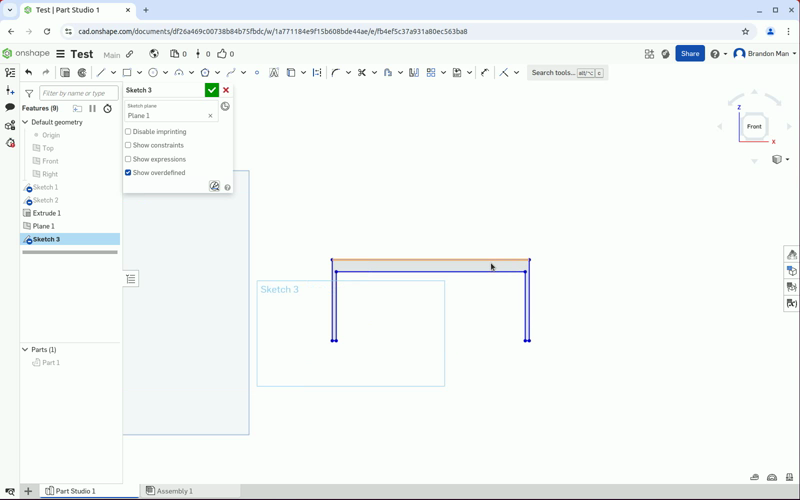
scroll(6)
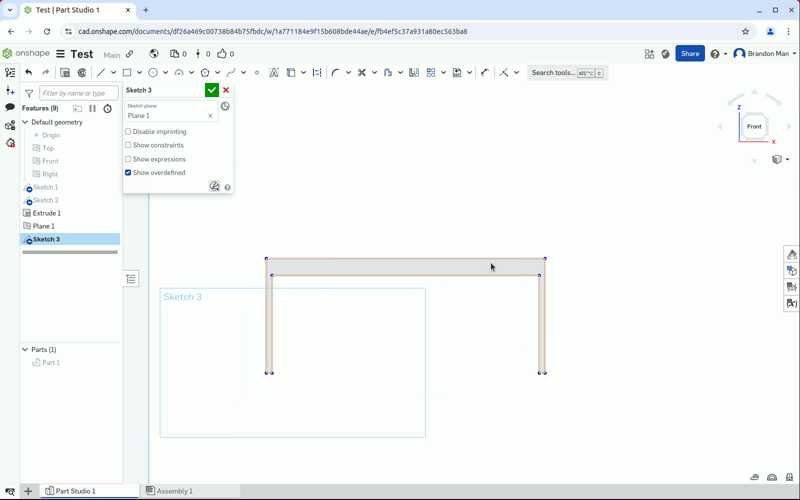
scroll(6)
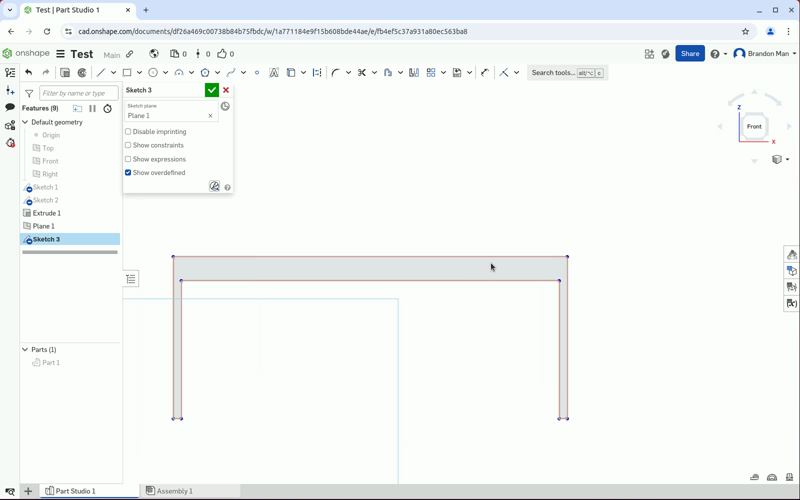
scroll(6)
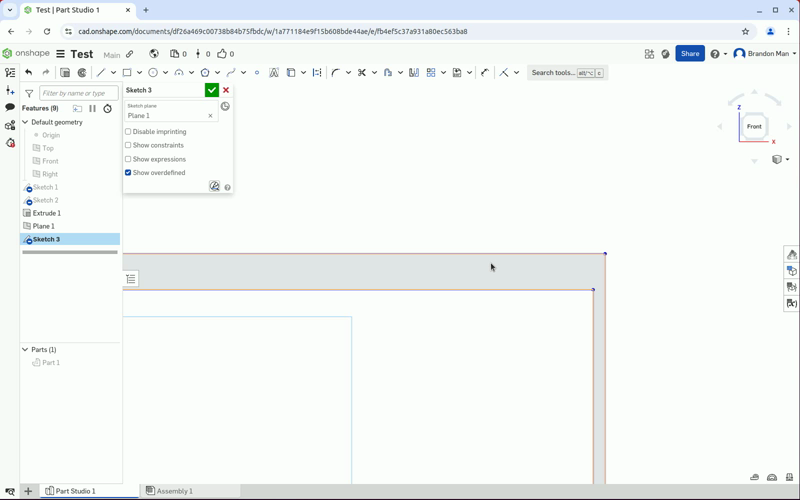
scroll(6)
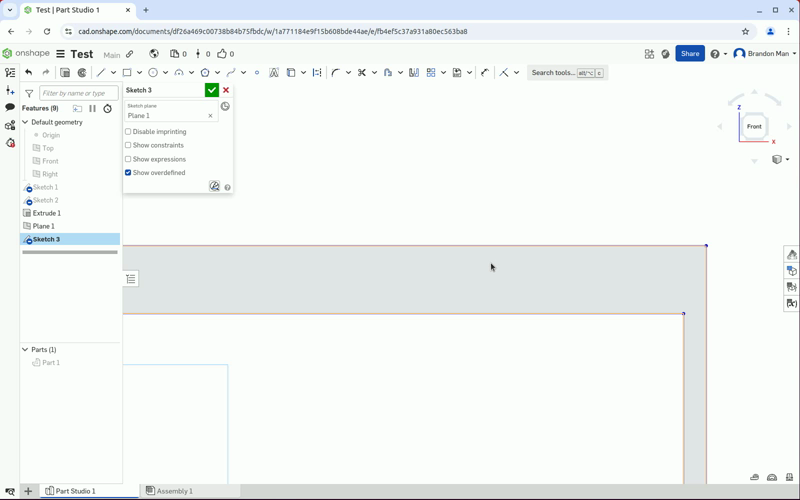
click(491, 262)
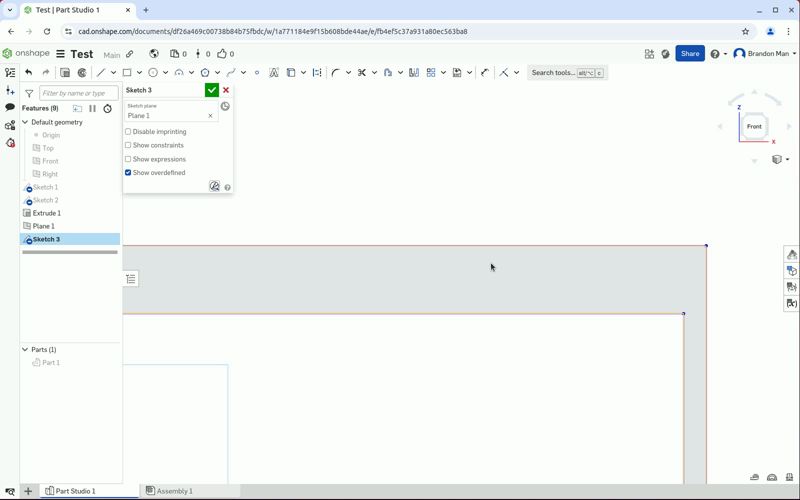
scroll(-6)
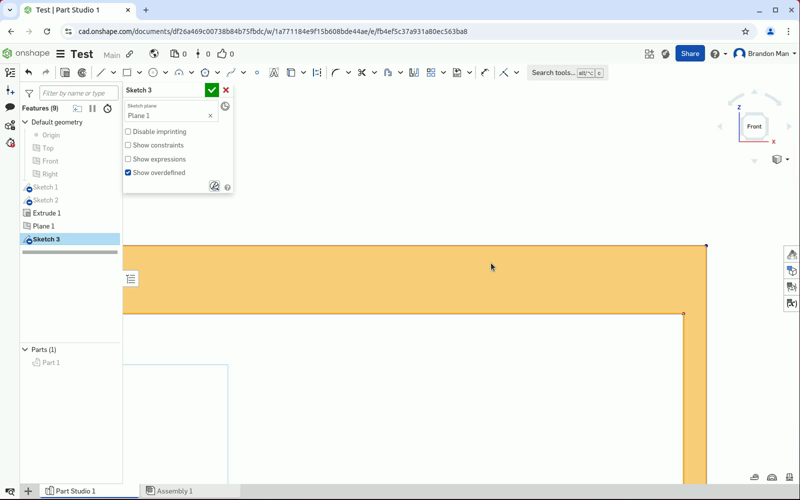
scroll(-6)
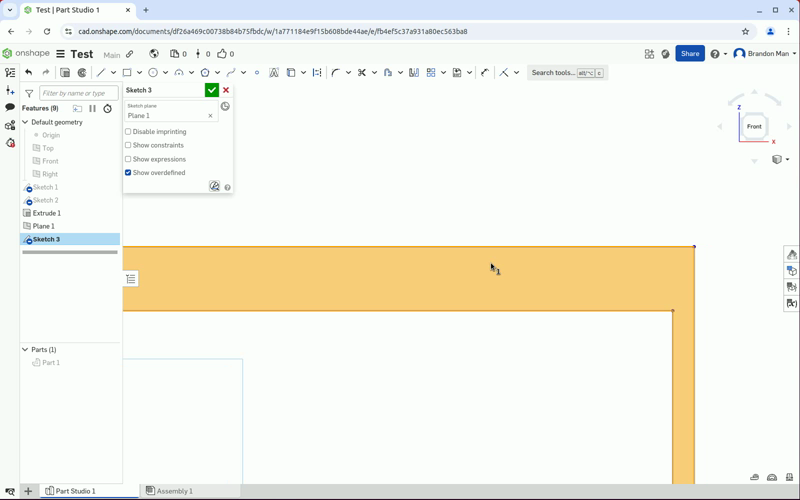
scroll(-6)
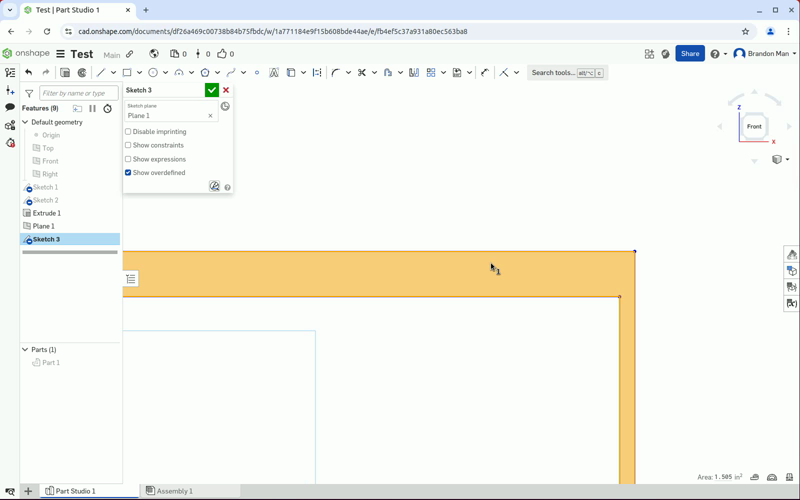
scroll(-6)
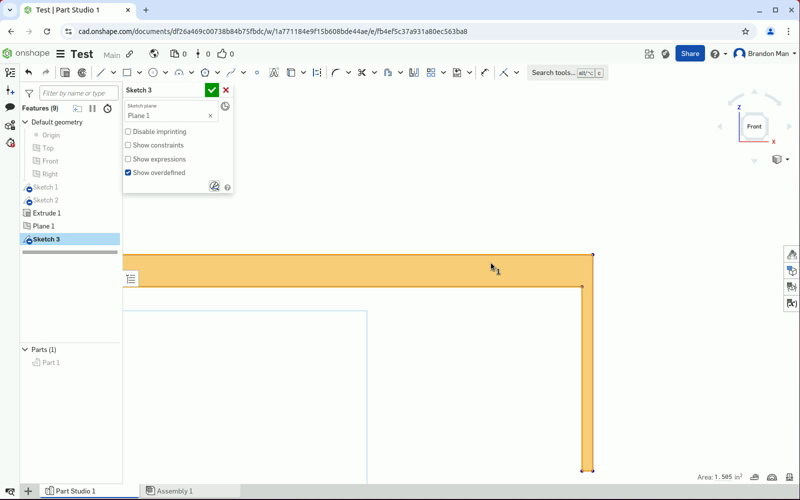
scroll(-6)
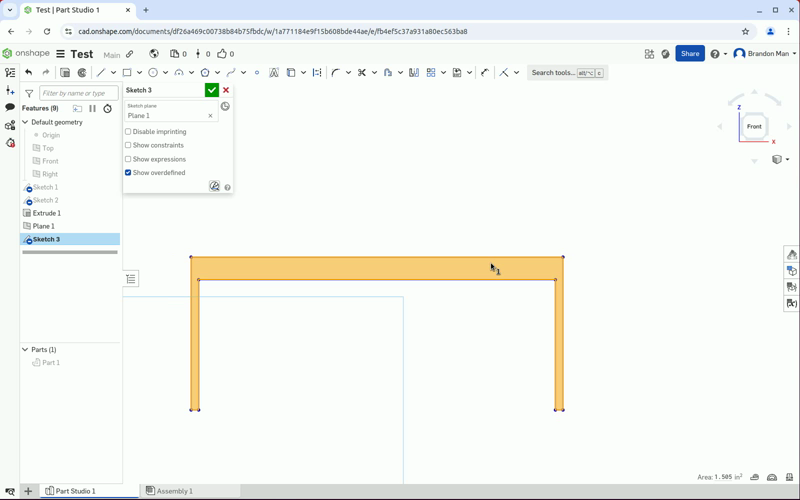
scroll(-6)
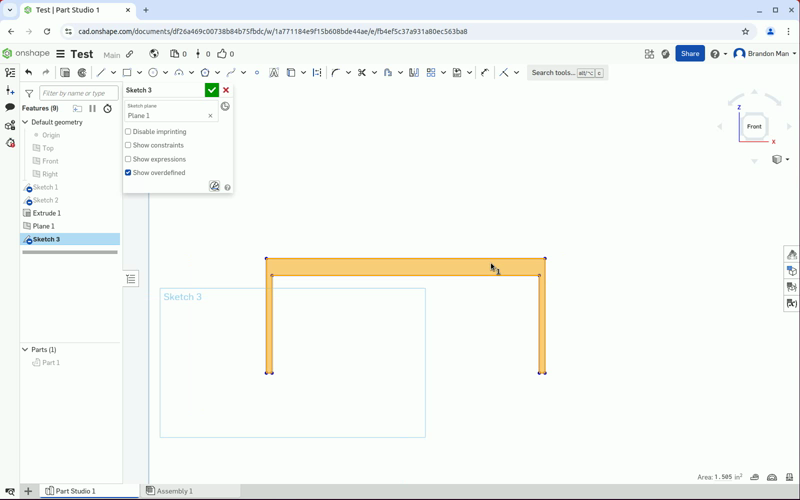
scroll(-6)
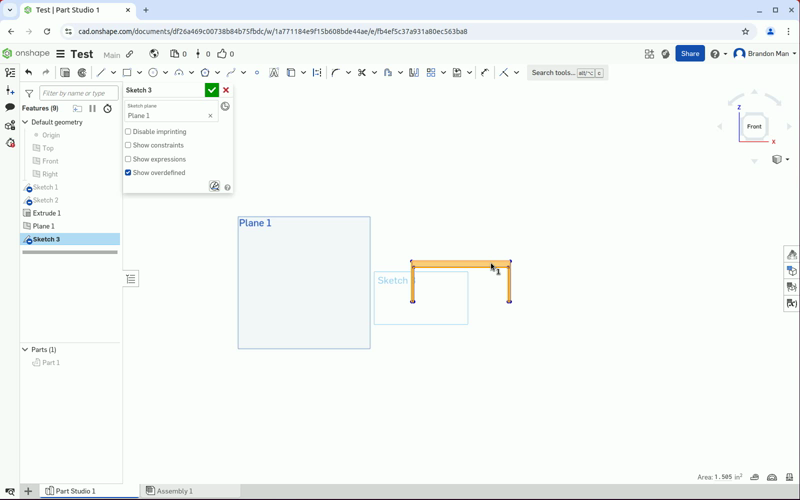
mouse_move(73, 352)
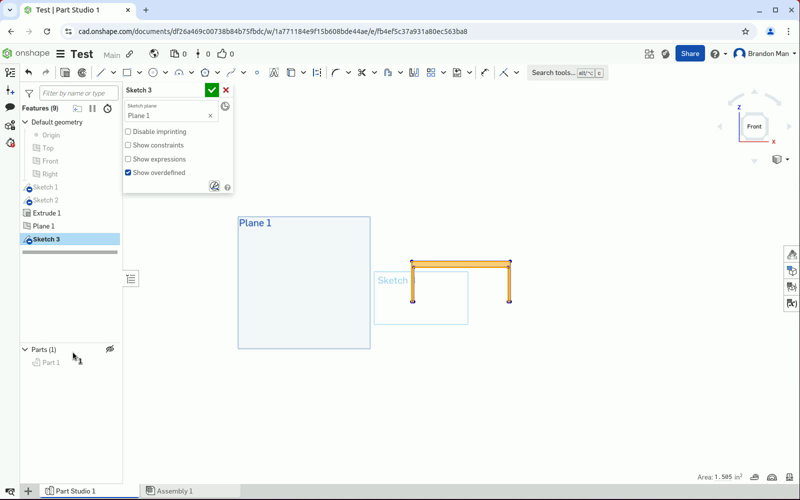
key(shift+y)
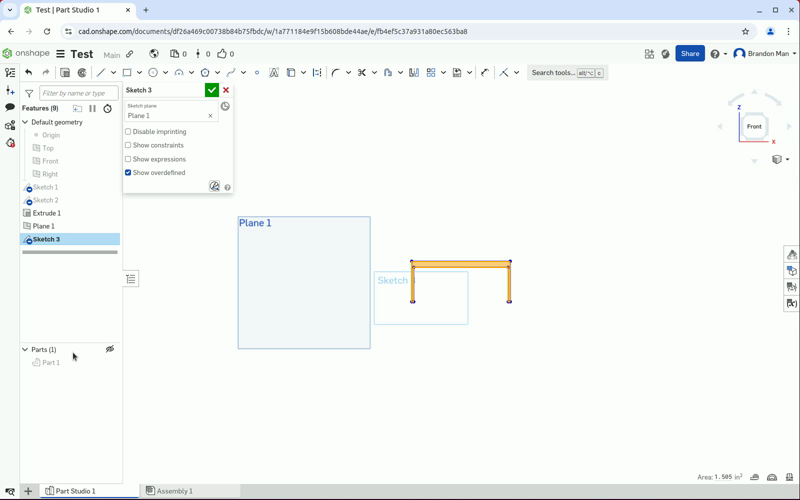
key(shift+e)
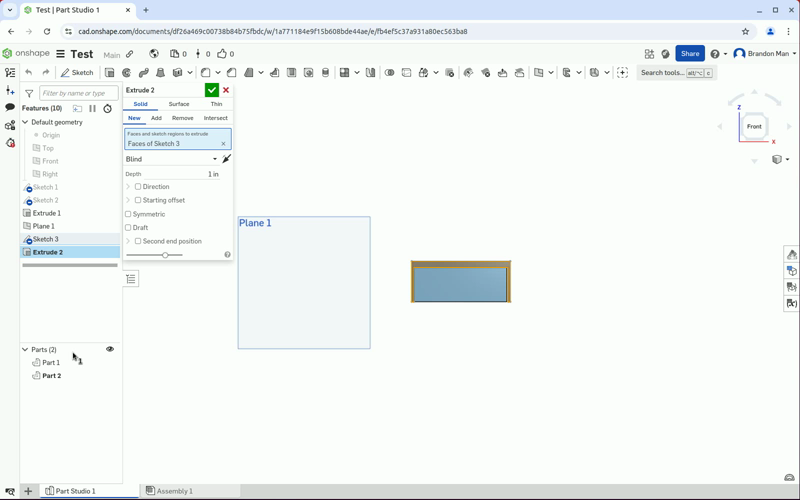
mouse_move(143, 106)
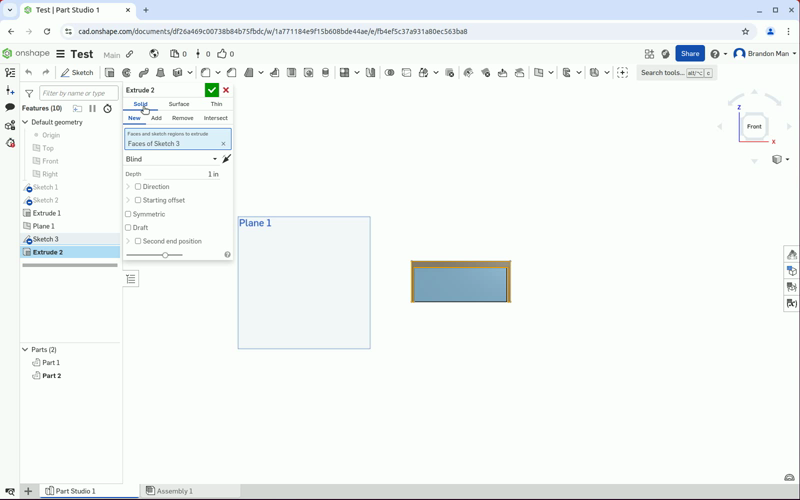
click(143, 106)
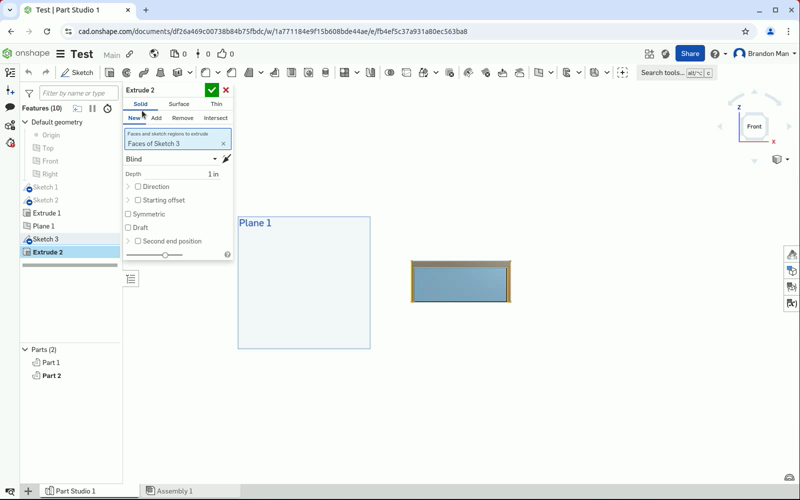
mouse_move(137, 120)
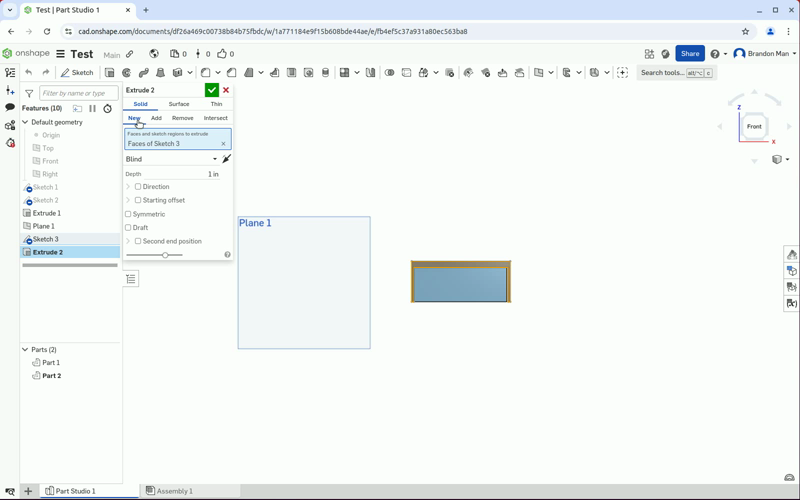
click(137, 120)
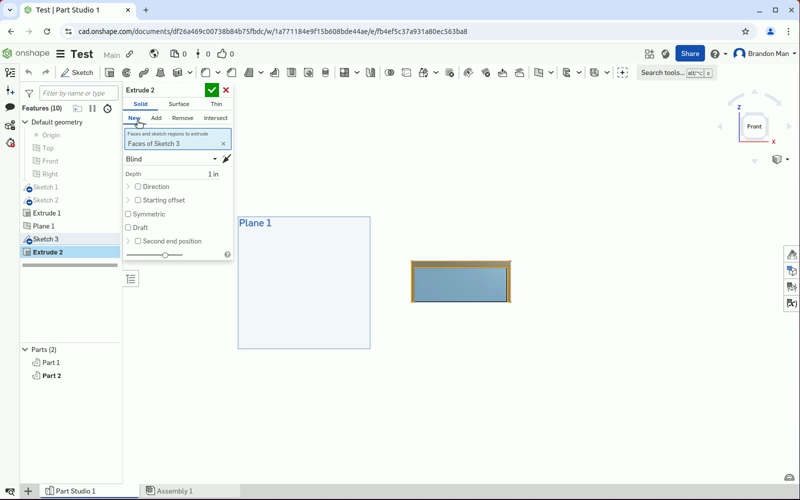
key(tab, 4)
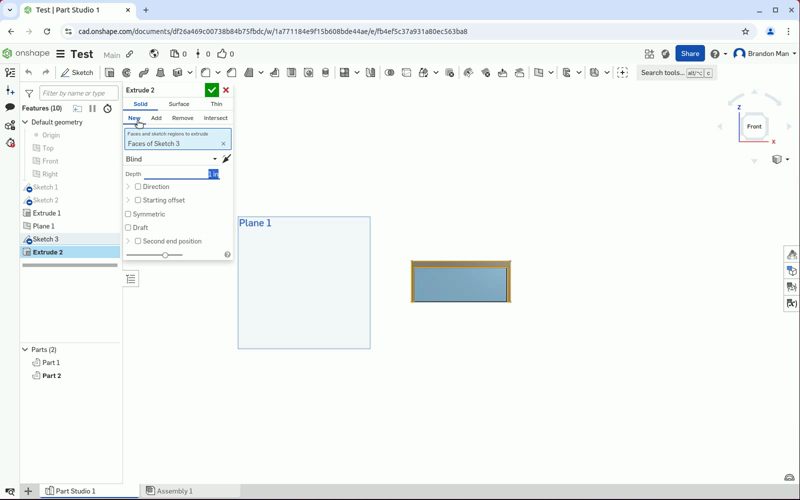
text(-0.16)
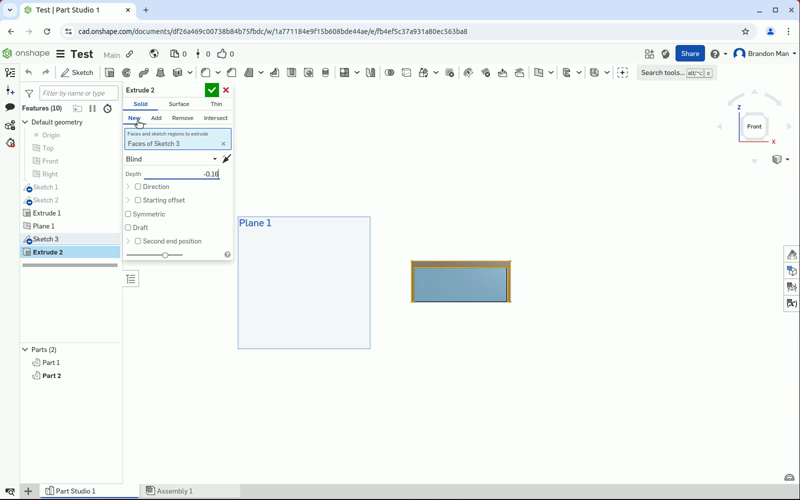
key(enter)
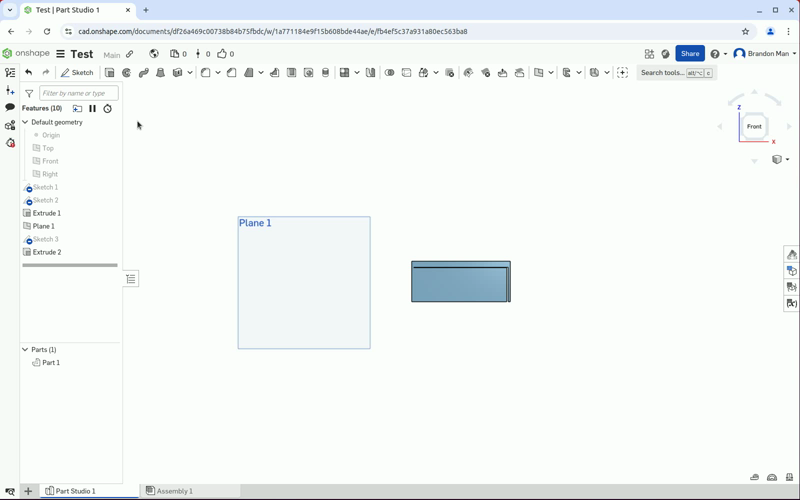
key(shift+h)
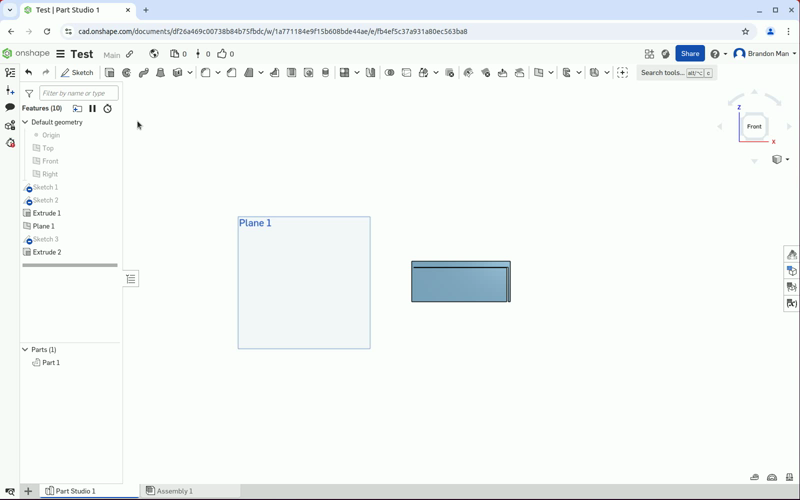
key(shift+h)
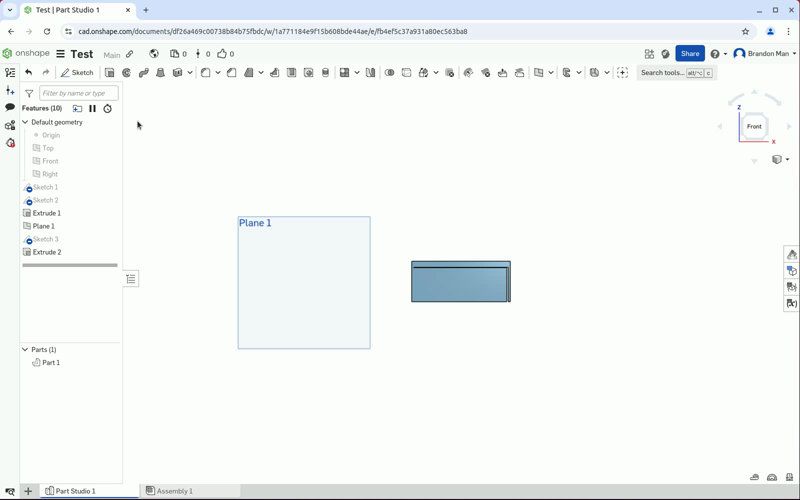
mouse_move(73, 189)
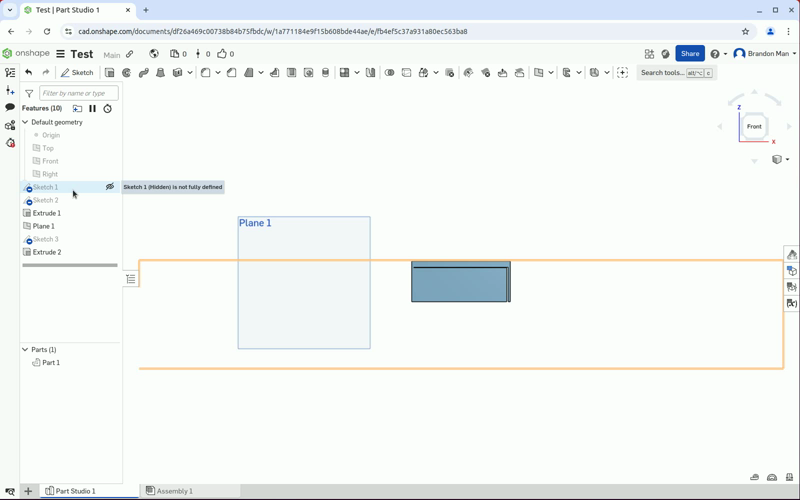
click(73, 189)
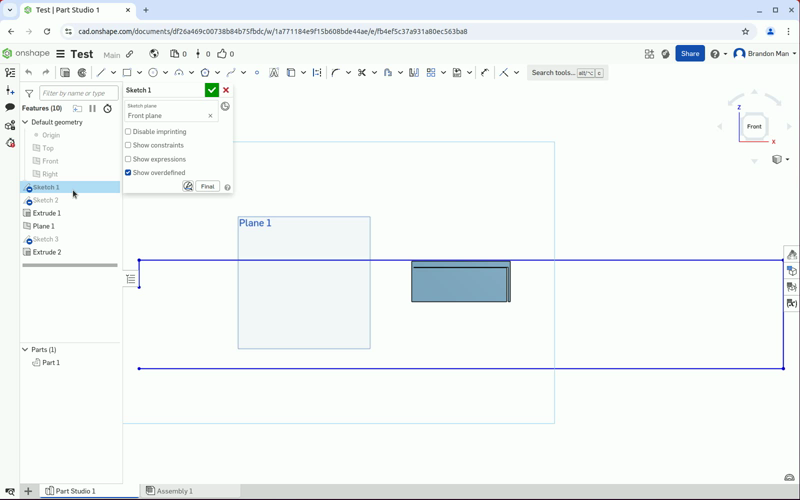
mouse_move(229, 92)
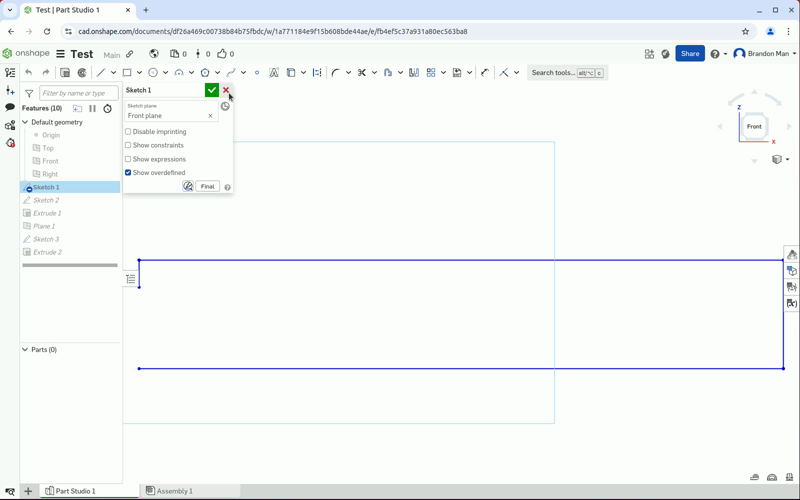
click(229, 92)
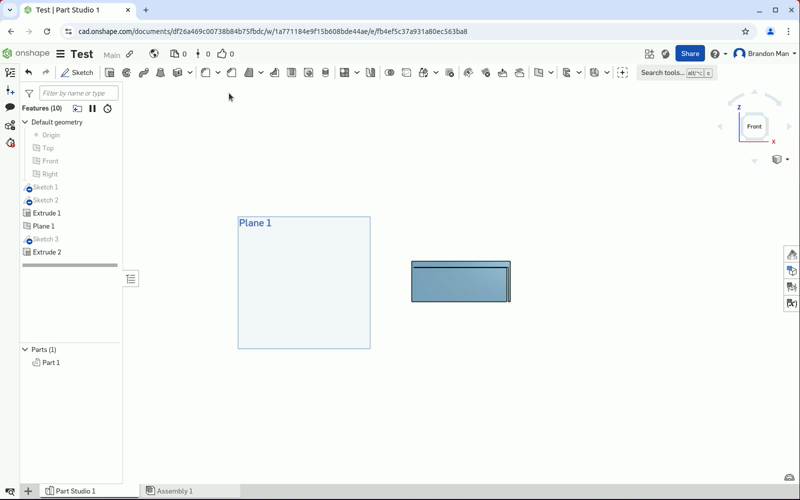
mouse_move(73, 352)
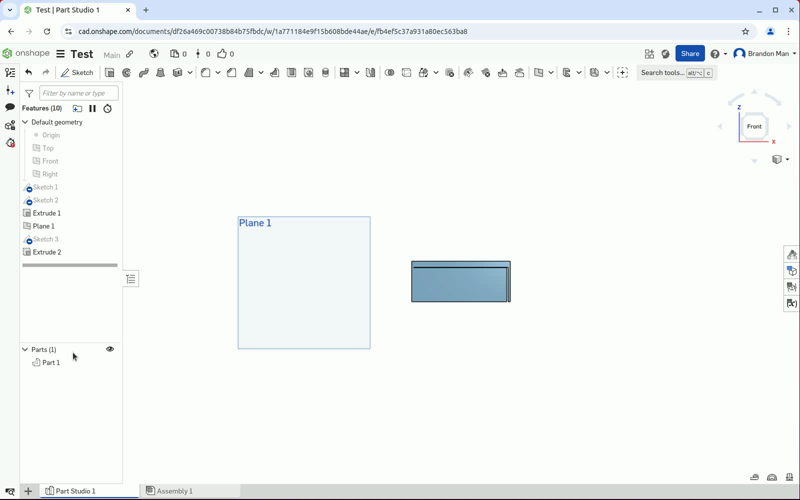
key(y)
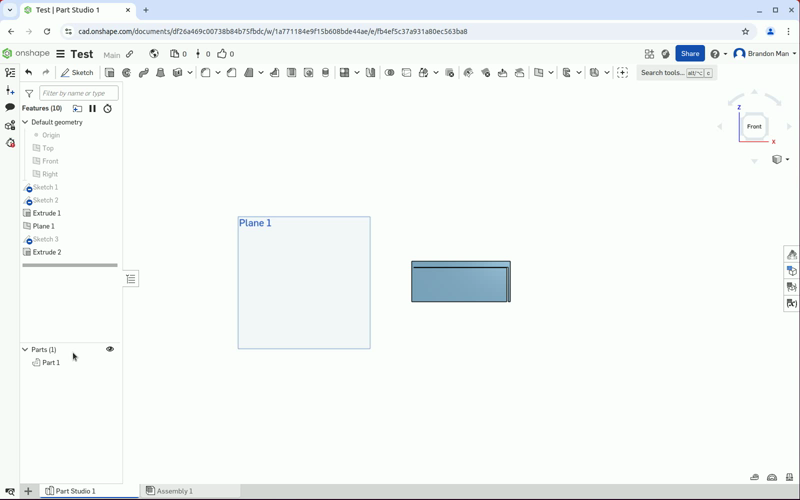
key(shift+p)
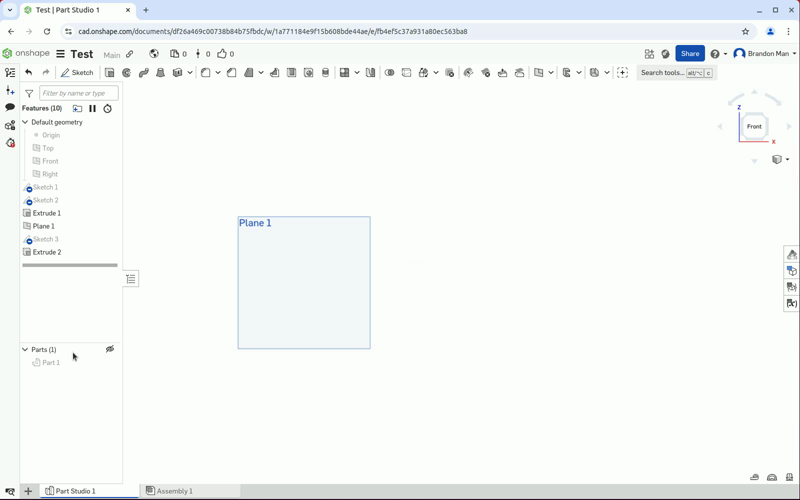
key(space)
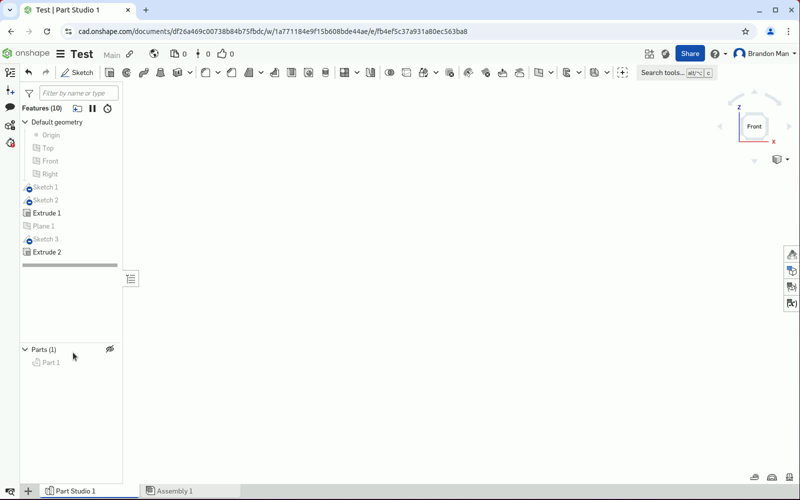
key_down(shift)
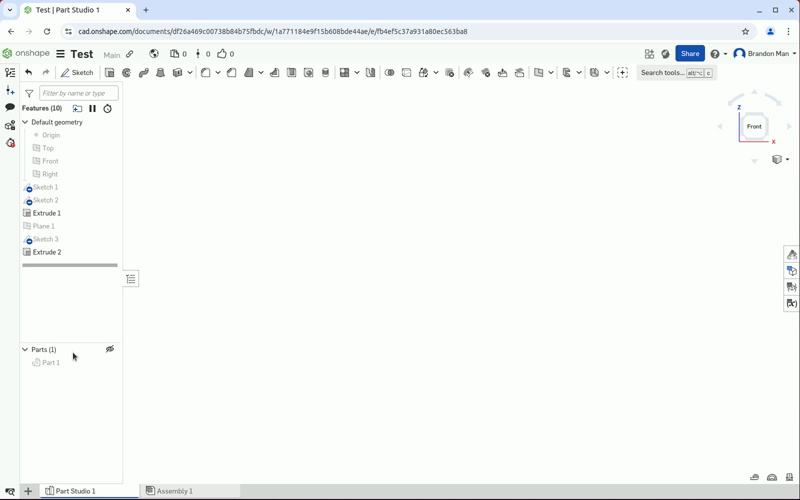
key(down)
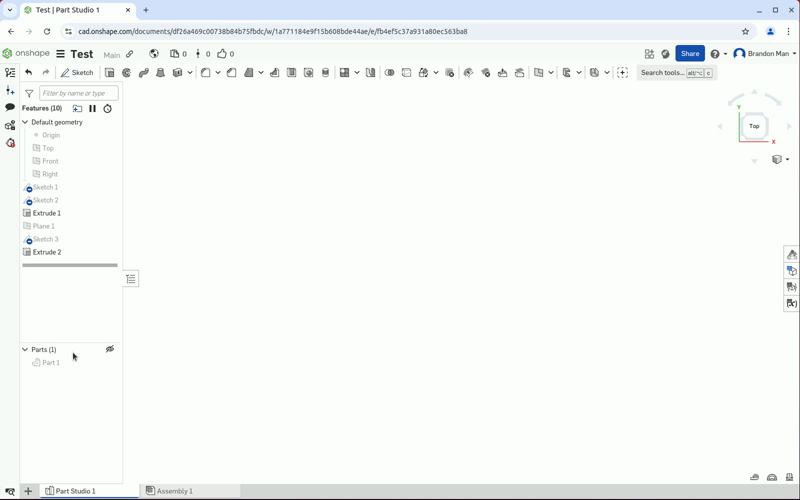
key_up(shift)
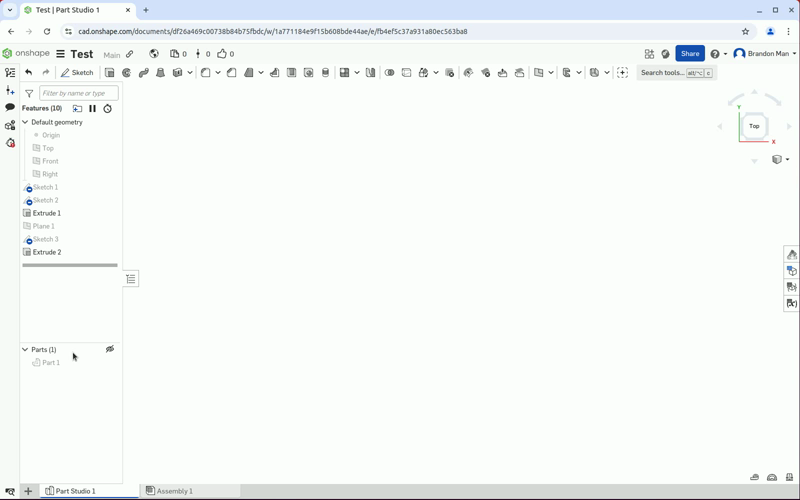
mouse_move(73, 352)
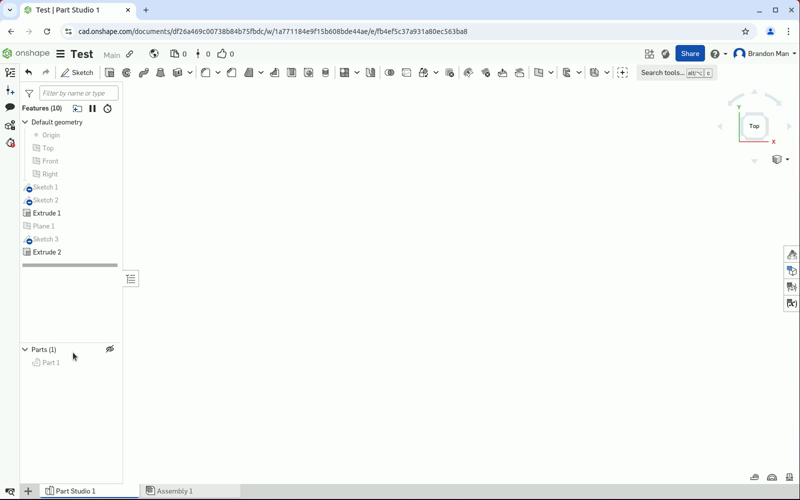
key(shift+y)
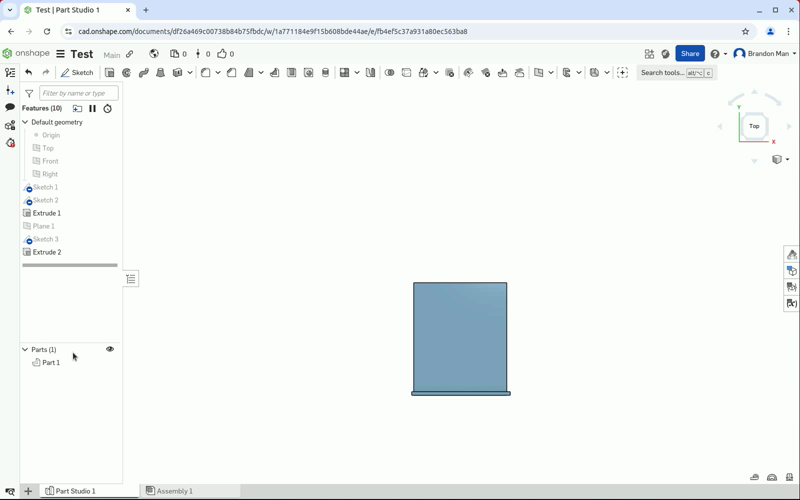
mouse_move(541, 75)
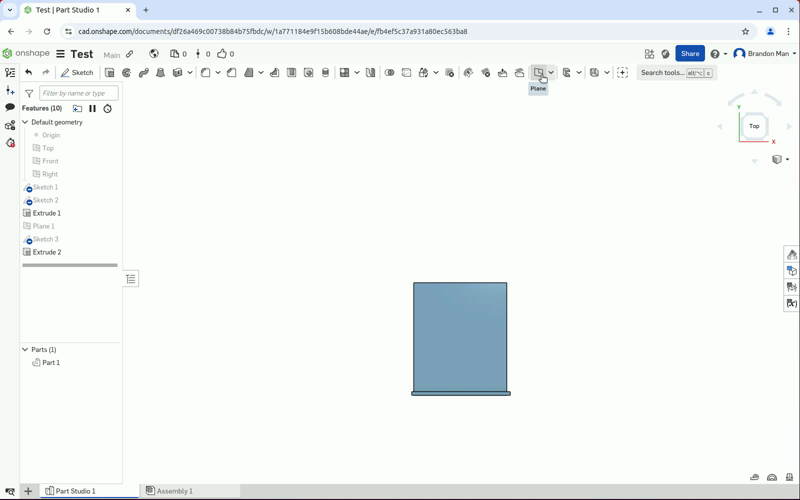
click(541, 75)
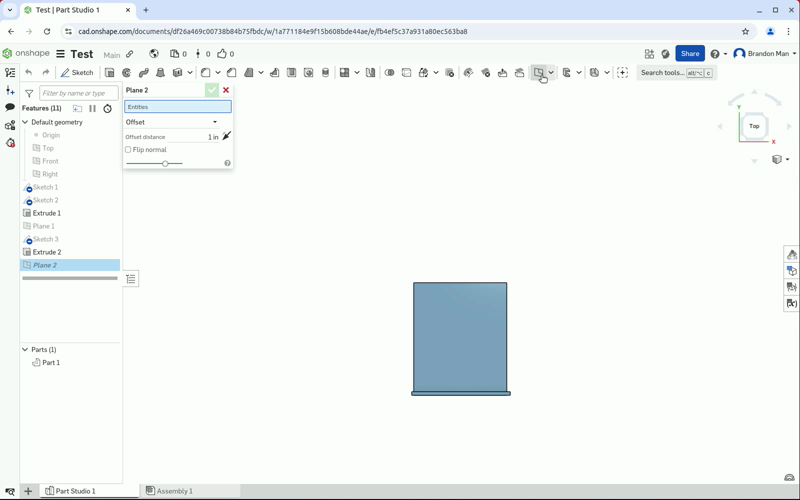
mouse_move(73, 150)
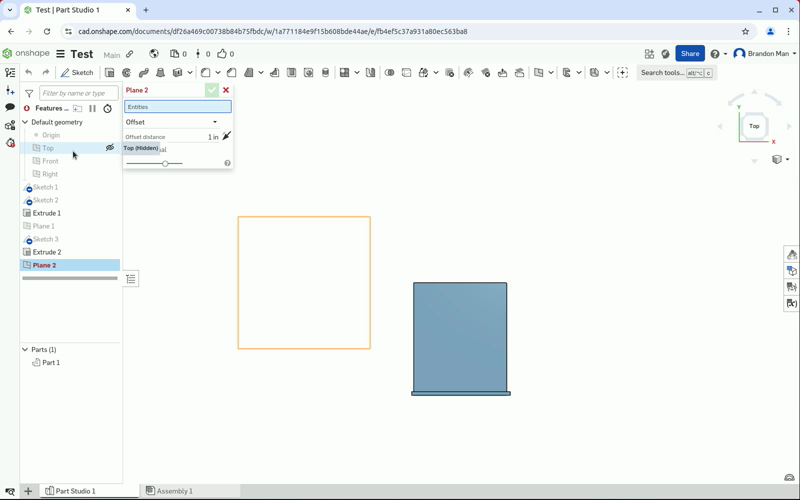
click(73, 150)
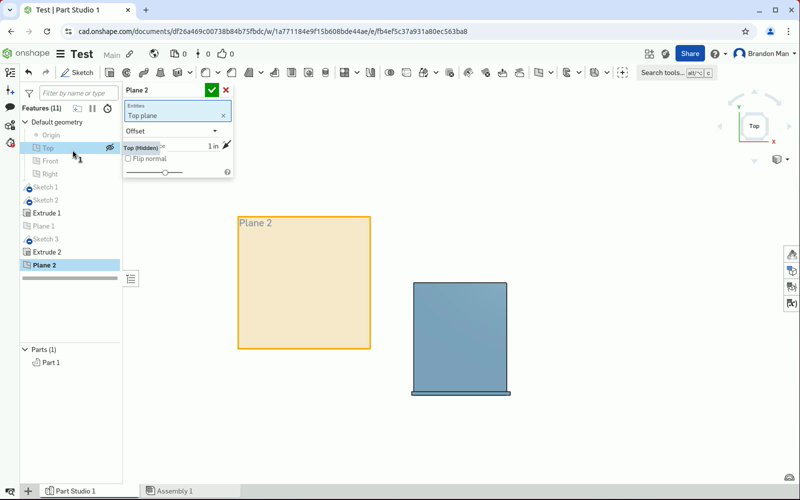
key(tab, 2)
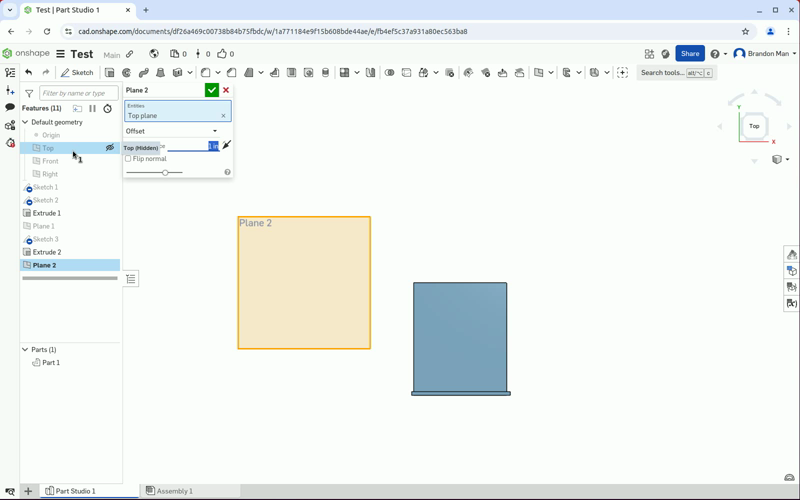
text(0.695)
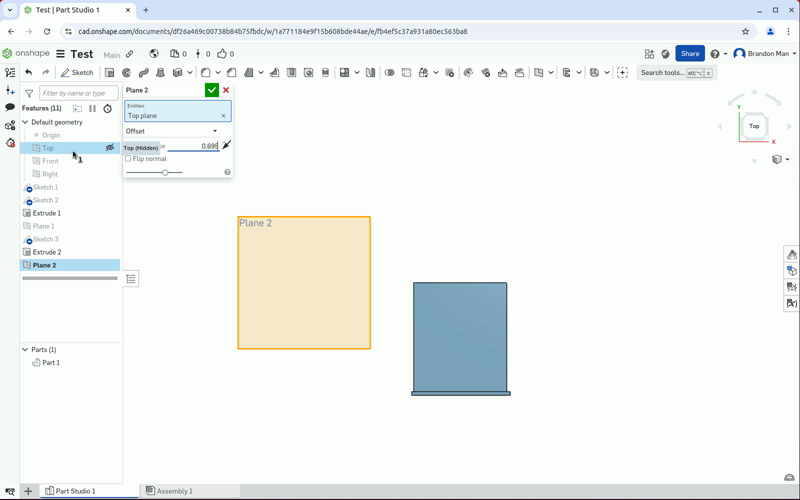
key(enter, 2)
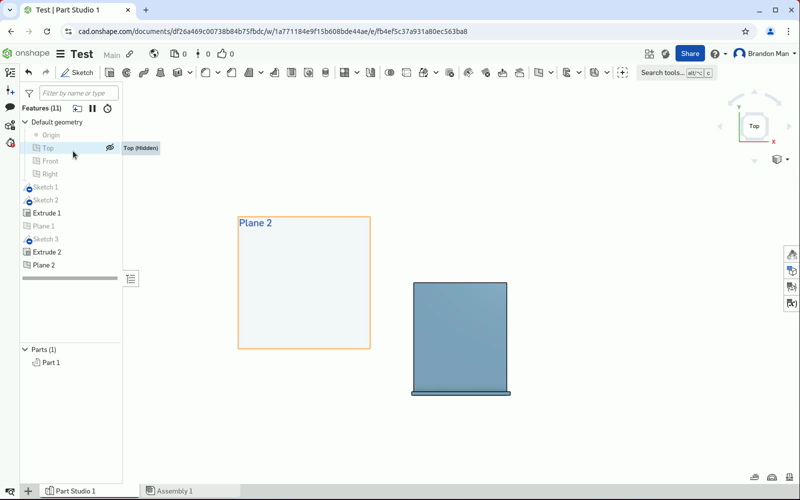
key(shift+s)
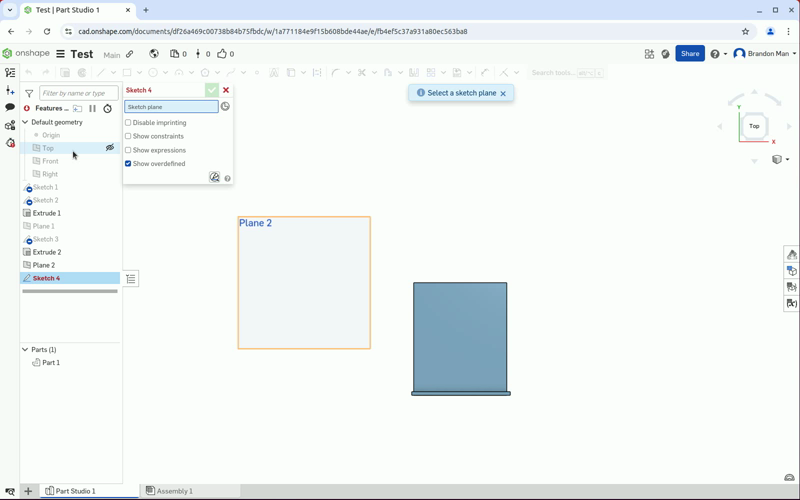
mouse_move(73, 267)
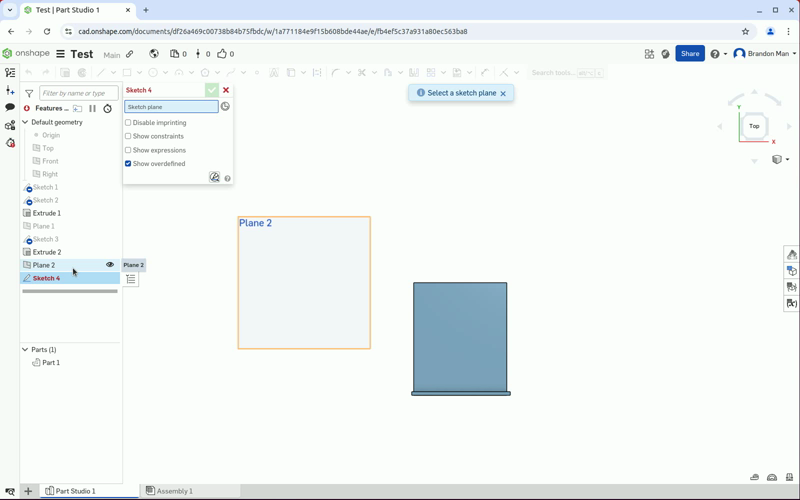
click(73, 267)
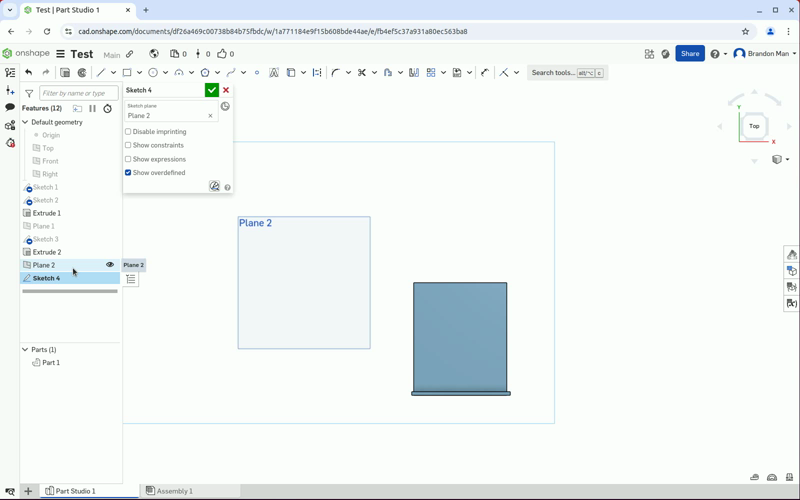
mouse_move(73, 352)
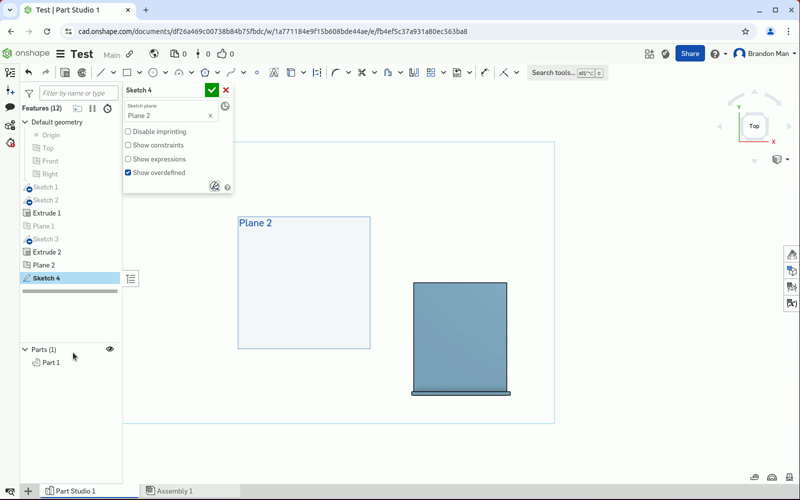
key(y)
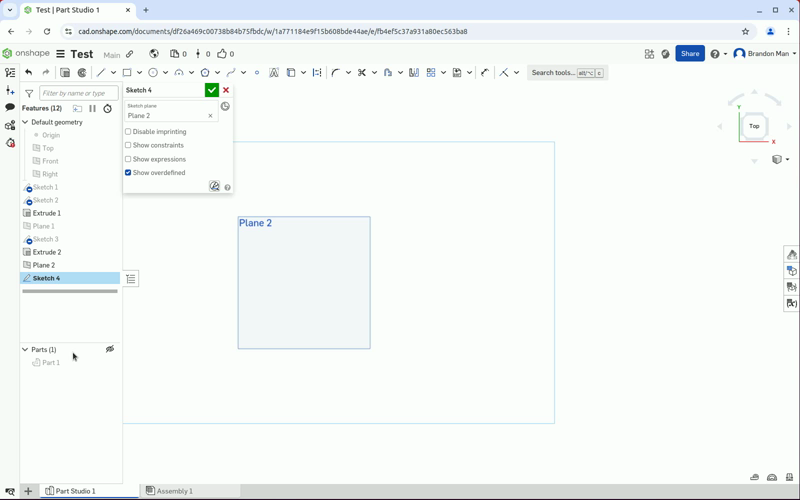
key(l)
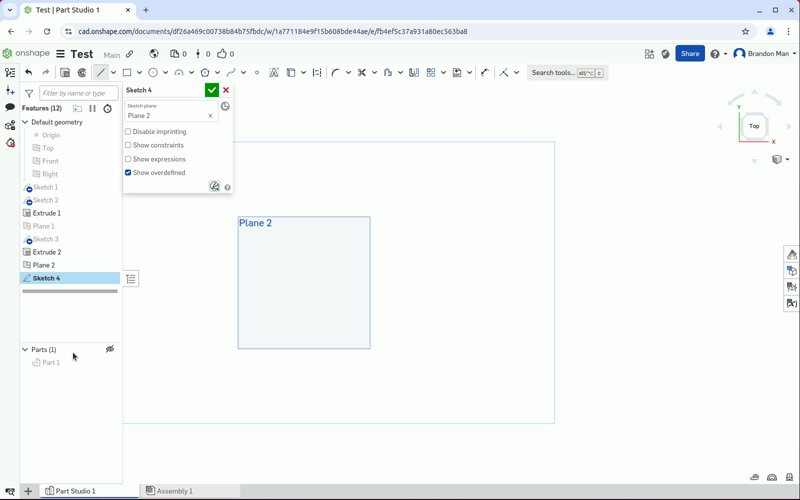
key_down(shift)
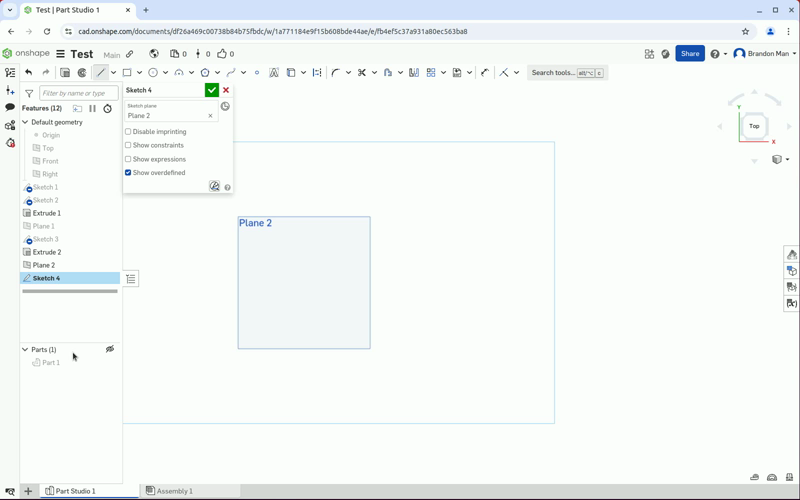
mouse_move(429, 382)
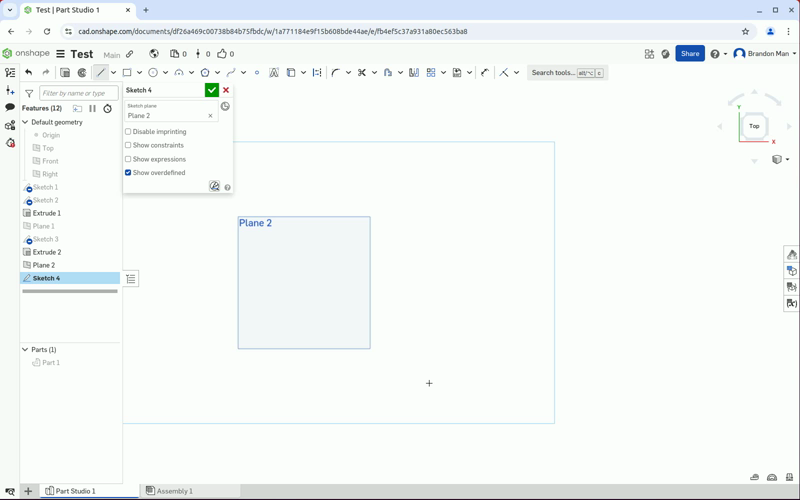
click(429, 382)
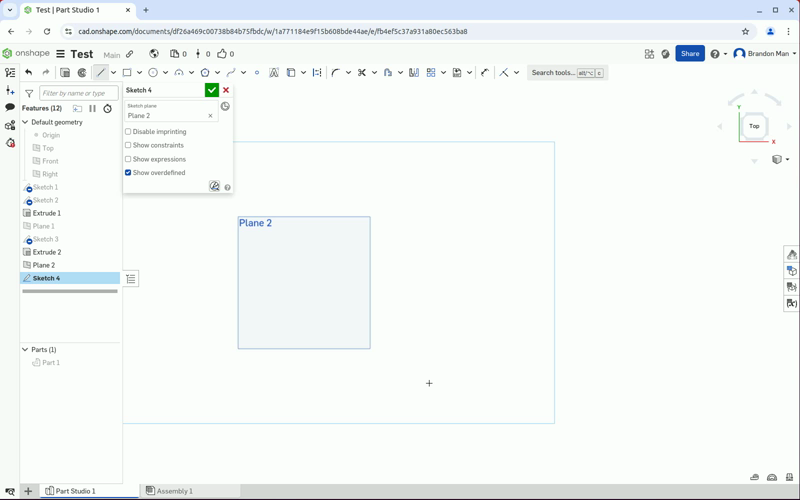
key_up(shift)
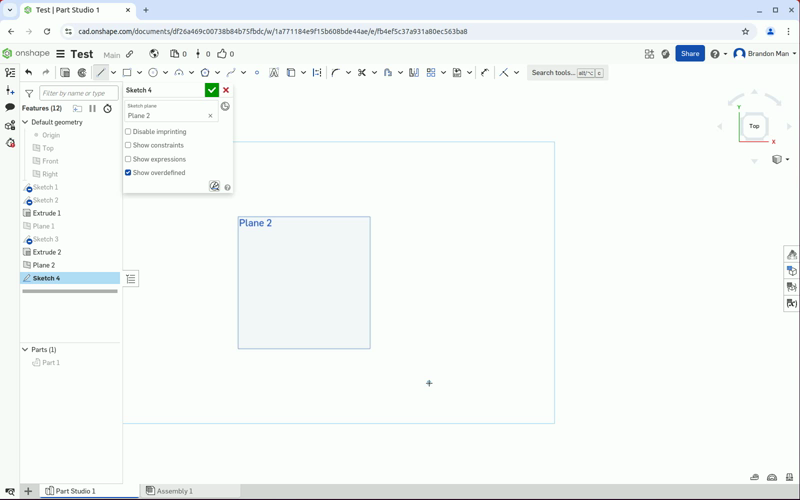
key_down(shift)
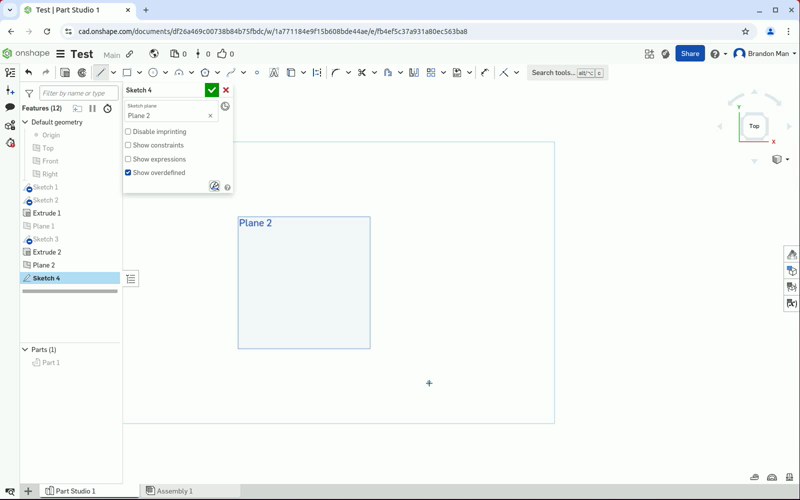
mouse_move(491, 382)
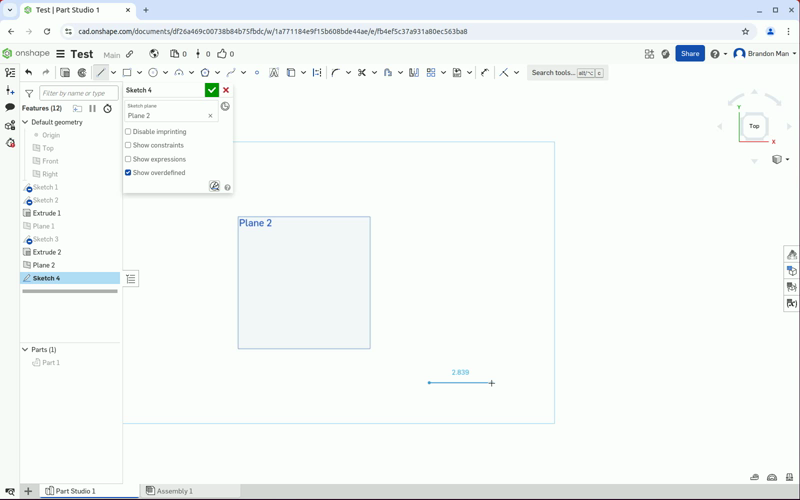
click(491, 382)
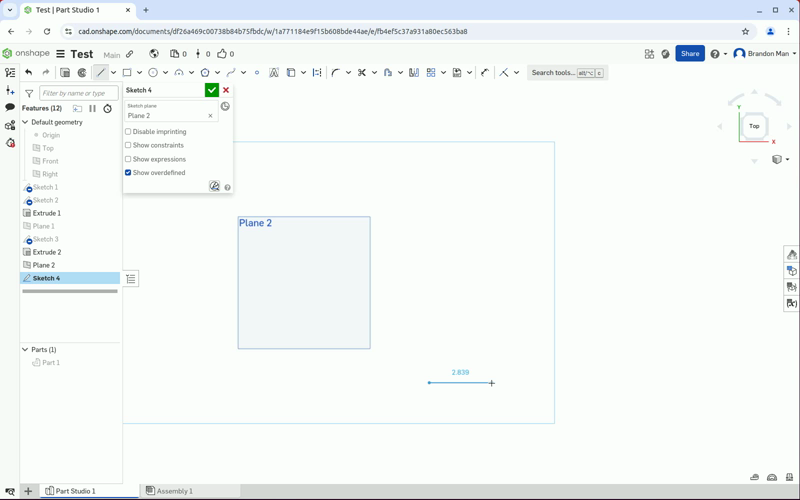
key_up(shift)
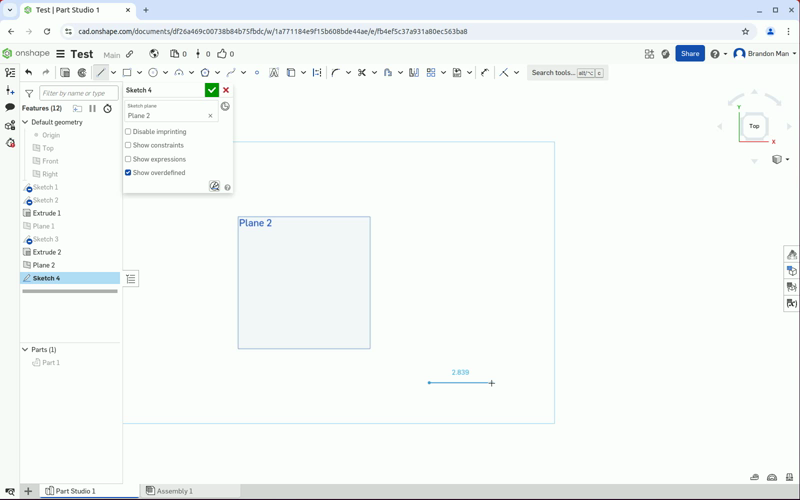
key_down(shift)
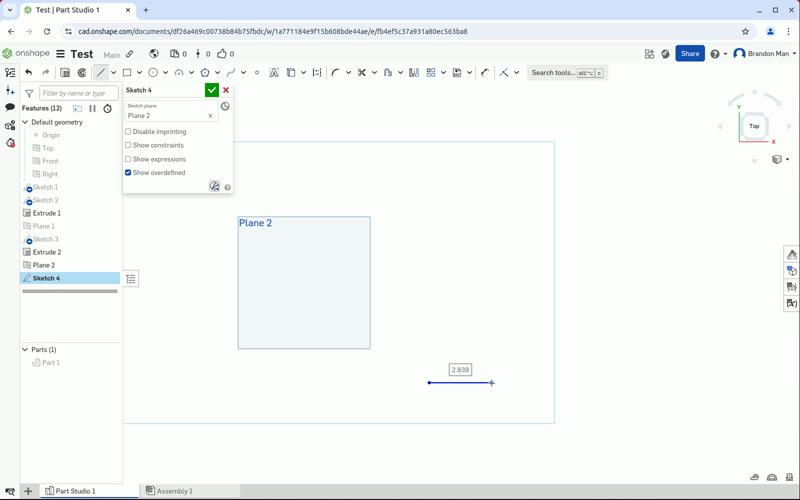
mouse_move(491, 319)
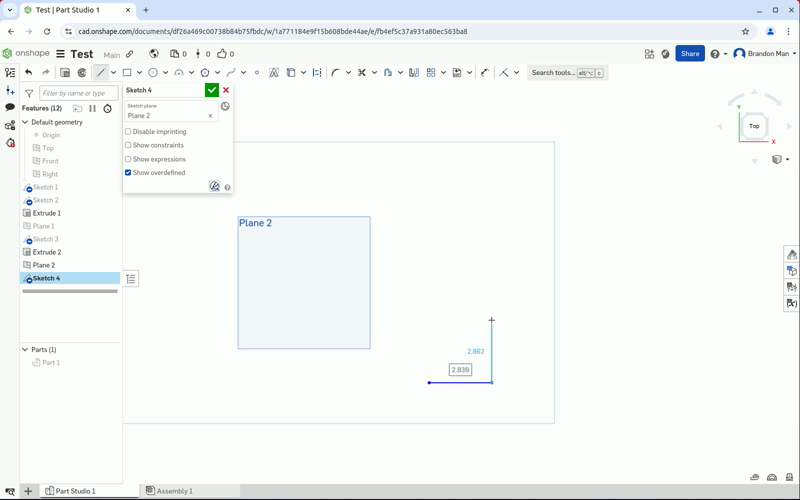
click(491, 319)
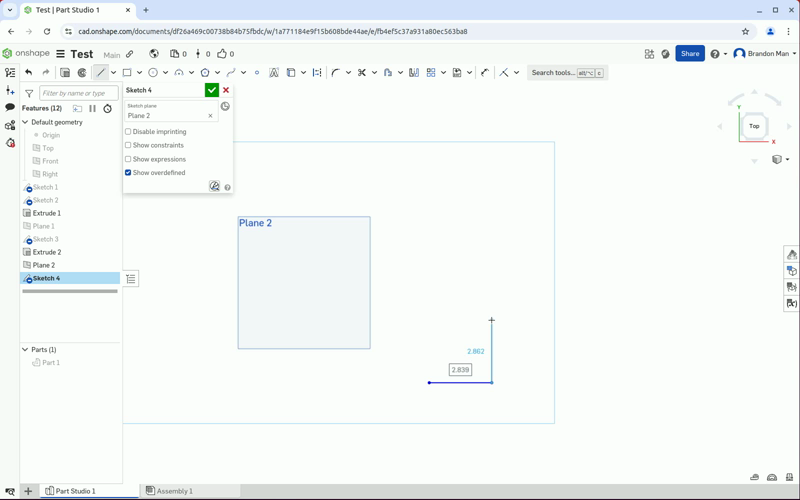
key_up(shift)
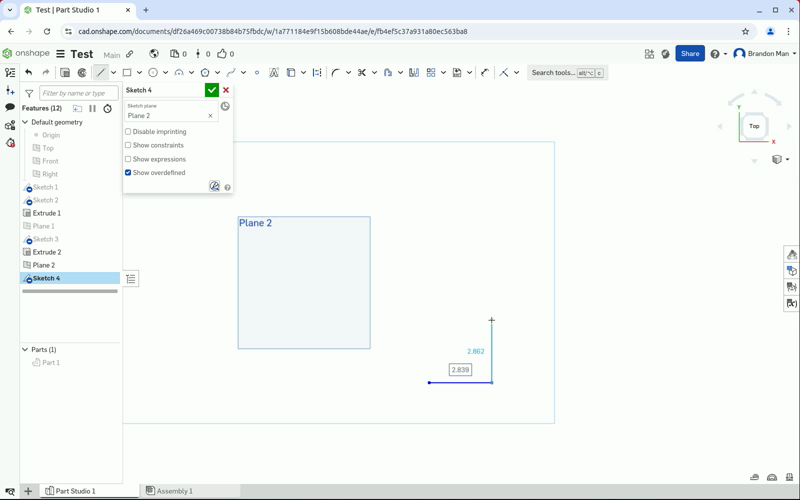
key_down(shift)
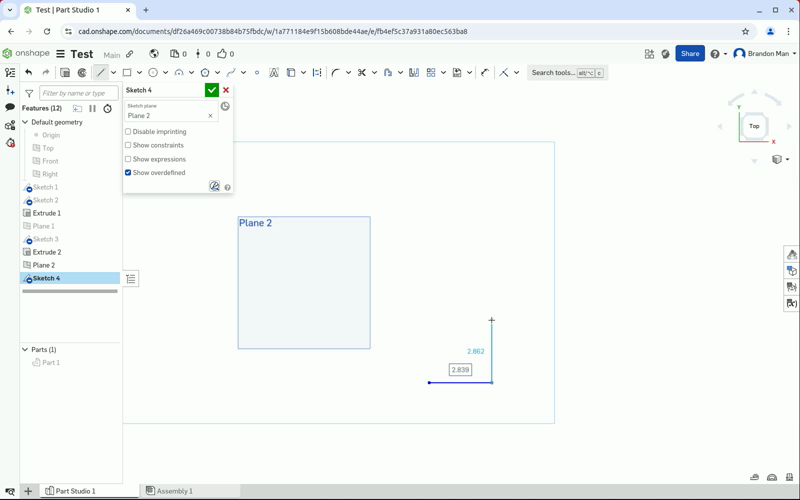
mouse_move(429, 319)
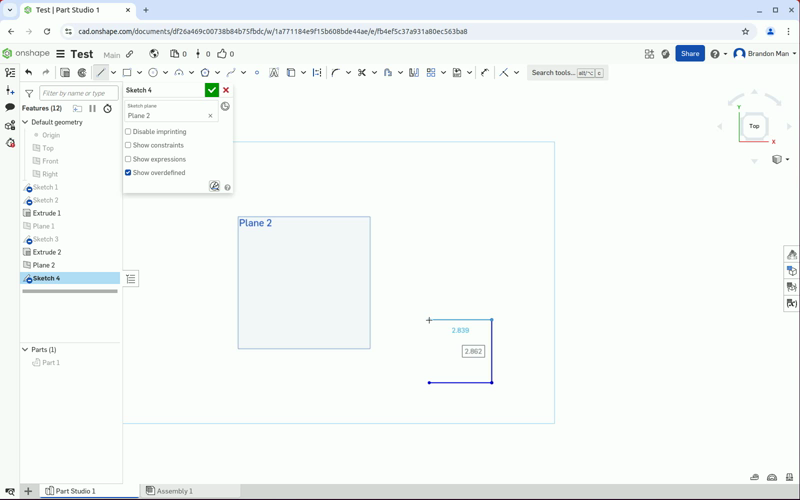
click(429, 319)
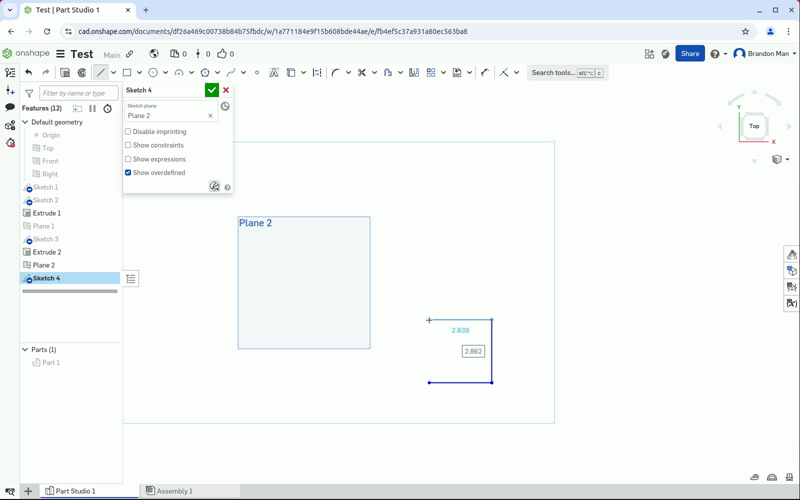
key_up(shift)
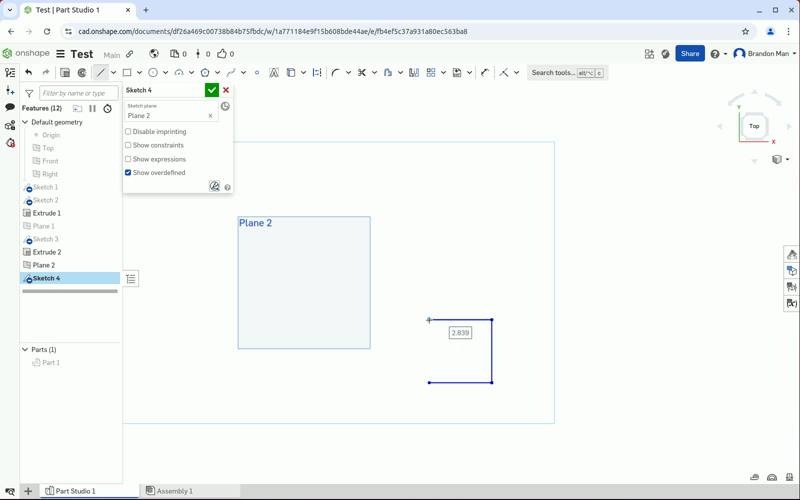
key_down(shift)
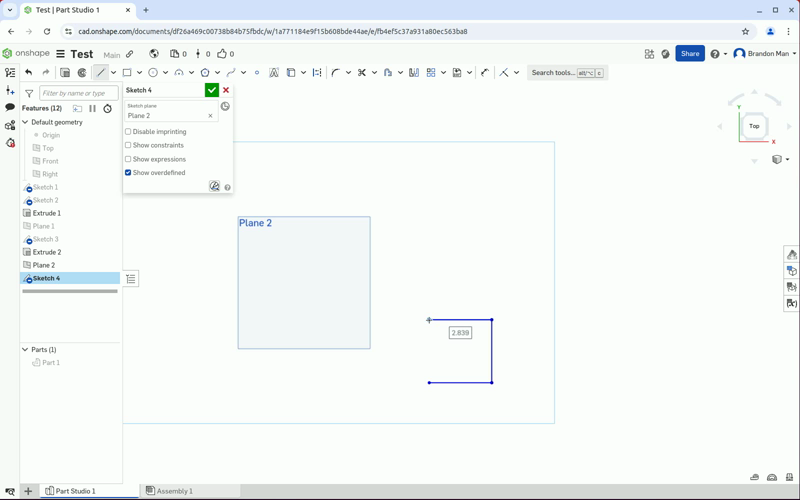
mouse_move(429, 382)
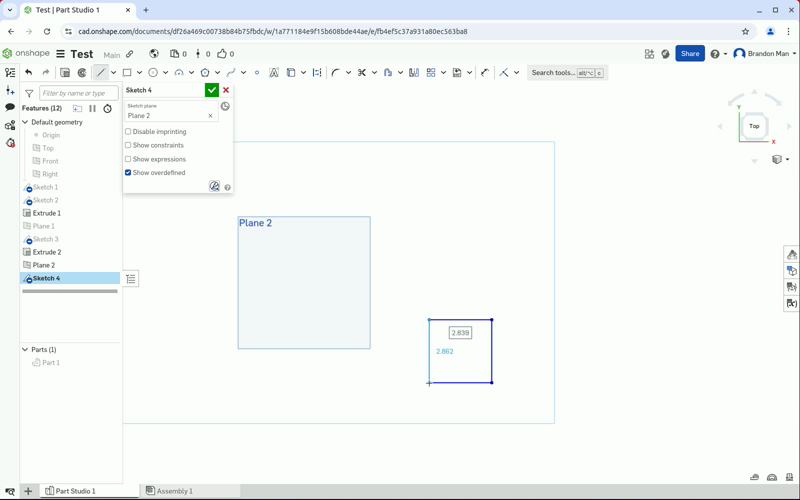
key_up(shift)
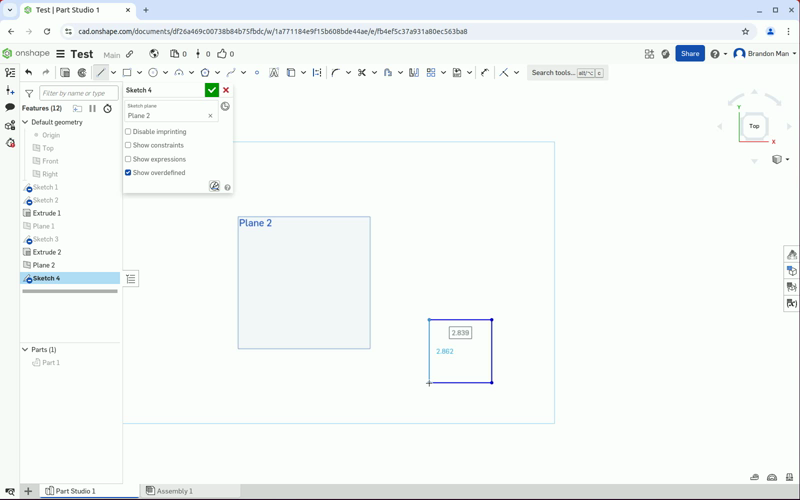
click(429, 382)
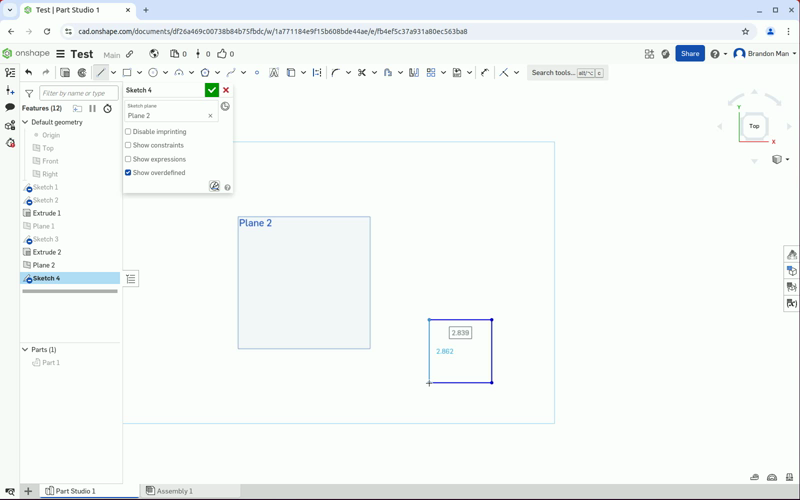
key(esc)
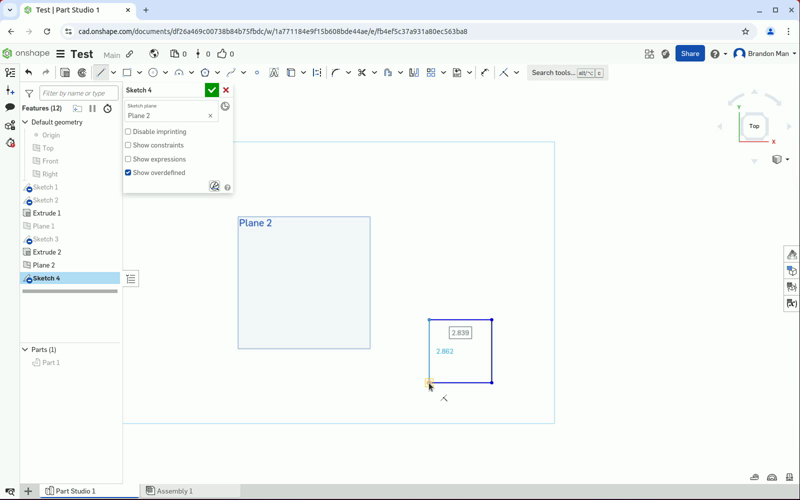
mouse_move(442, 338)
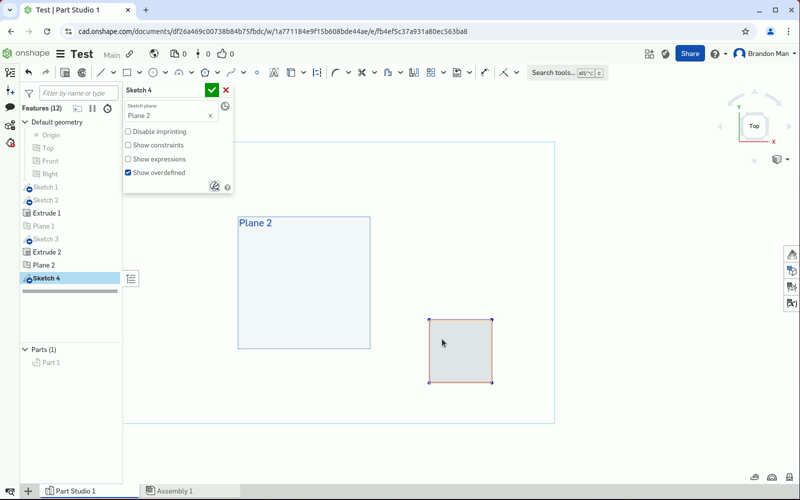
click(442, 338)
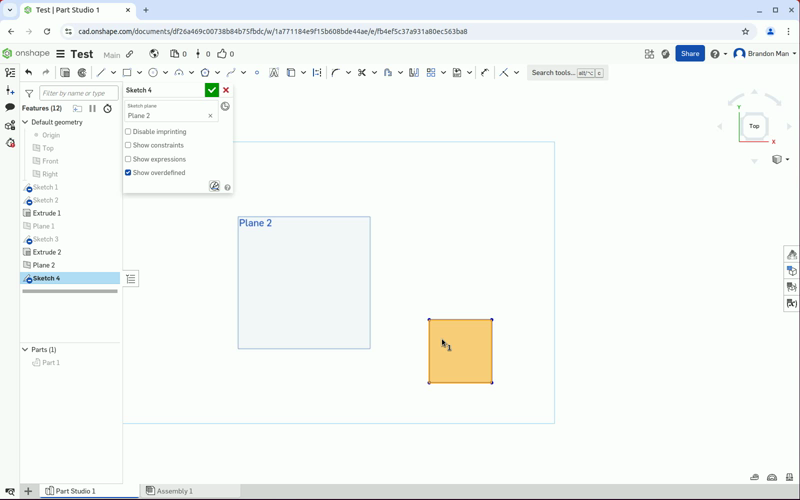
mouse_move(73, 352)
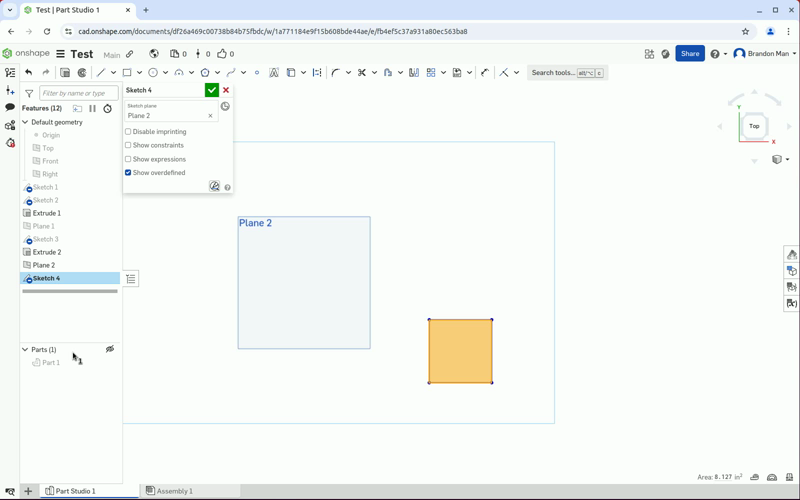
key(shift+y)
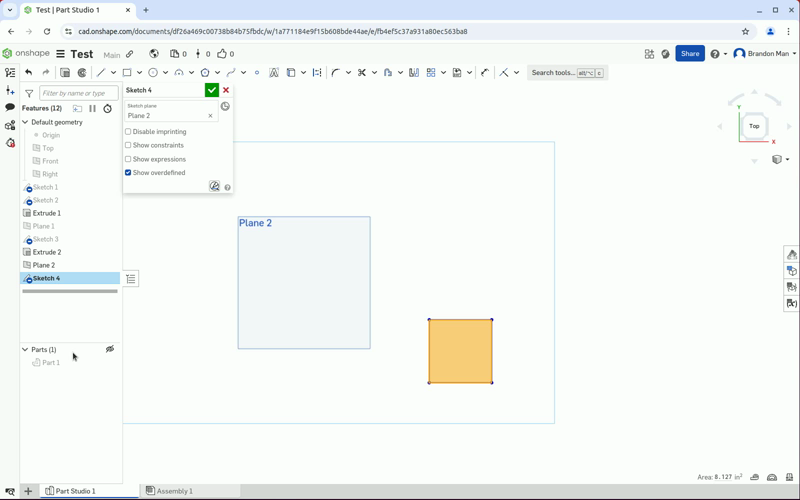
key(shift+e)
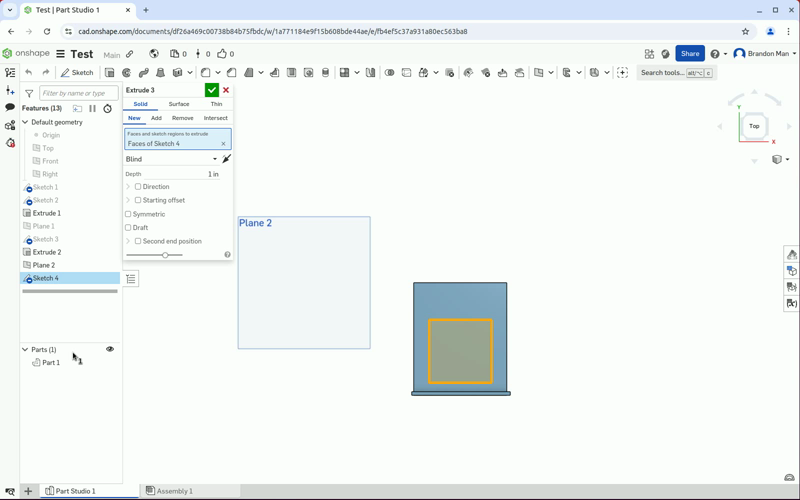
mouse_move(143, 106)
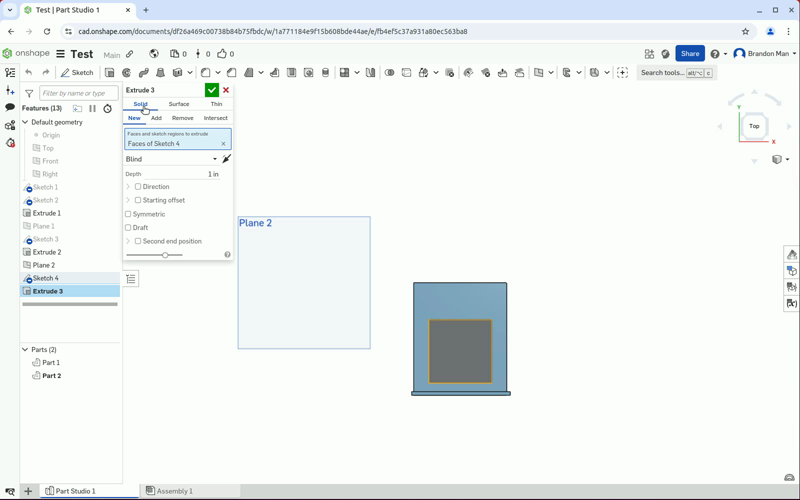
click(143, 106)
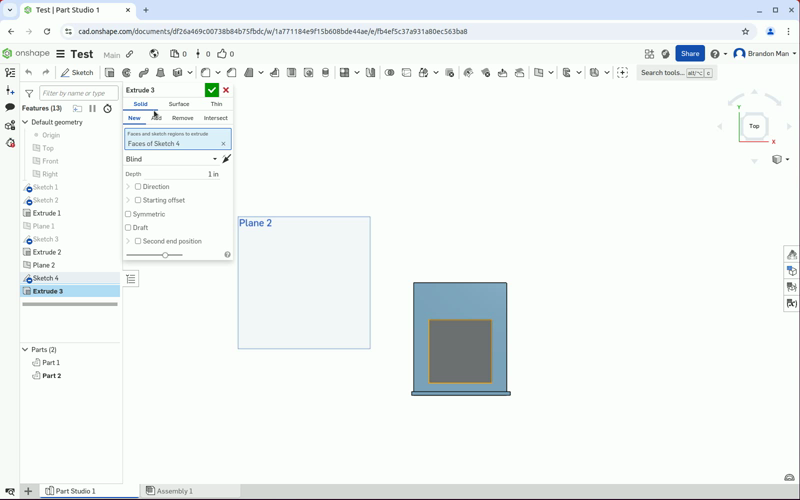
mouse_move(186, 120)
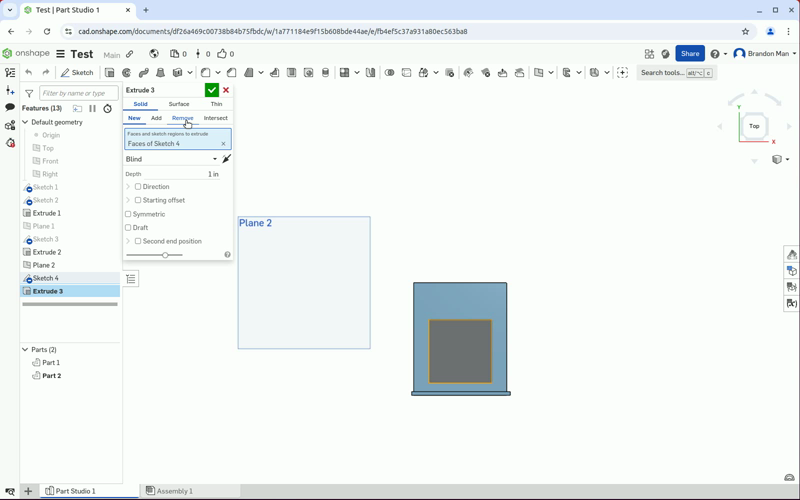
click(186, 120)
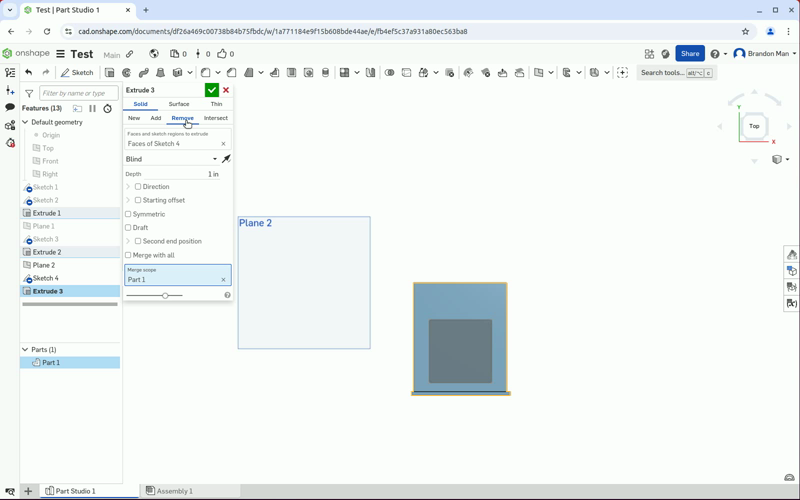
key(tab, 4)
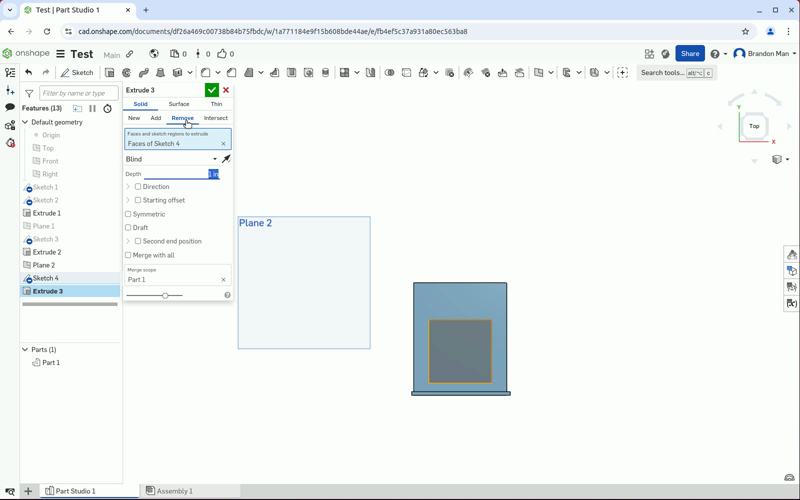
text(1.118)
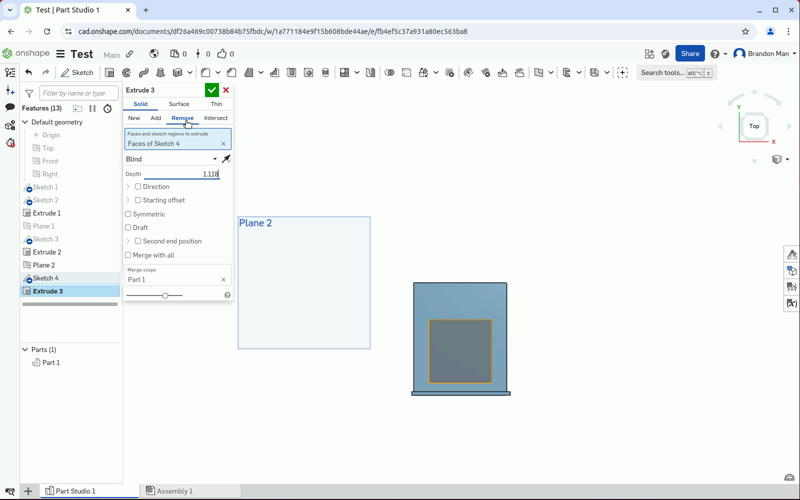
key(tab, 6)
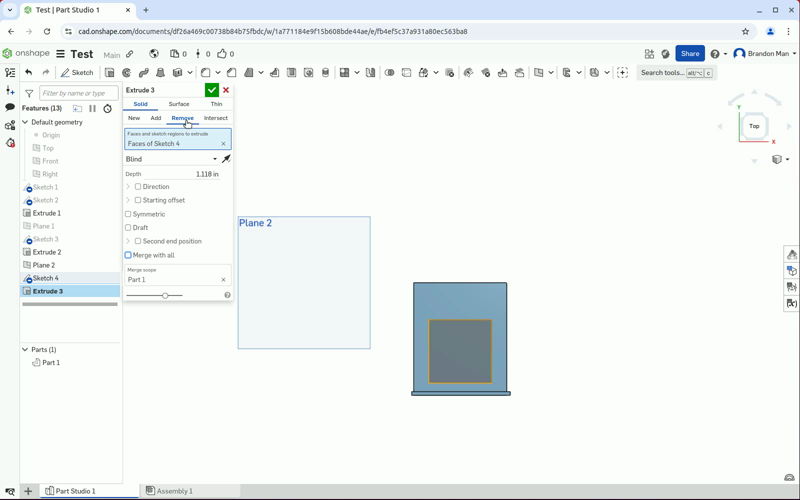
key(space)
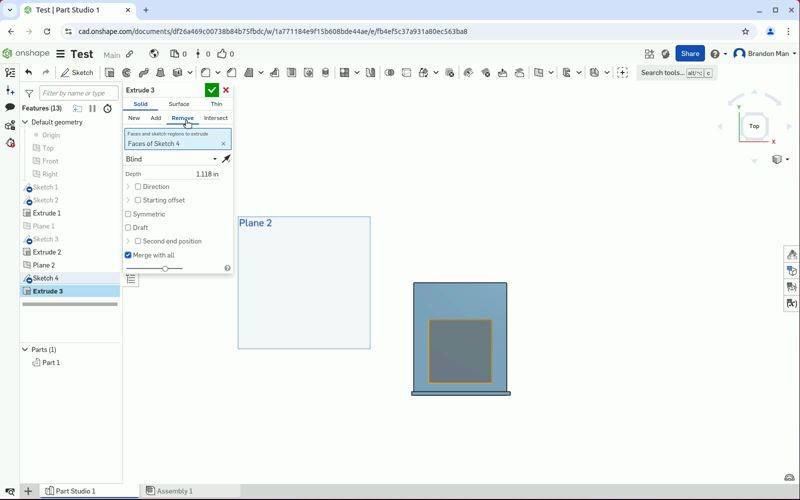
key(enter)
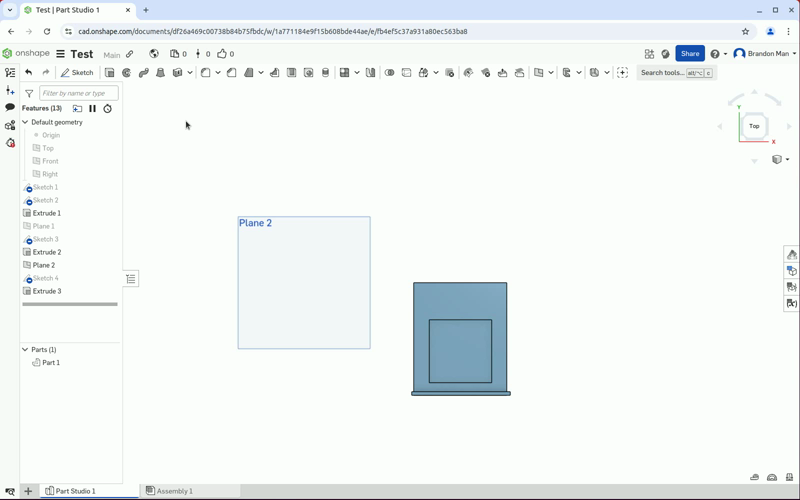
key(shift+h)
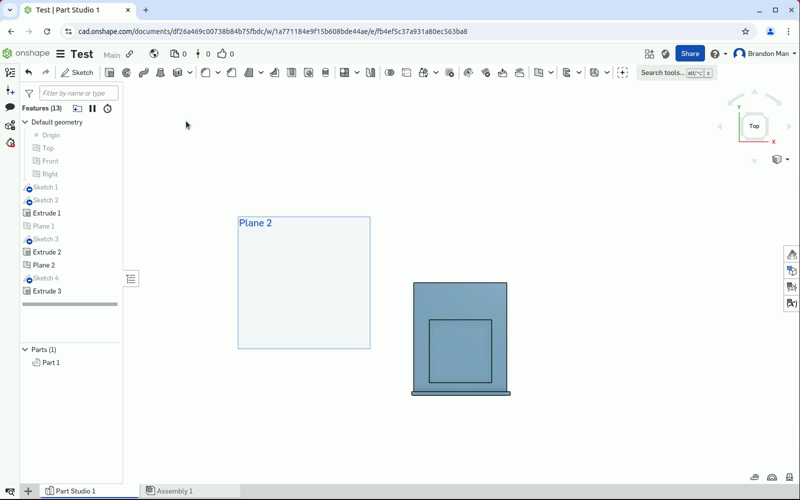
key(shift+h)
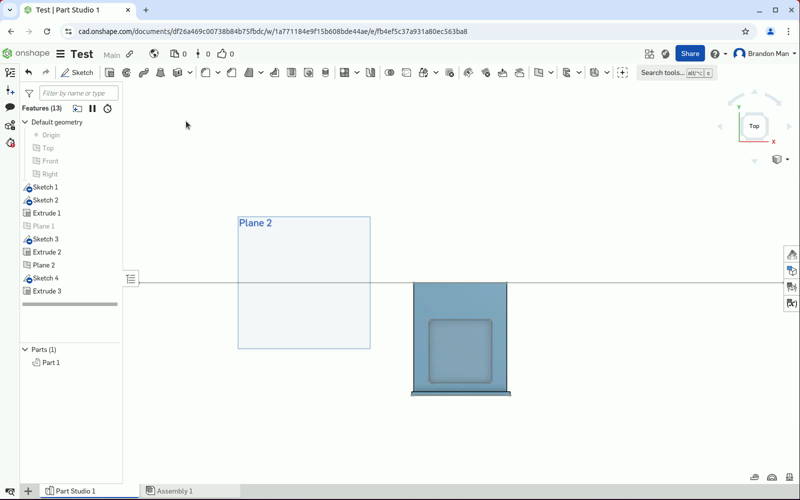
key(shift+7)
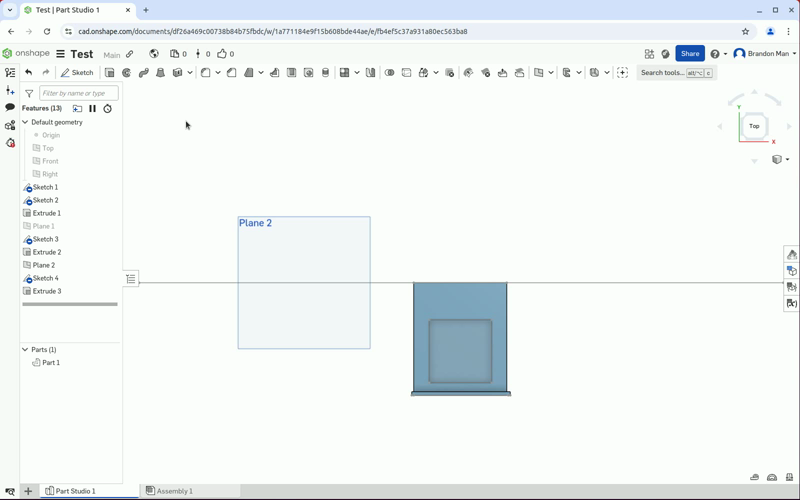
key(up, 3)
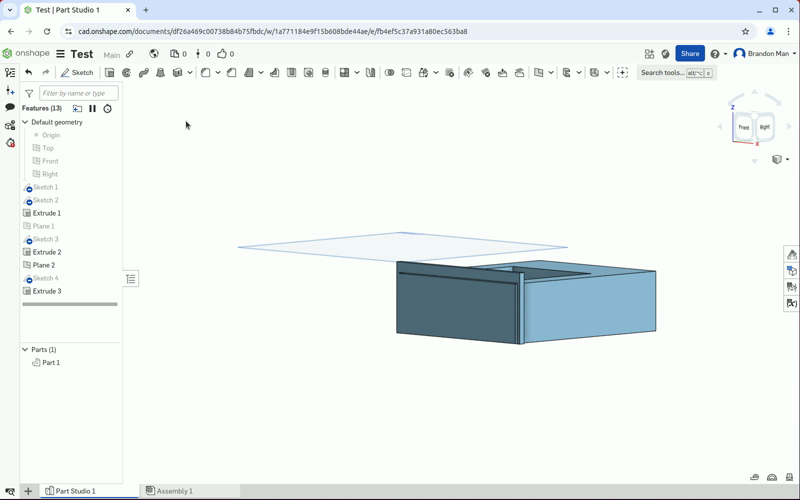
key(left, 3)
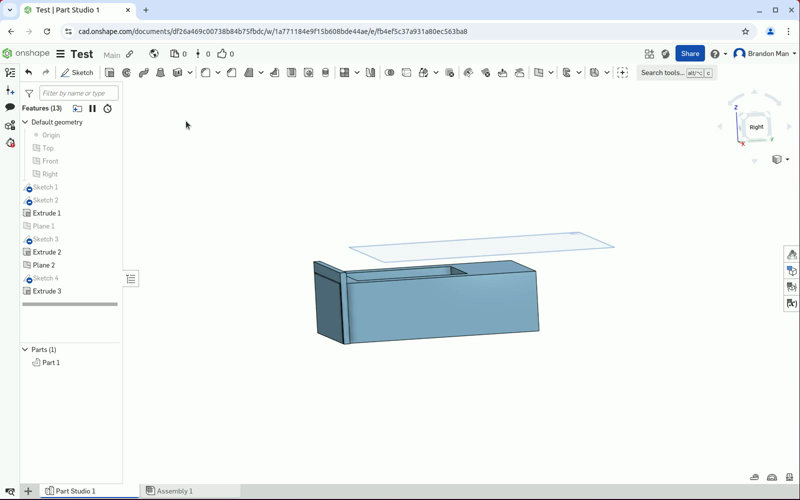
key(right, 3)
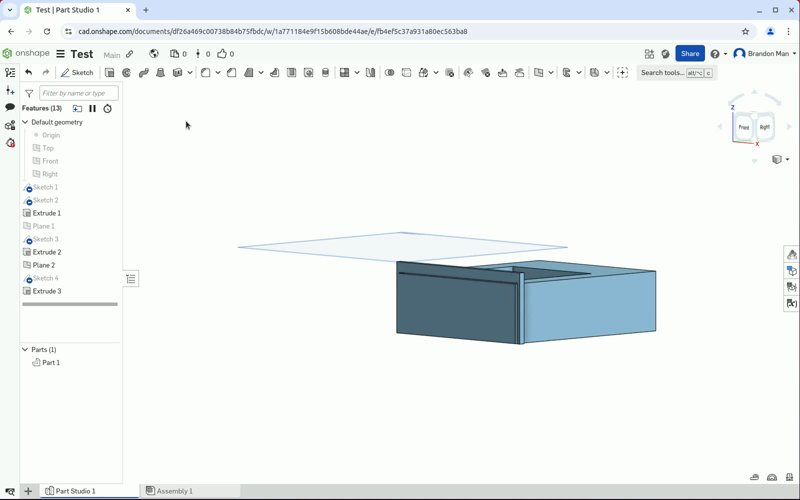
key(down, 3)
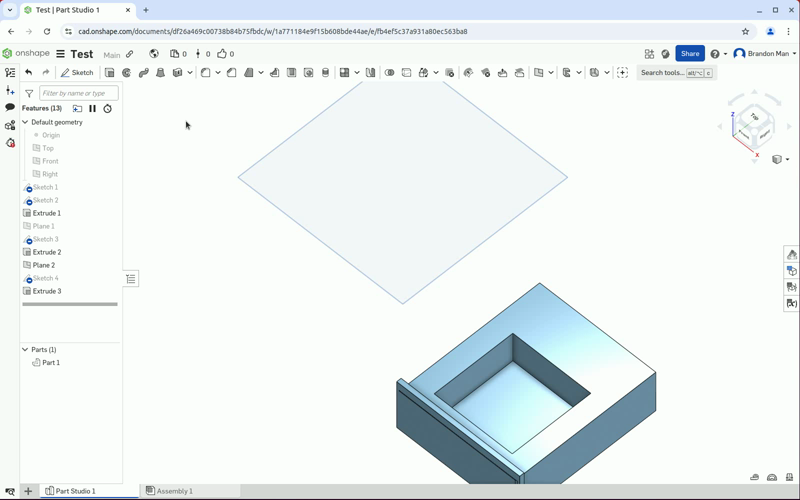
mouse_move(73, 189)
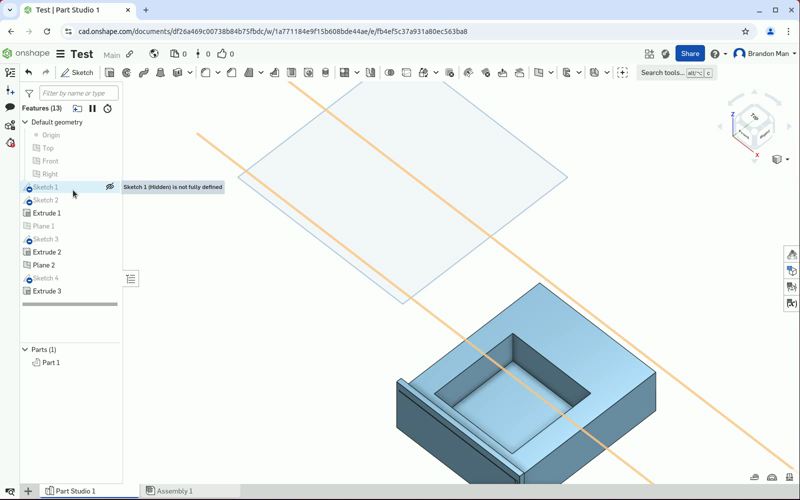
click(73, 189)